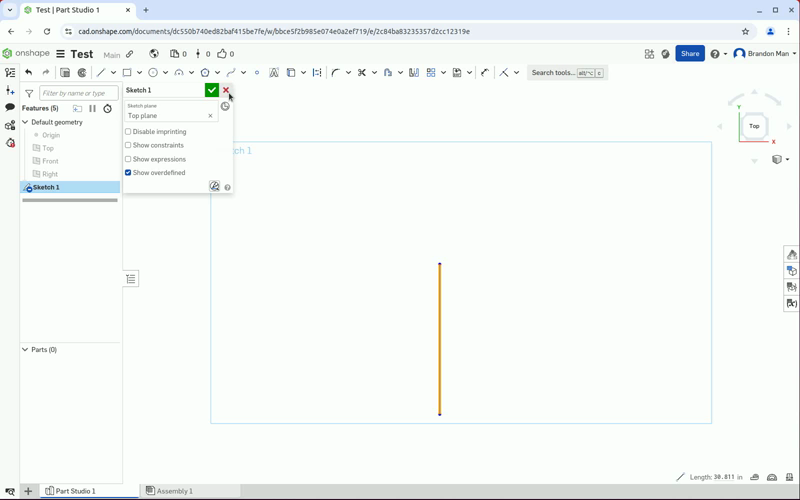
key(shift+h)
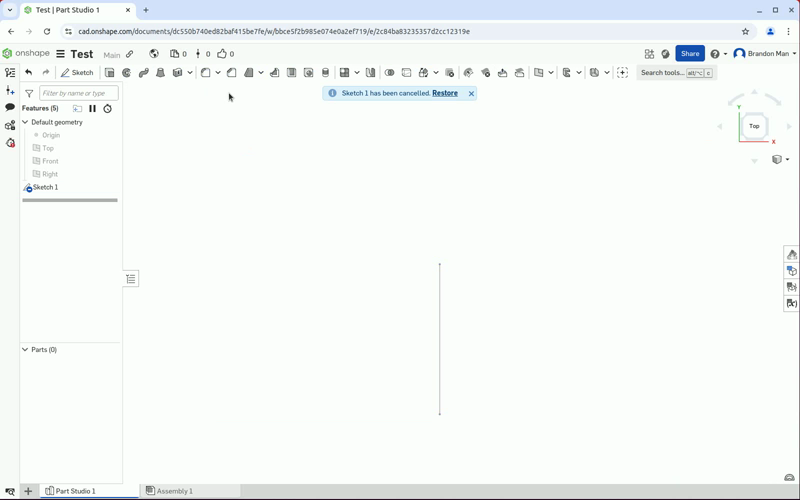
key(shift+s)
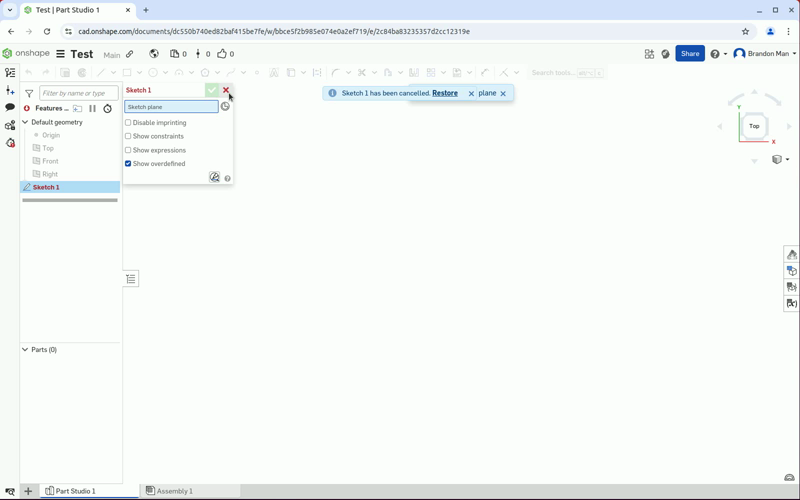
mouse_move(73, 150)
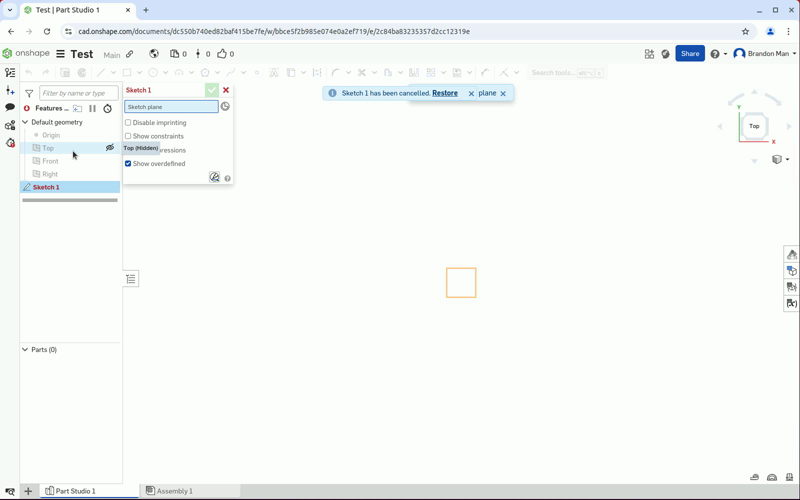
click(73, 150)
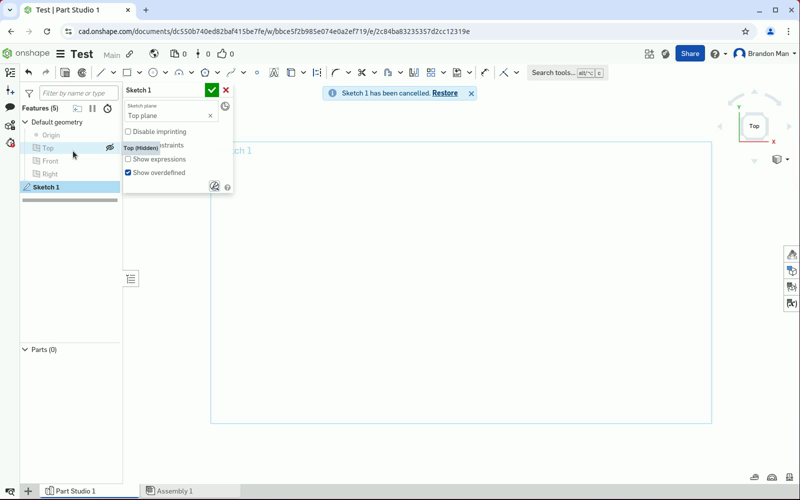
mouse_move(73, 352)
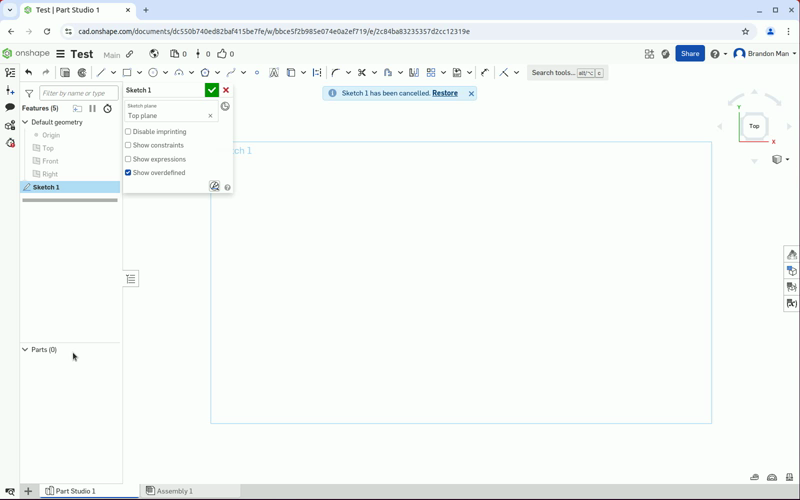
key(y)
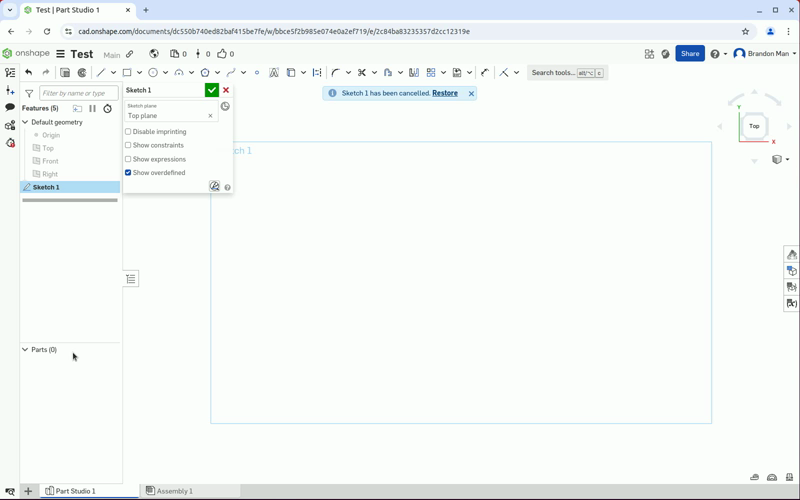
key(l)
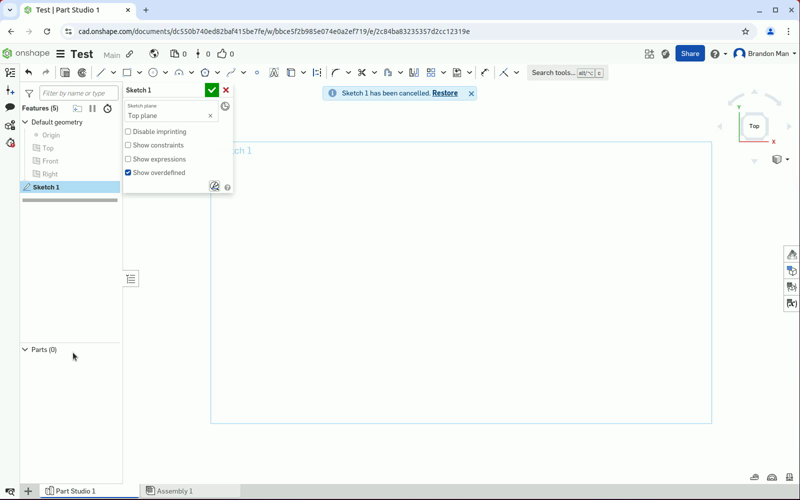
key_down(shift)
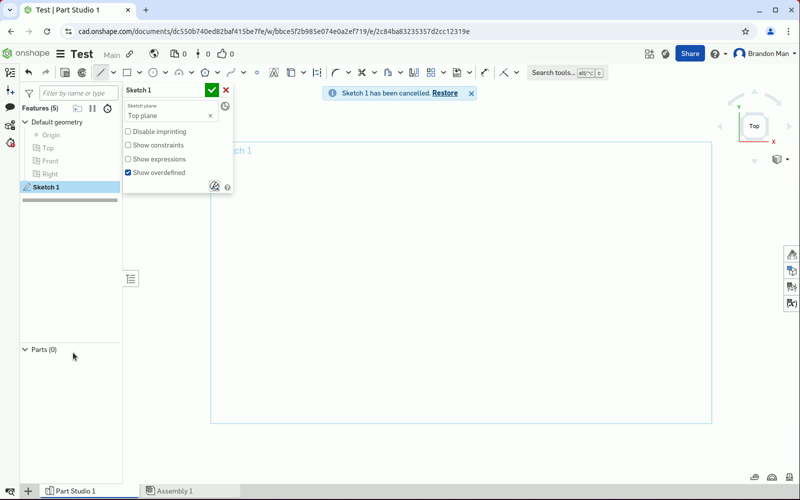
mouse_move(406, 282)
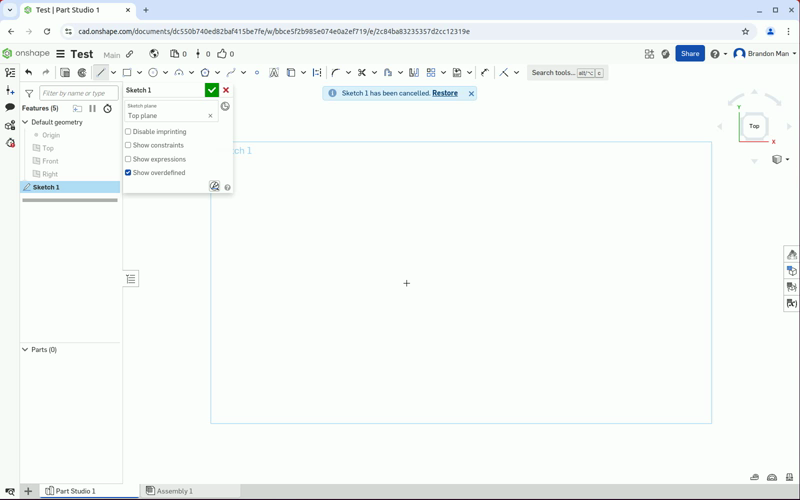
click(406, 282)
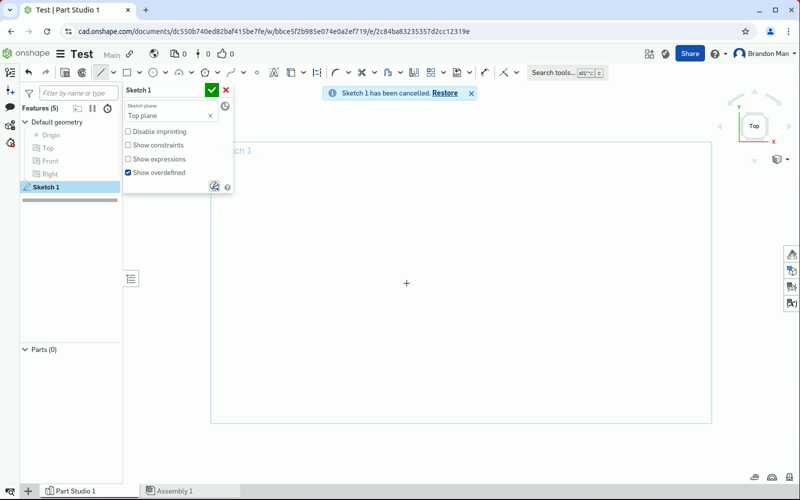
key_up(shift)
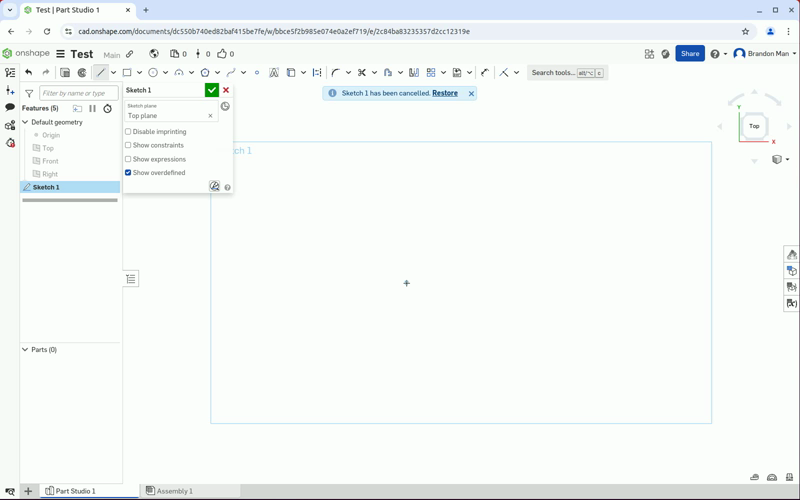
key_down(shift)
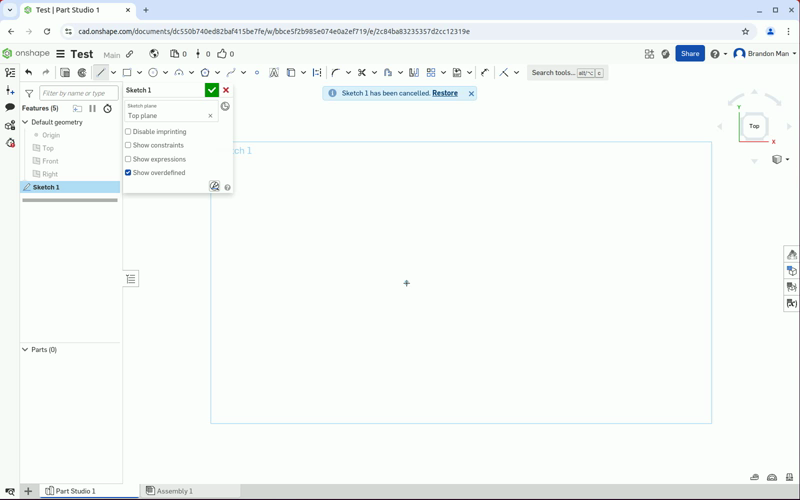
mouse_move(436, 282)
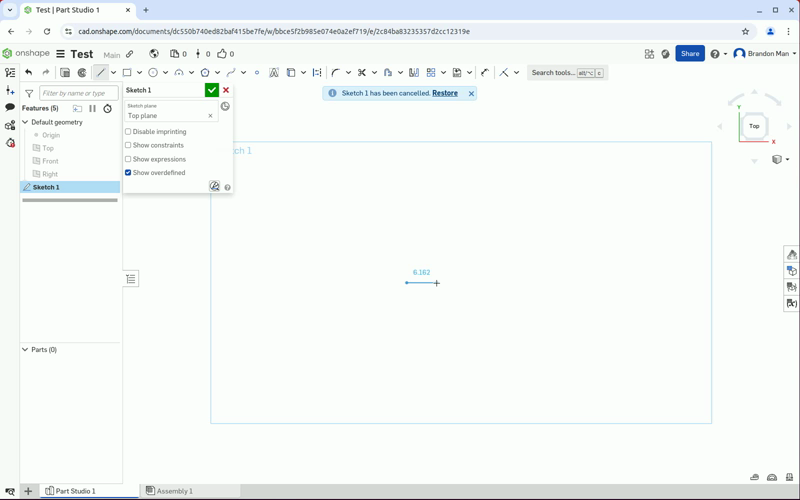
mouse_move(461, 282)
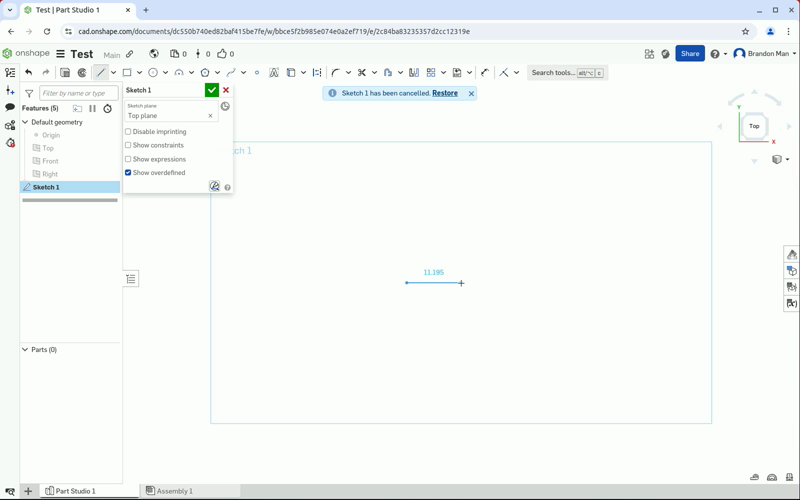
click(461, 282)
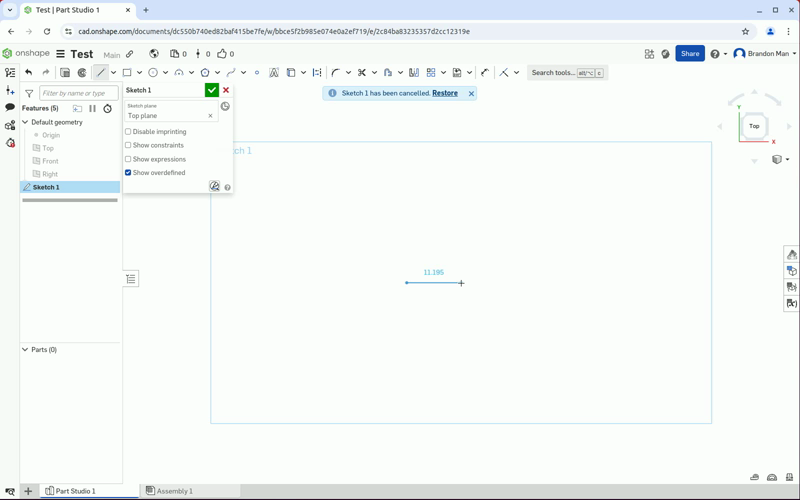
key_up(shift)
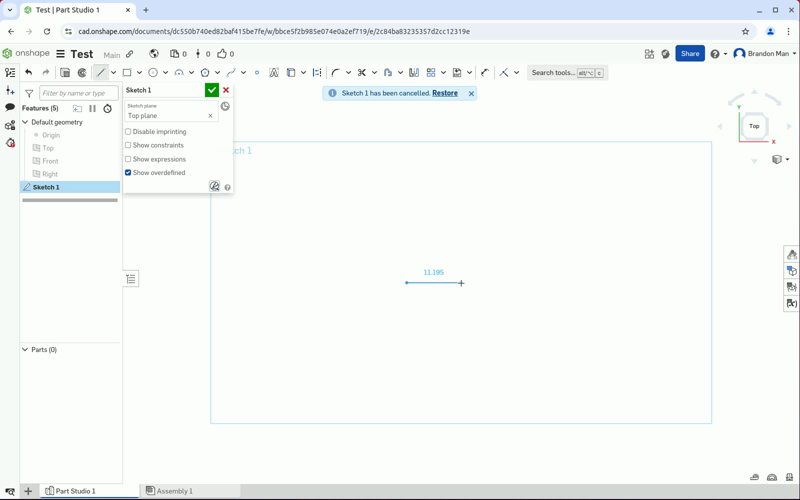
key_down(shift)
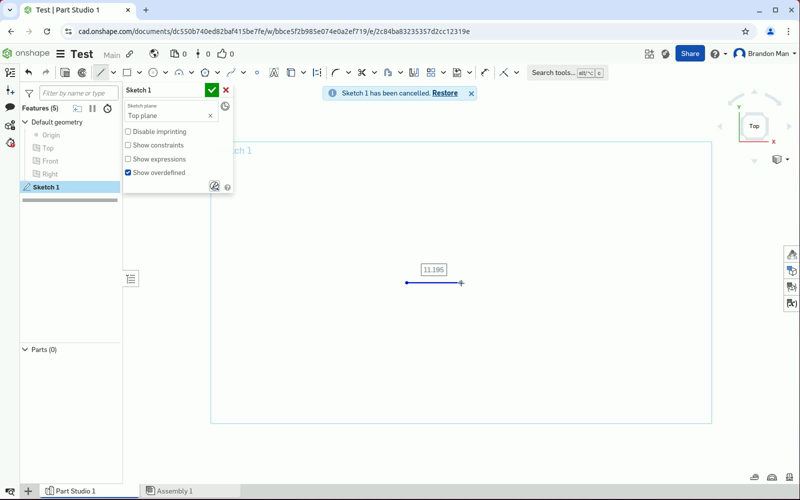
mouse_move(491, 282)
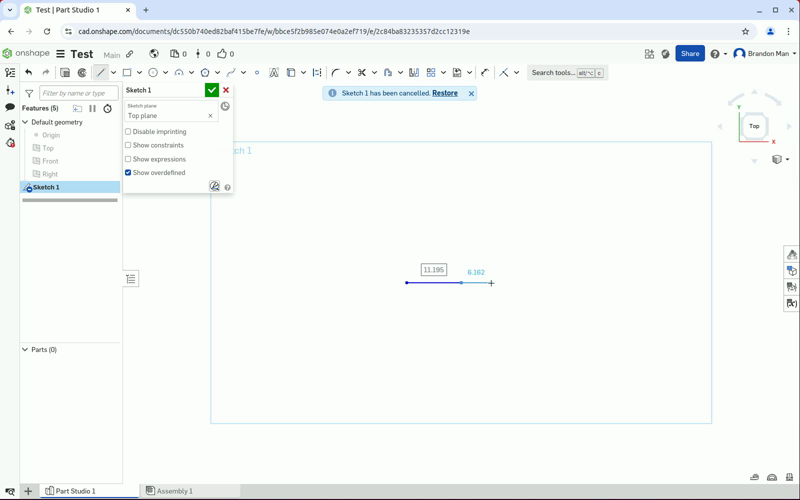
mouse_move(514, 282)
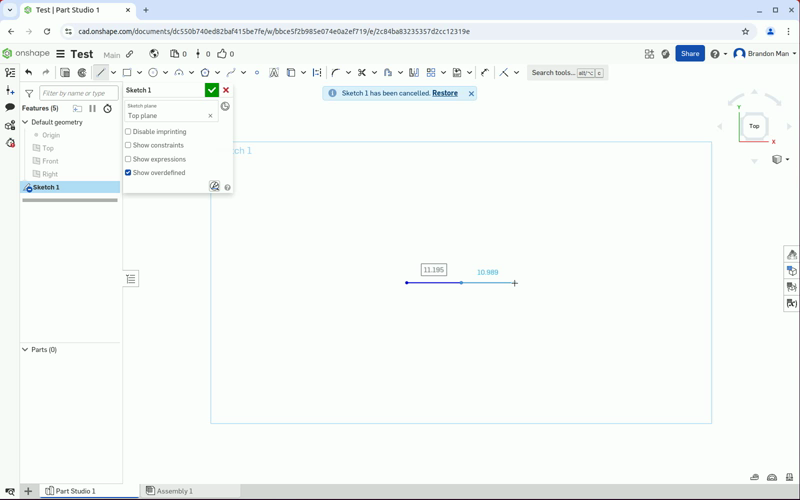
click(514, 282)
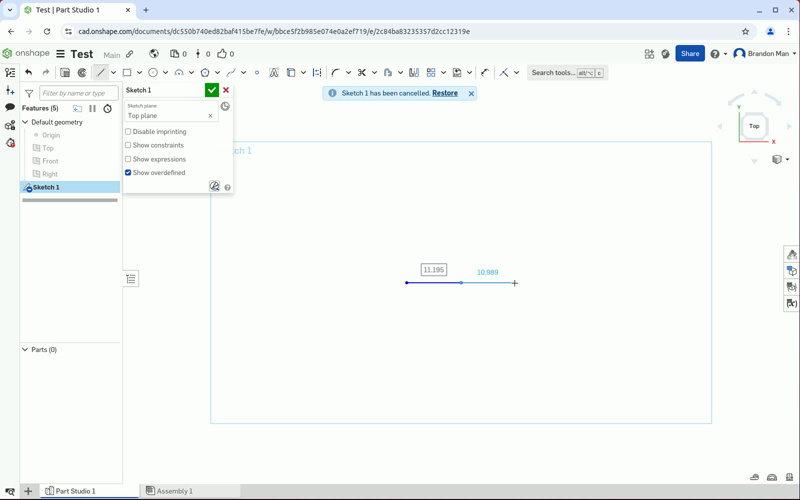
key_up(shift)
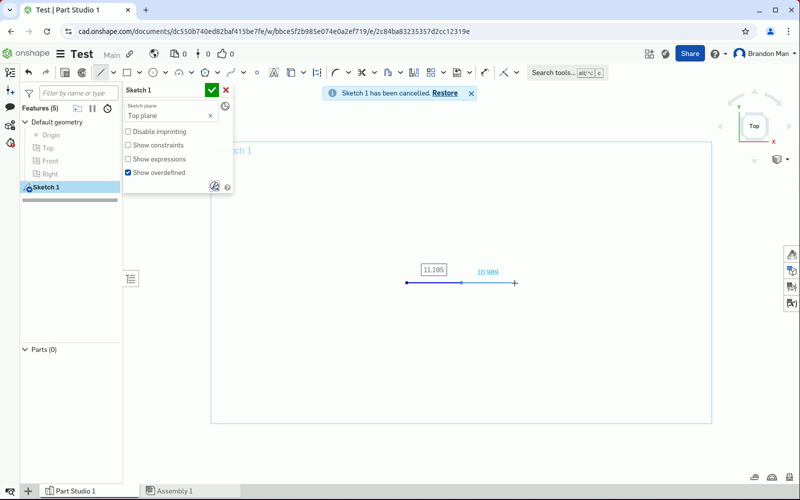
key_down(shift)
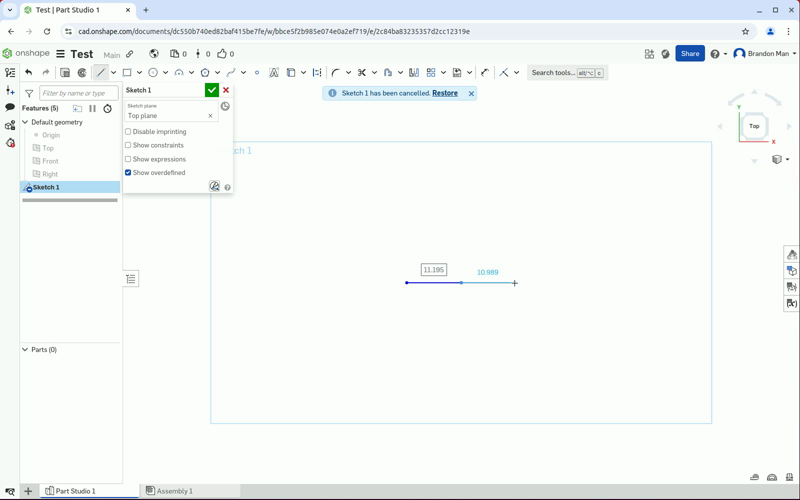
mouse_move(544, 282)
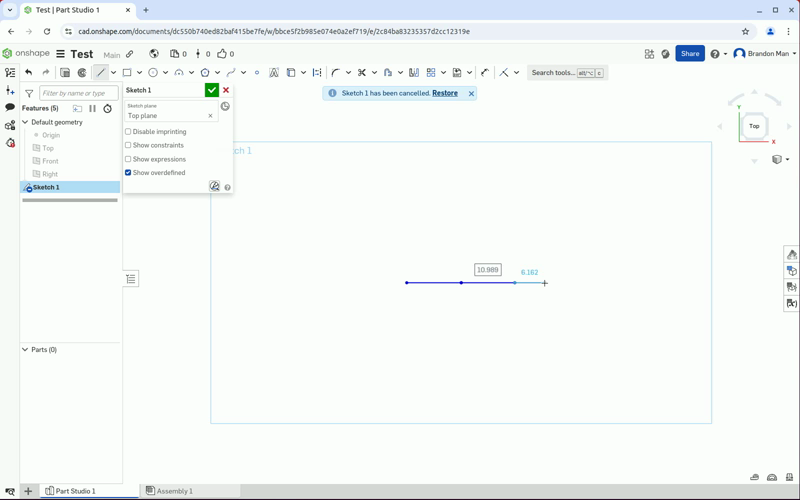
mouse_move(514, 275)
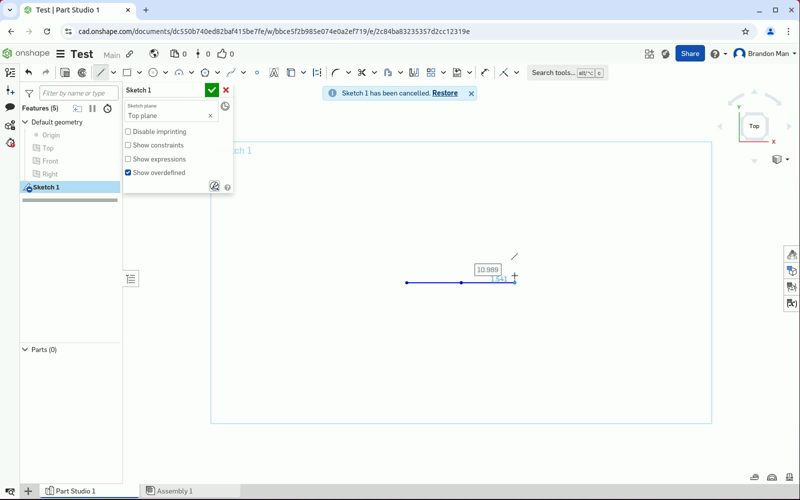
click(514, 275)
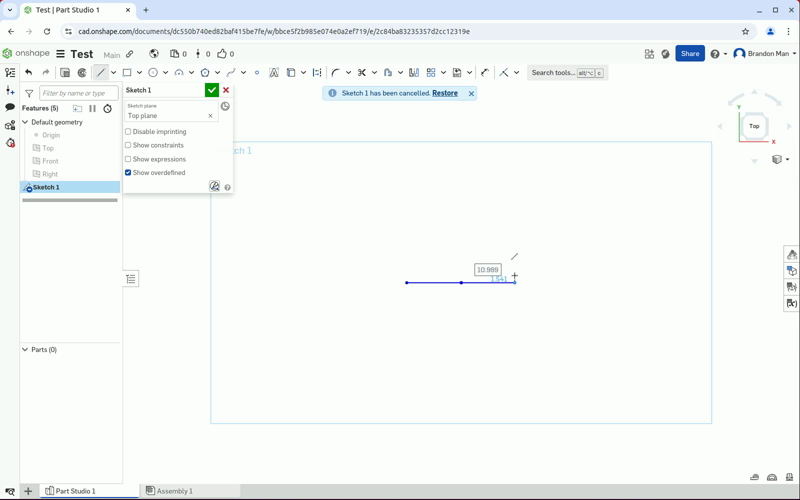
key_up(shift)
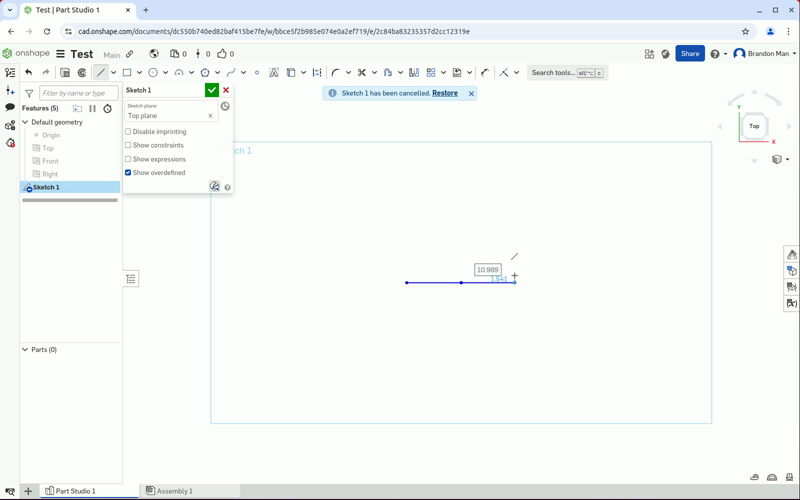
key_down(shift)
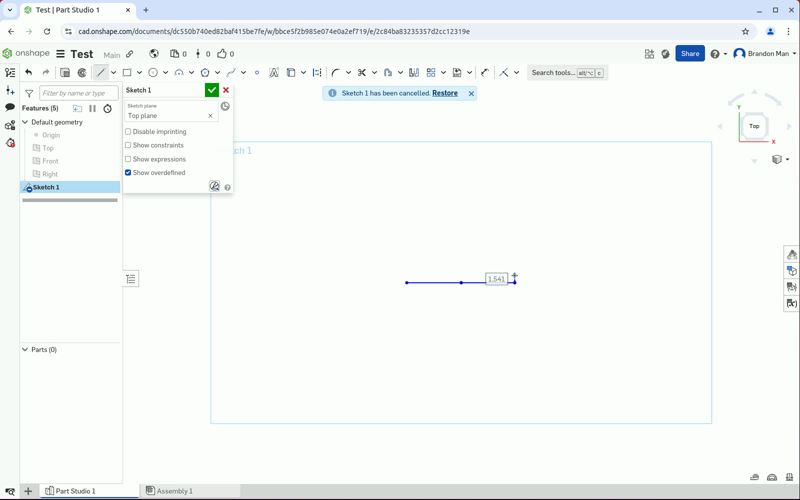
mouse_move(544, 275)
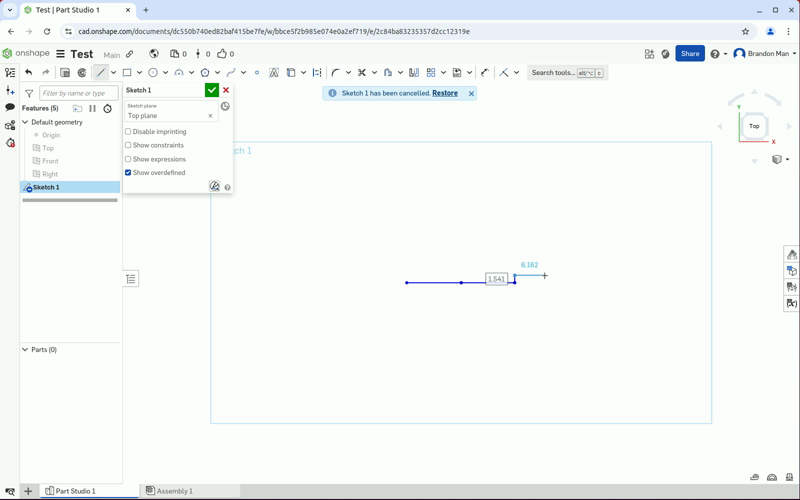
mouse_move(488, 275)
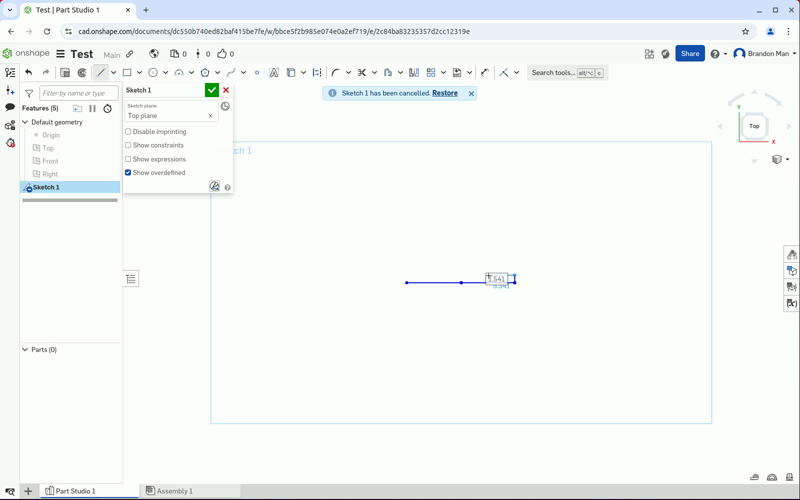
click(488, 275)
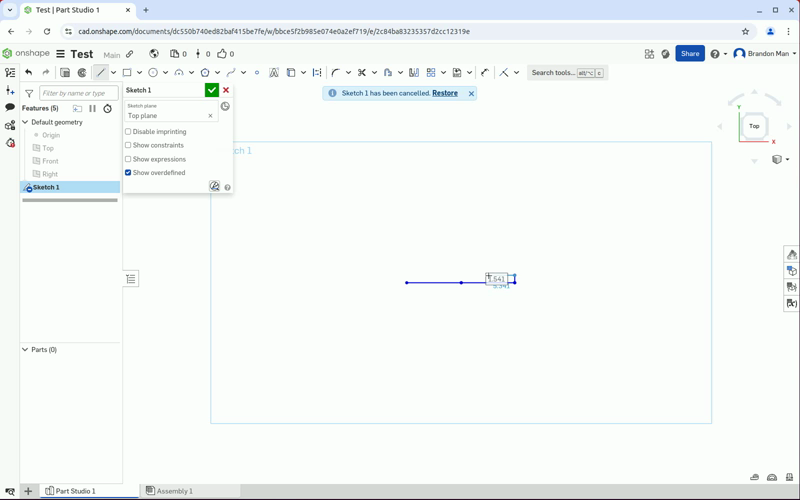
key_up(shift)
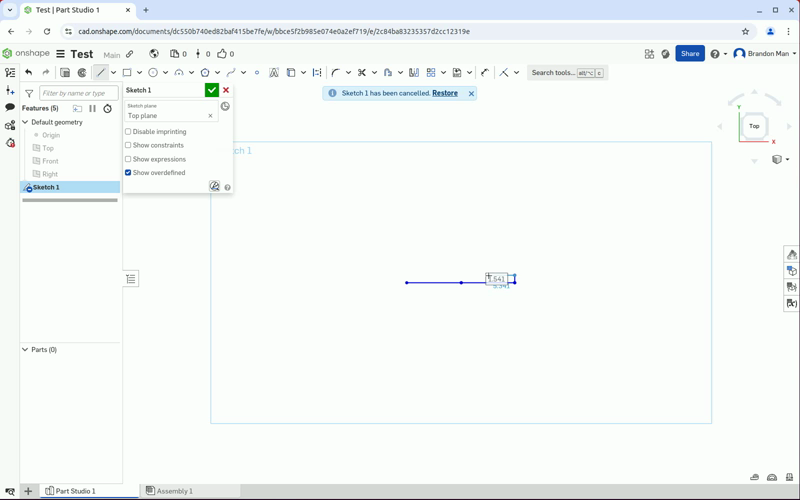
key_down(shift)
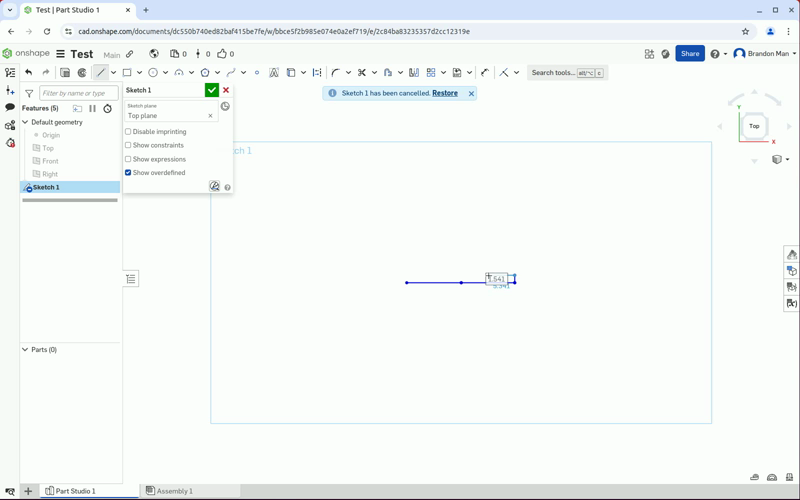
mouse_move(518, 275)
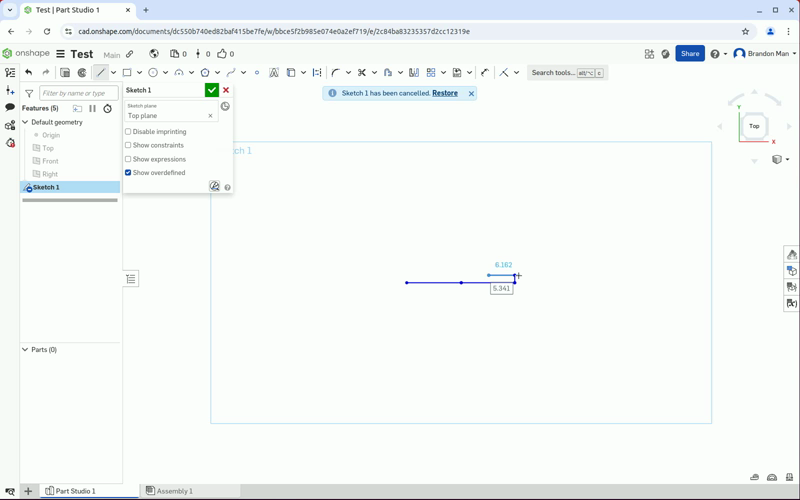
mouse_move(488, 228)
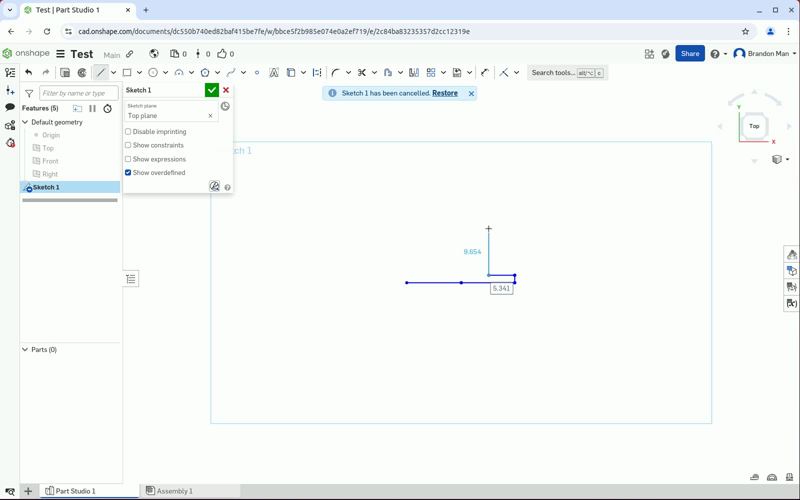
click(488, 228)
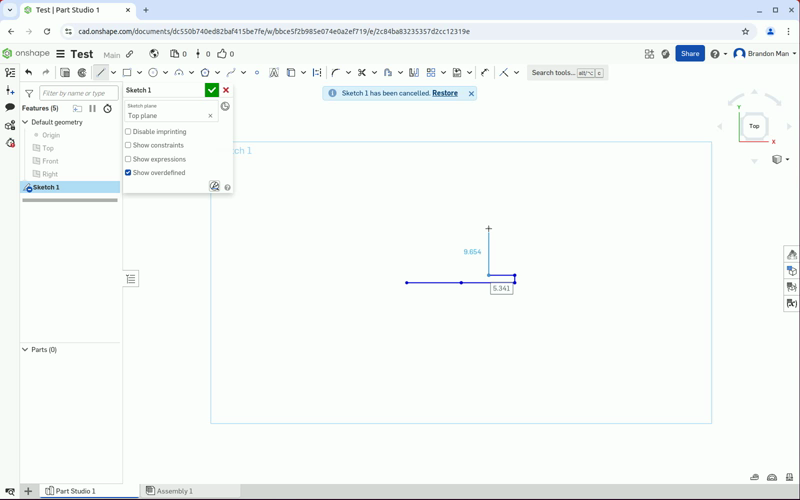
key_up(shift)
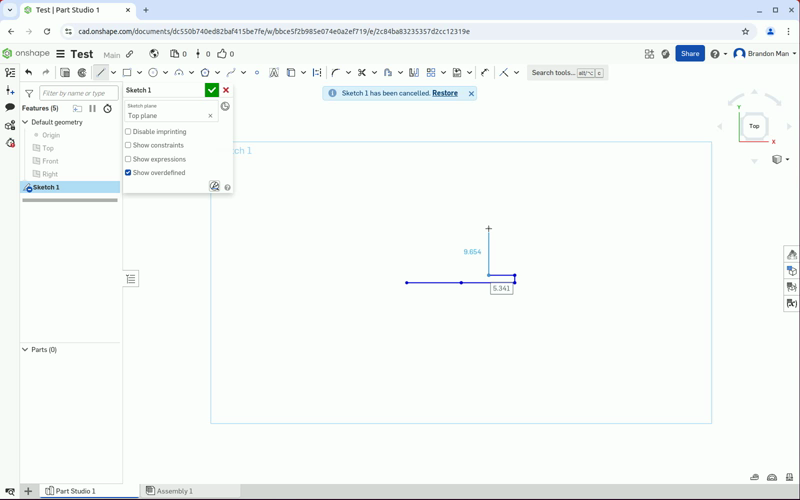
key_down(shift)
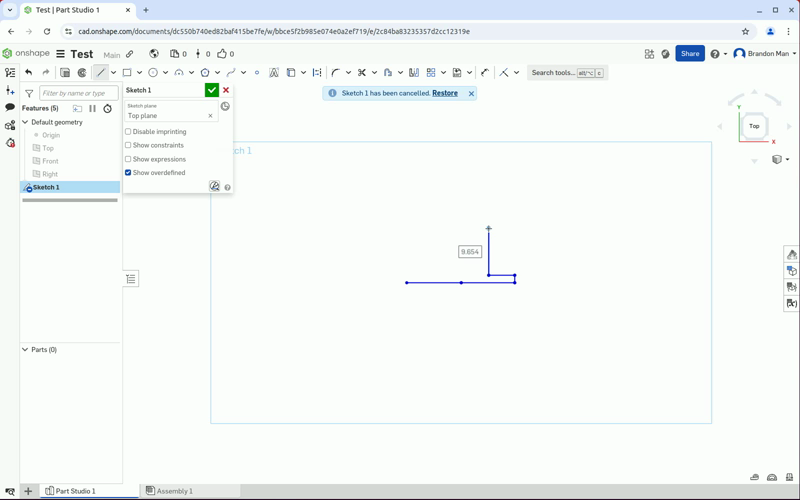
mouse_move(518, 228)
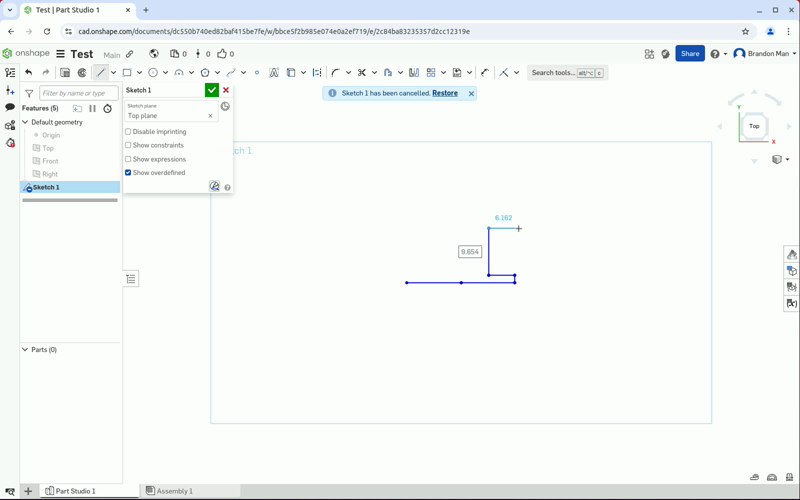
mouse_move(461, 228)
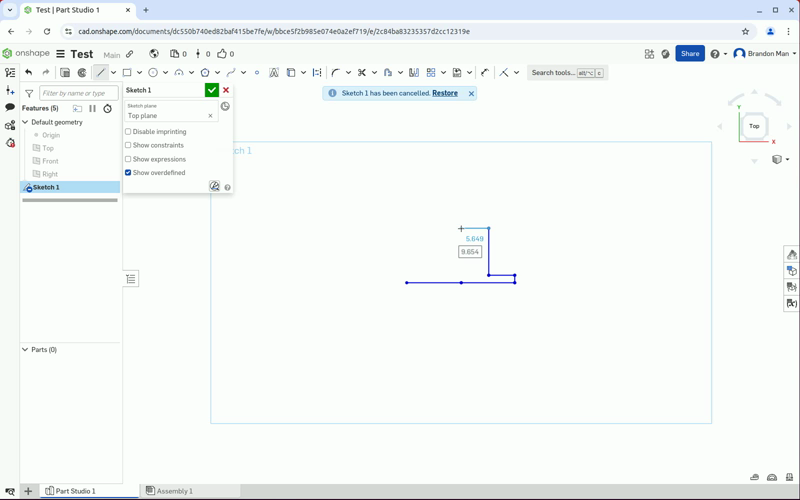
click(461, 228)
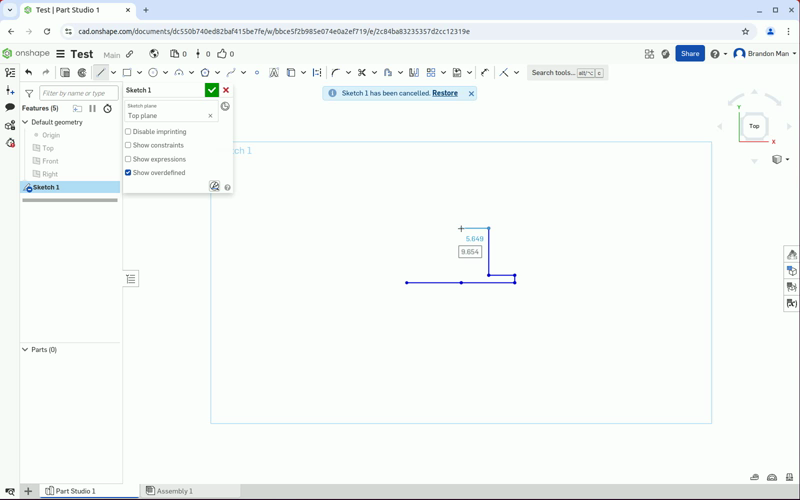
key_up(shift)
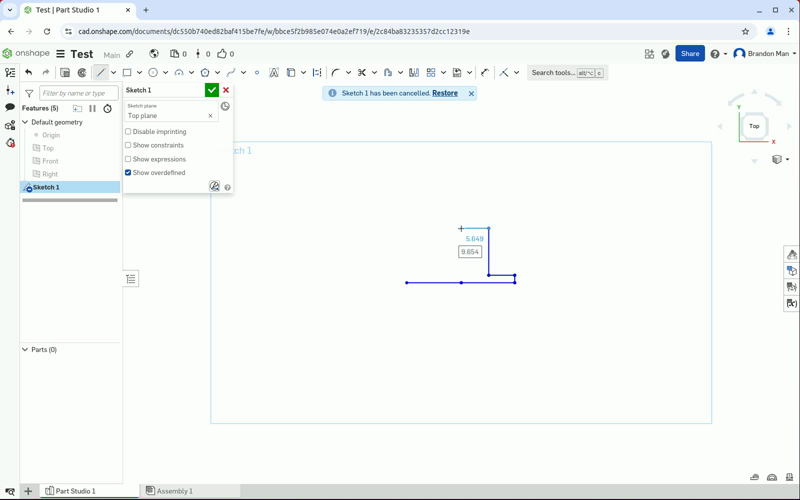
key_down(shift)
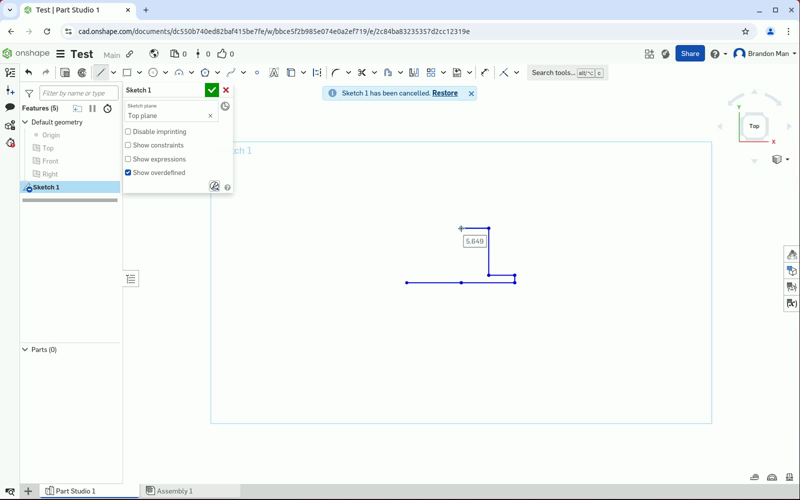
mouse_move(491, 228)
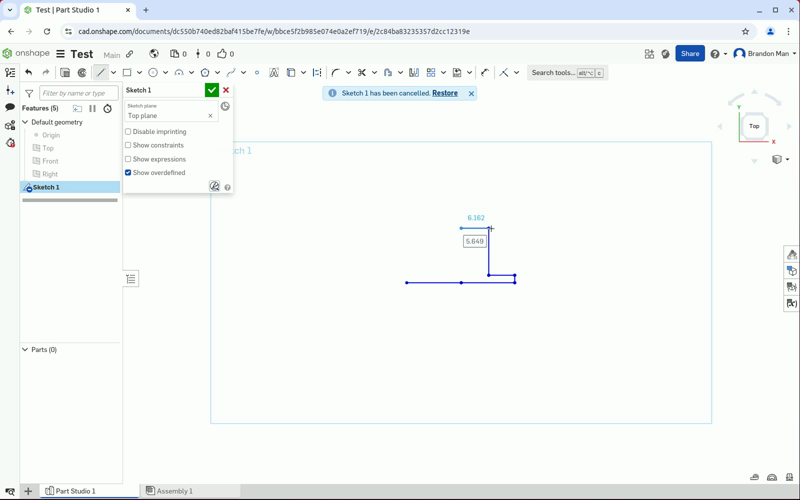
mouse_move(433, 228)
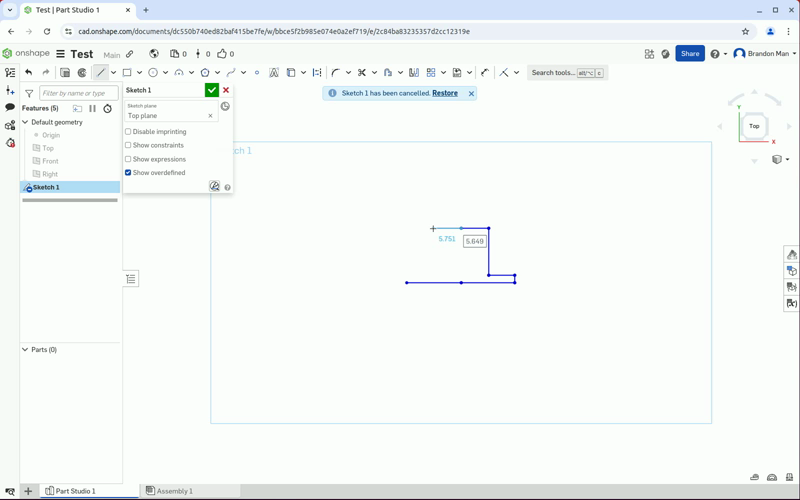
click(433, 228)
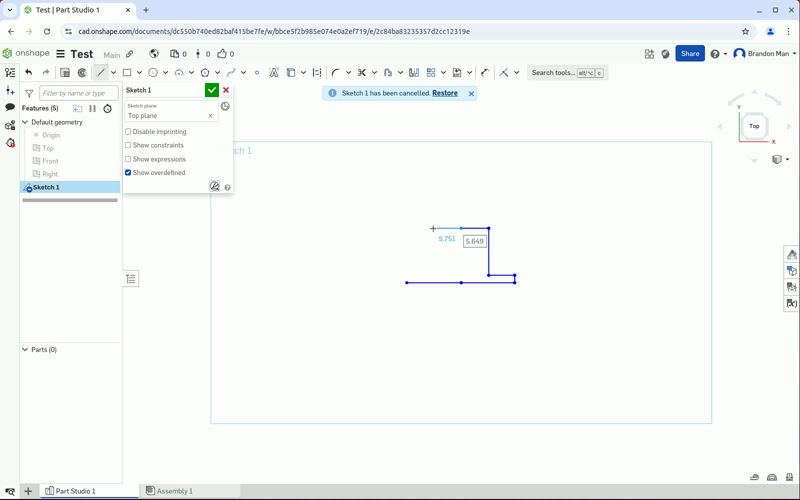
key_up(shift)
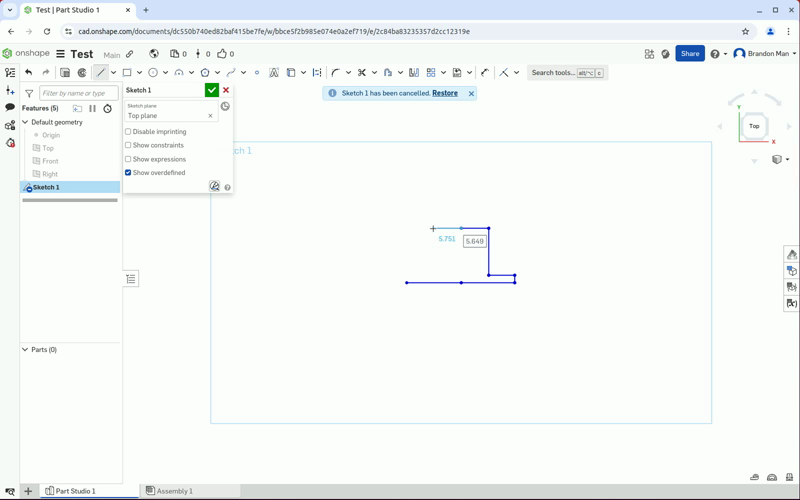
key_down(shift)
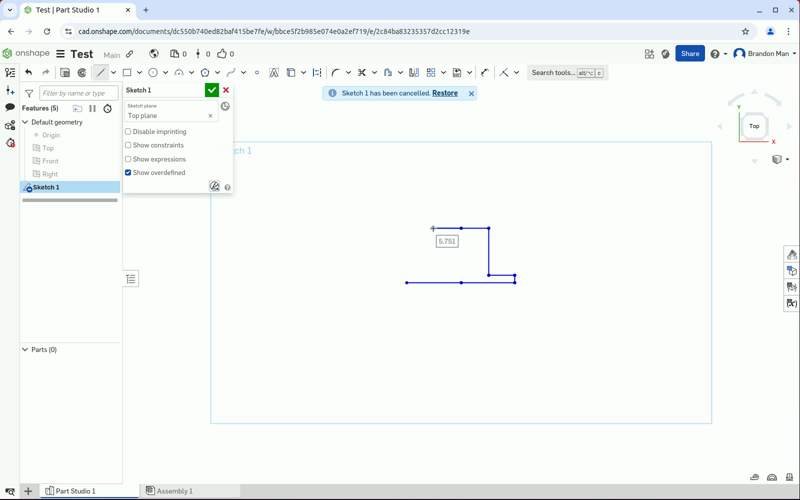
mouse_move(463, 228)
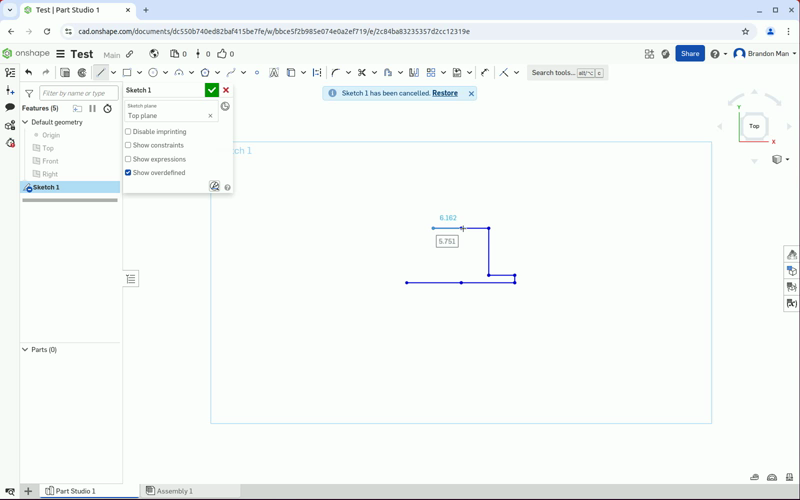
mouse_move(433, 275)
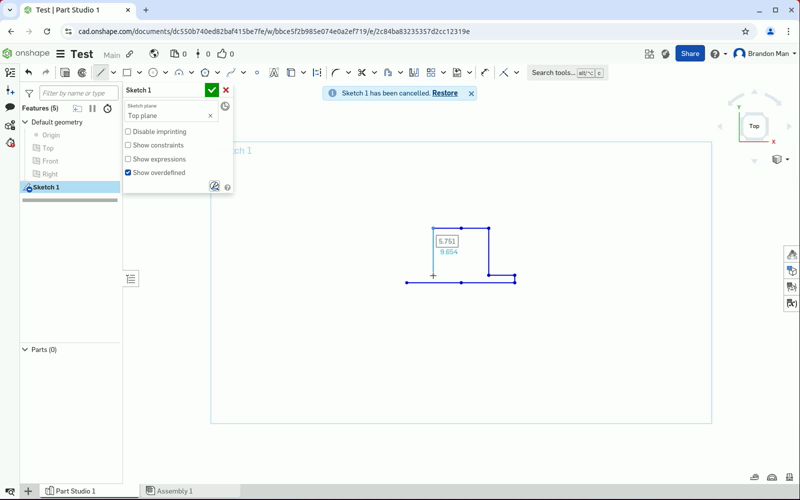
click(433, 275)
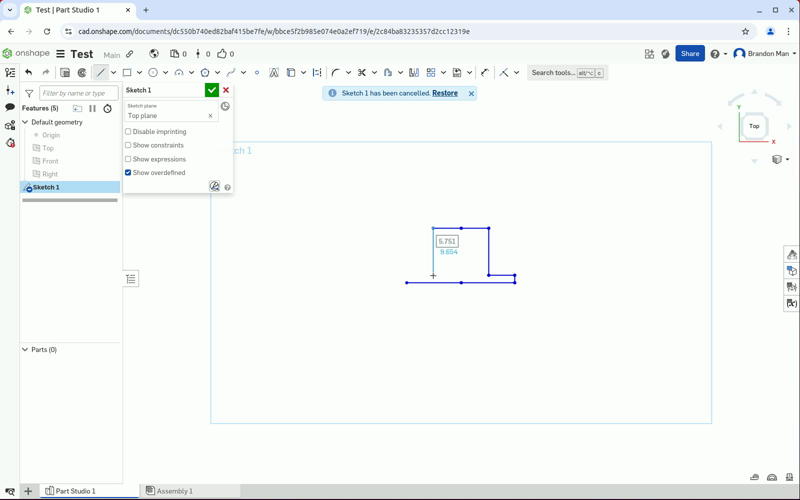
key_up(shift)
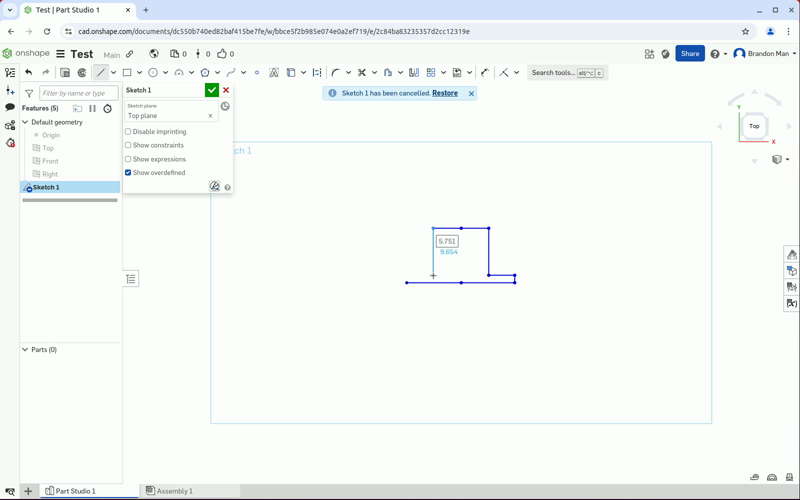
key_down(shift)
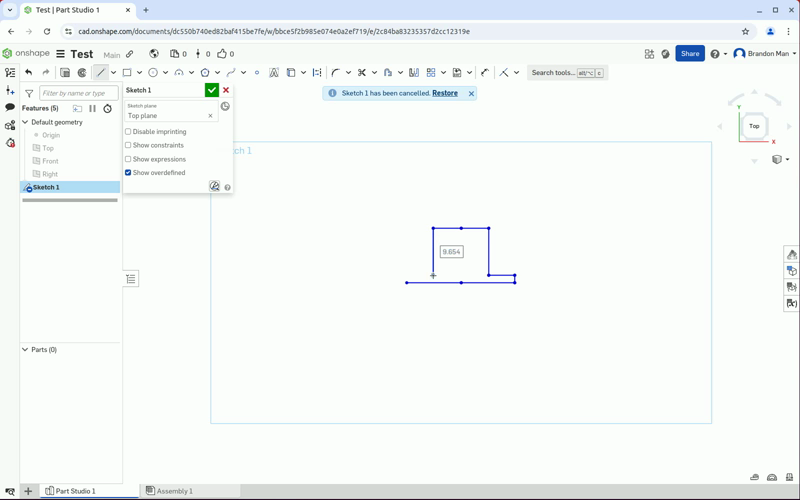
mouse_move(463, 275)
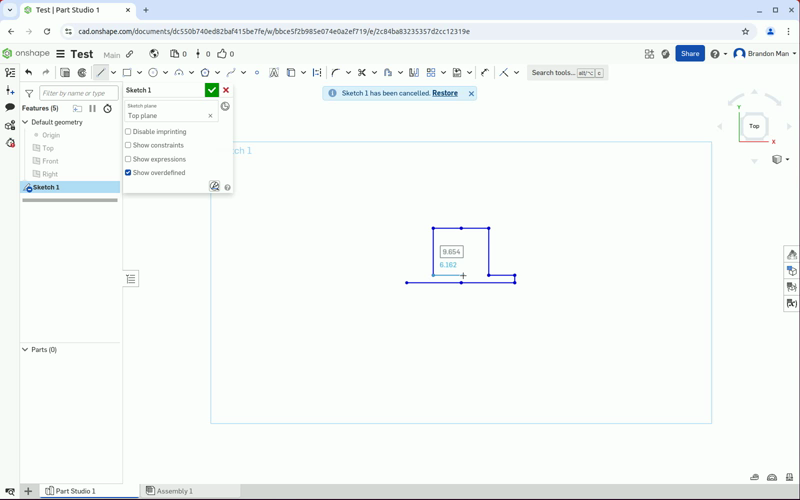
mouse_move(406, 275)
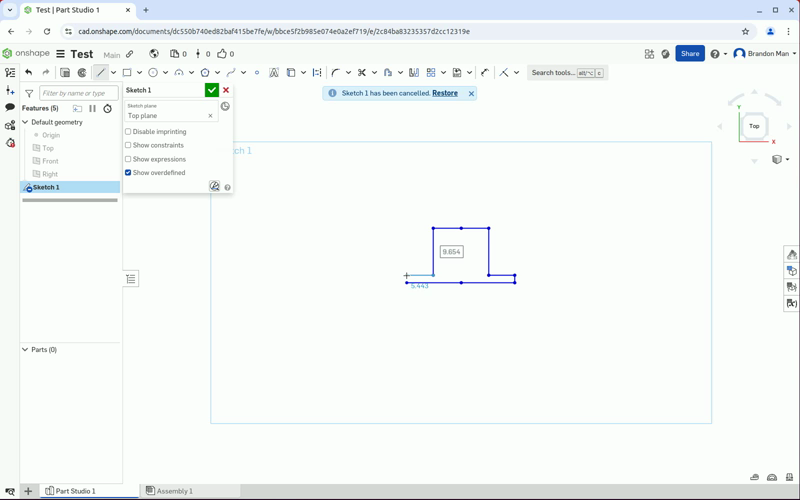
click(406, 275)
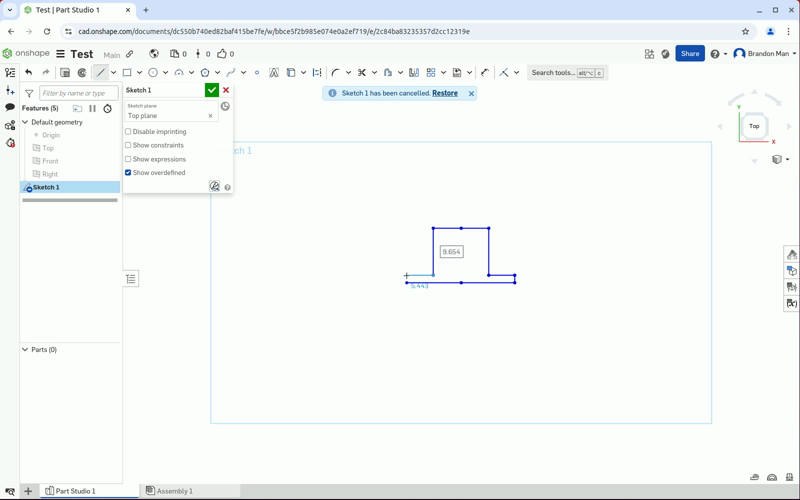
key_up(shift)
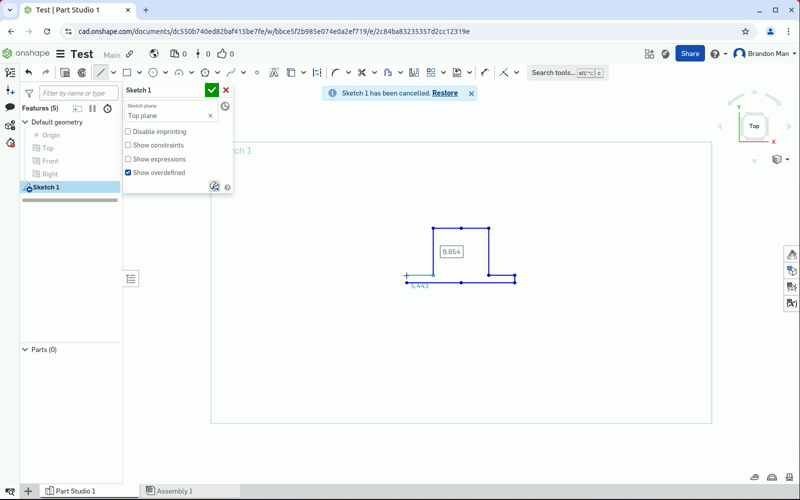
mouse_move(436, 275)
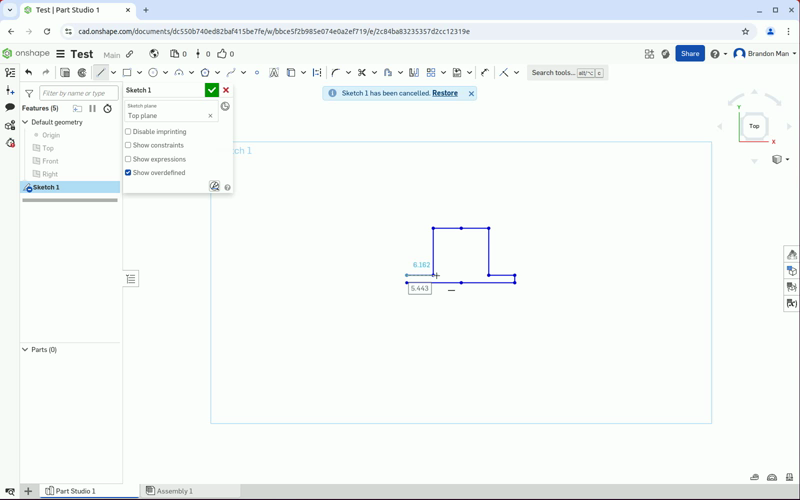
key_down(shift)
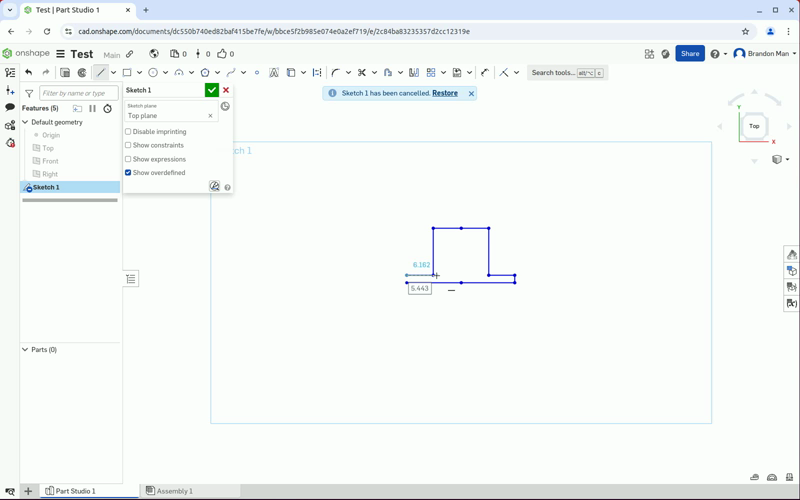
mouse_move(406, 282)
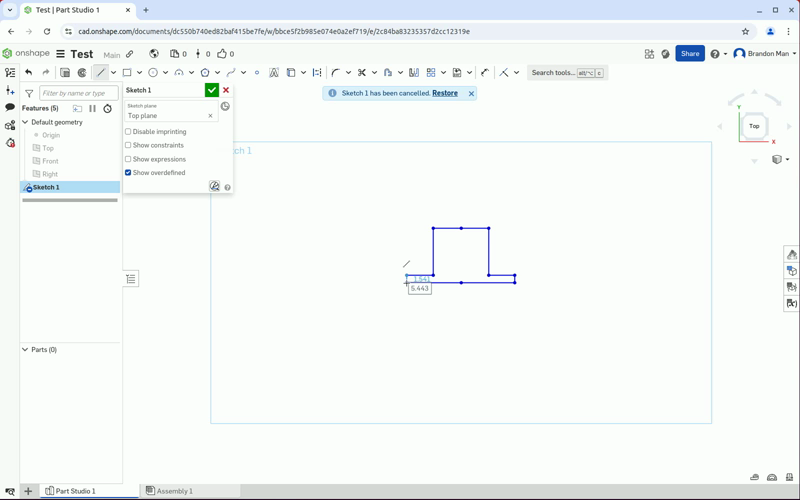
key_up(shift)
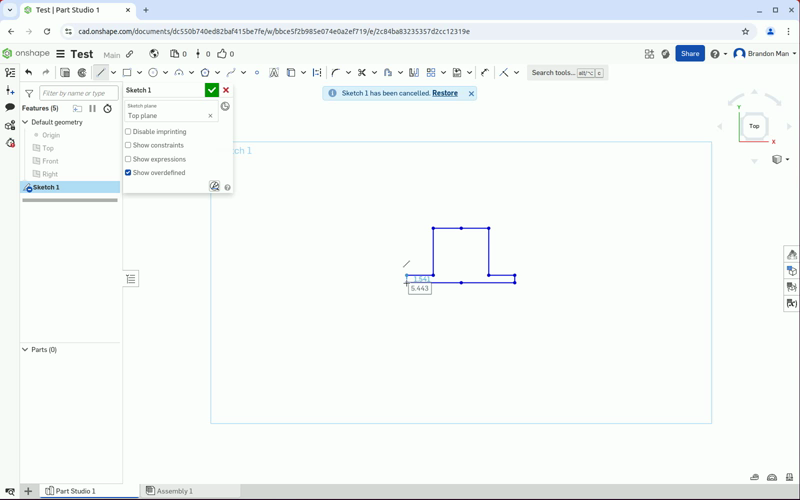
click(406, 282)
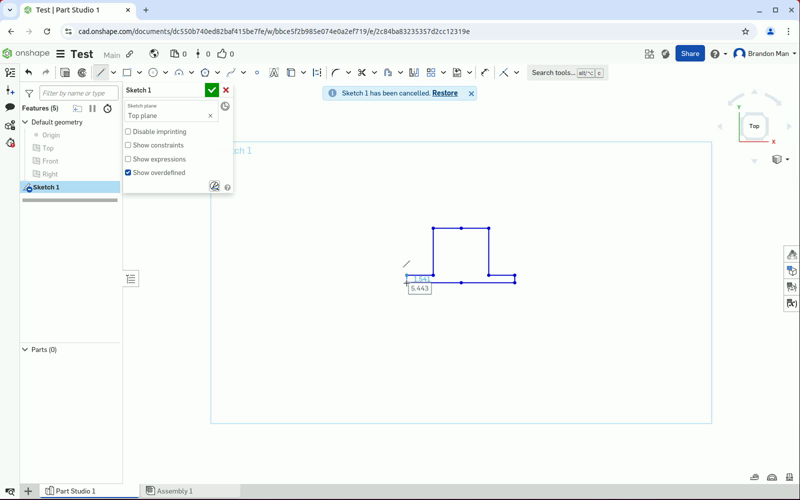
key(esc)
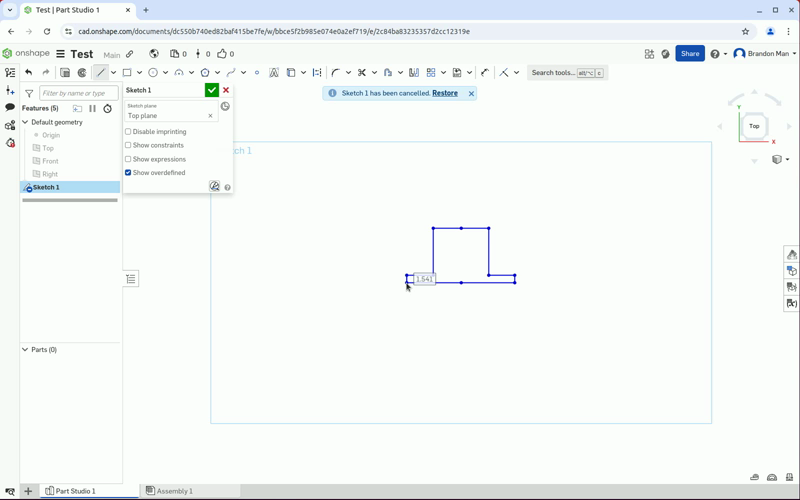
key(c)
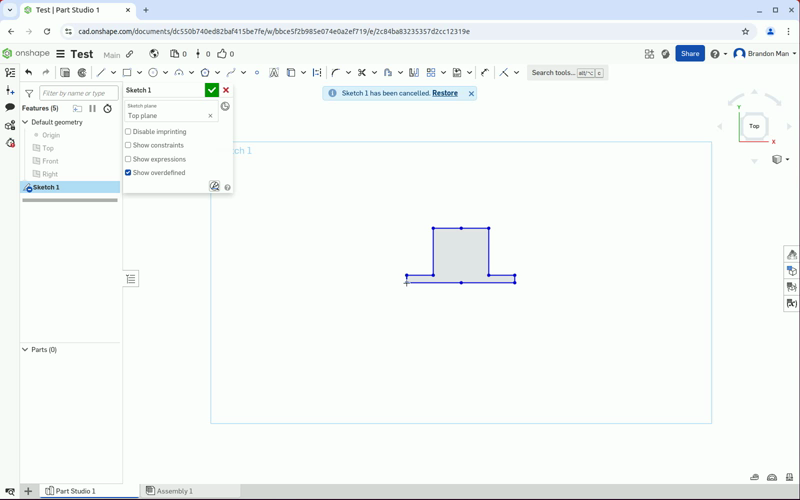
key_down(shift)
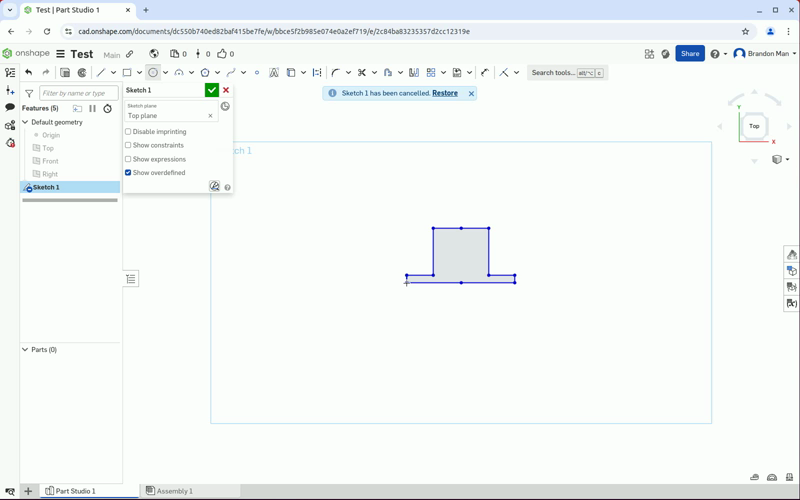
mouse_move(461, 254)
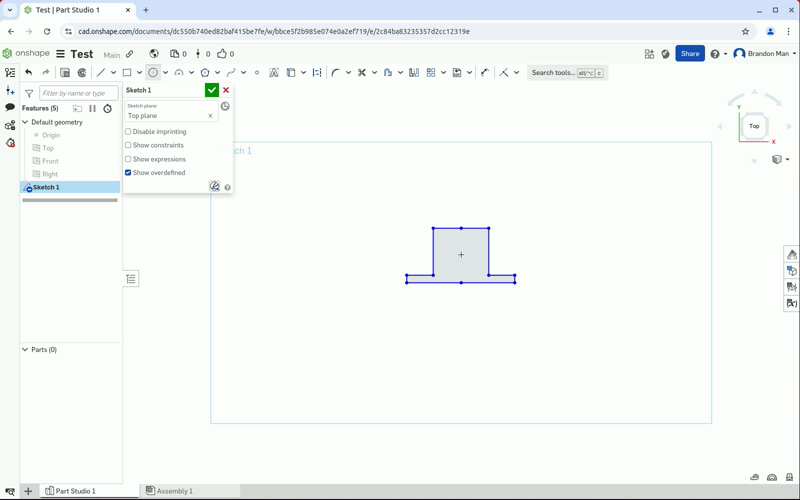
click(461, 254)
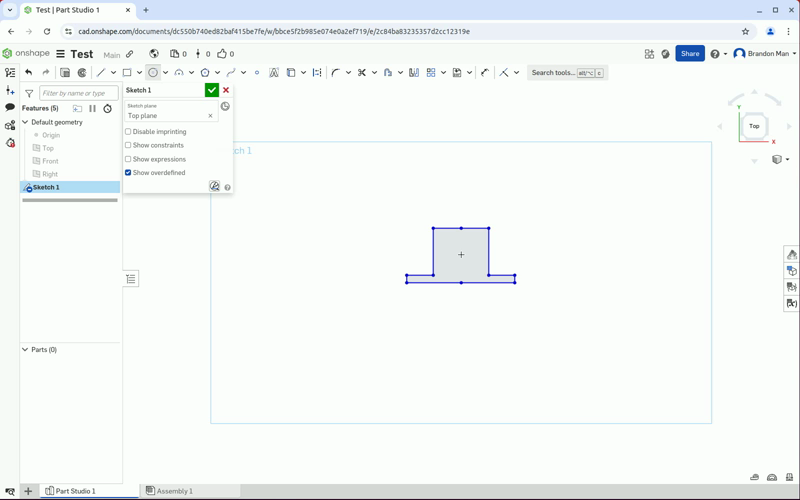
key_up(shift)
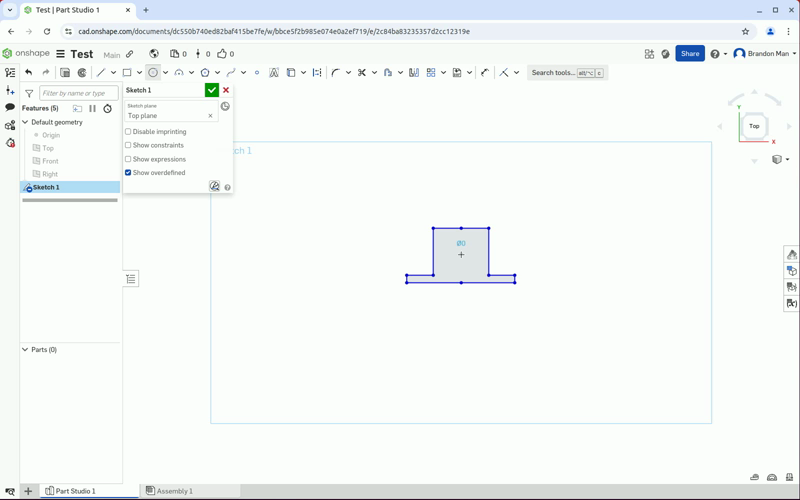
mouse_move(479, 254)
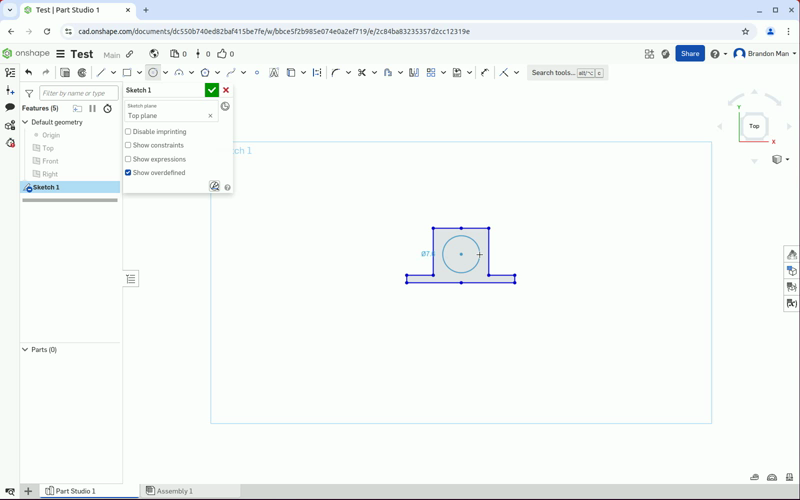
click(479, 254)
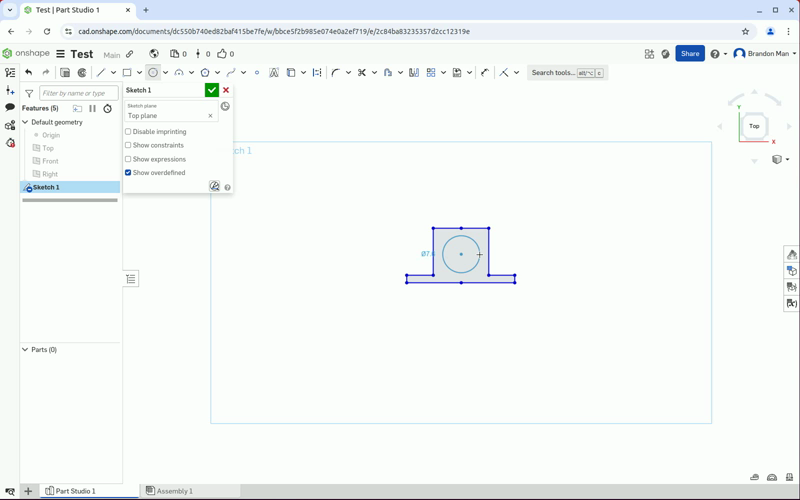
key(esc)
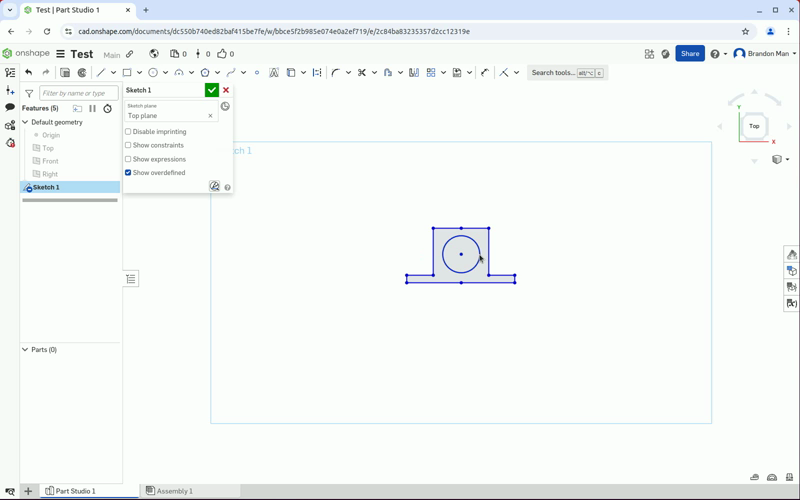
mouse_move(484, 233)
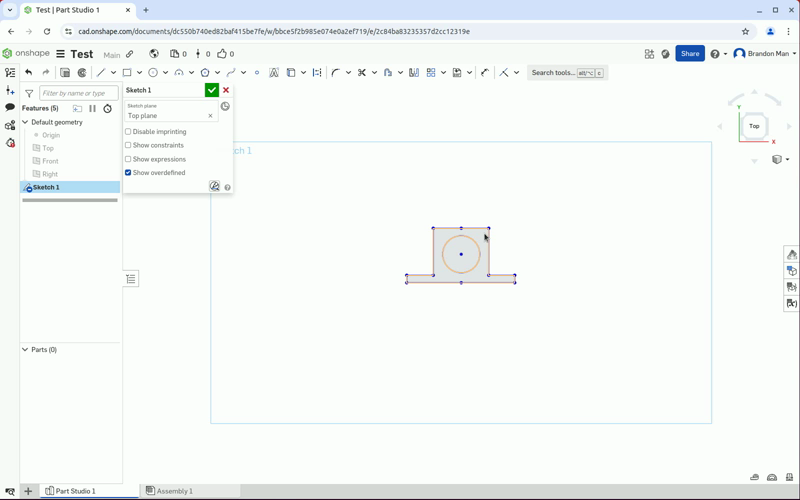
click(484, 233)
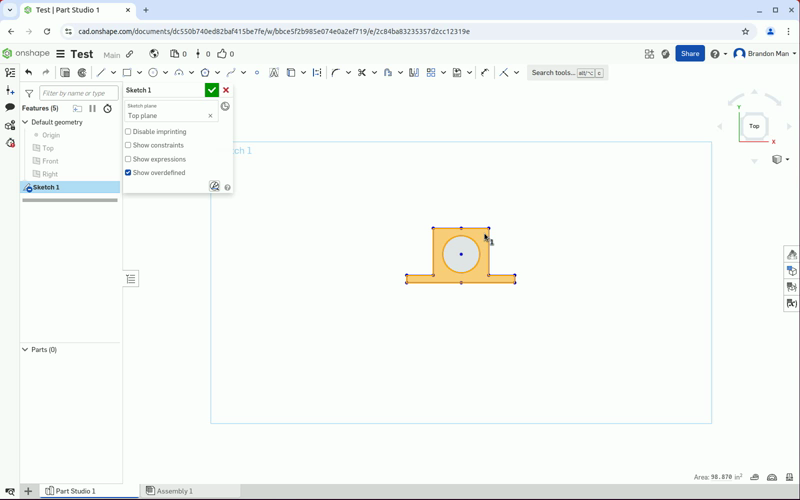
mouse_move(73, 352)
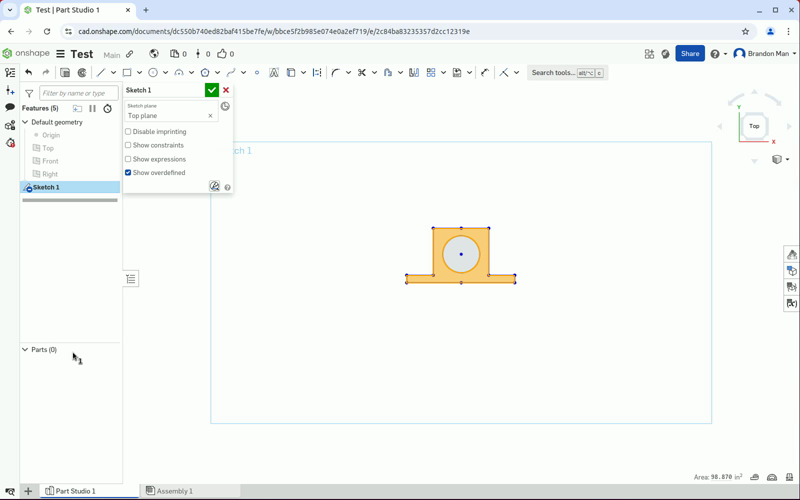
key(shift+y)
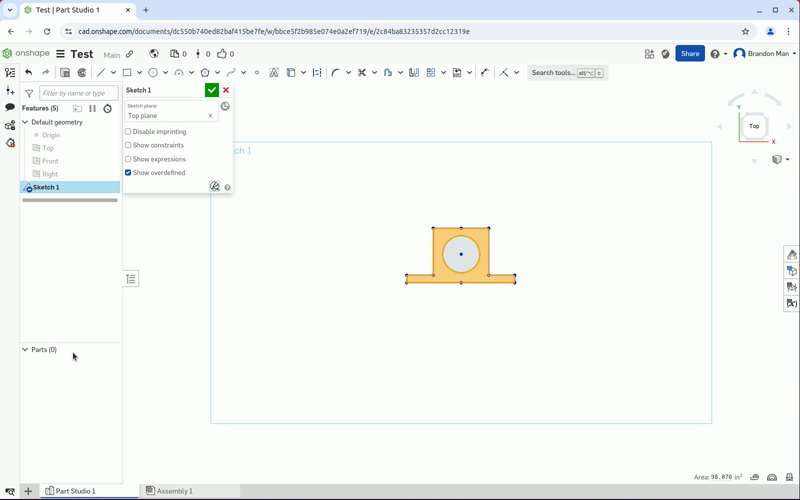
key(shift+e)
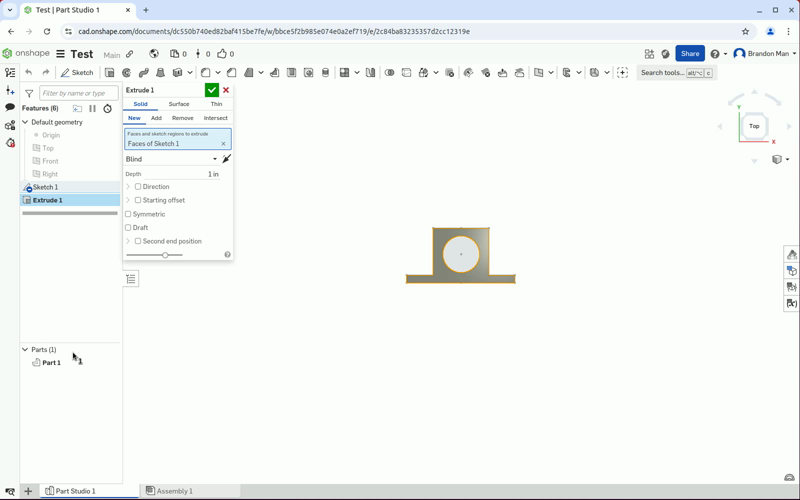
mouse_move(143, 106)
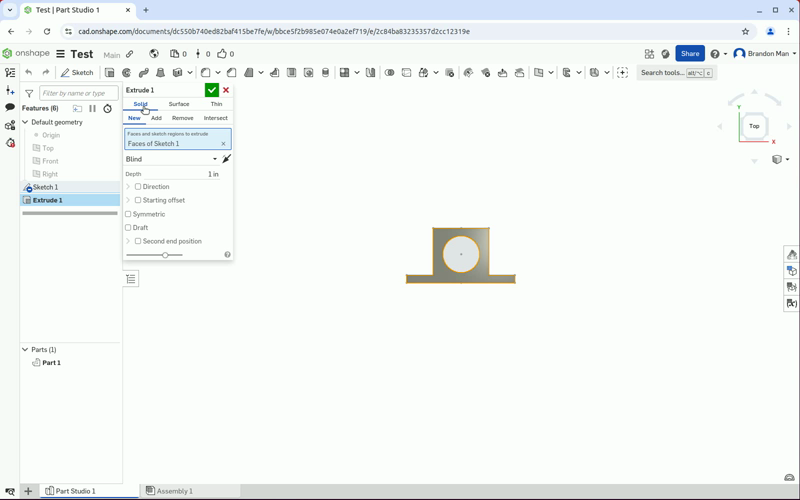
click(143, 106)
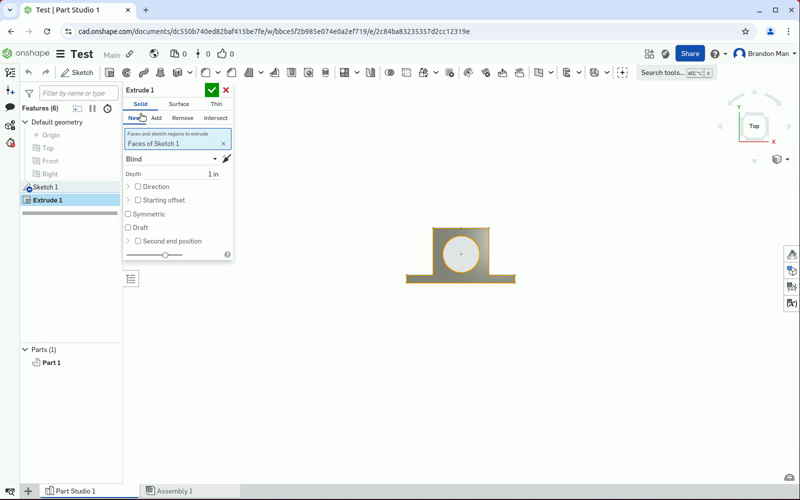
mouse_move(137, 120)
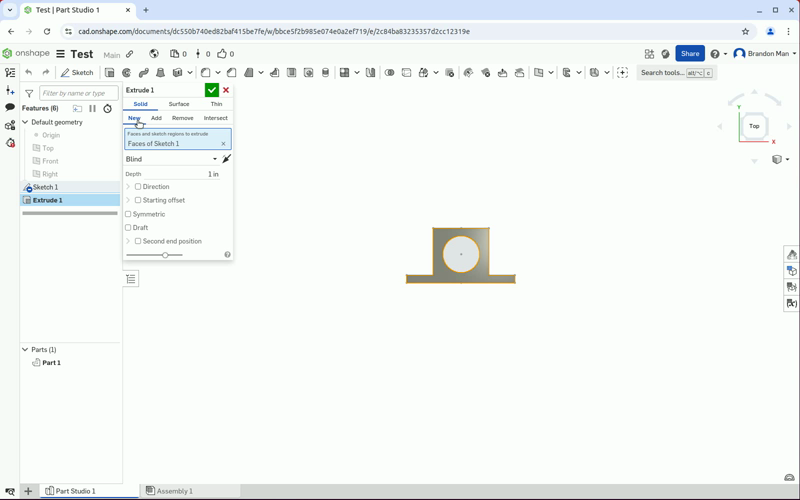
click(137, 120)
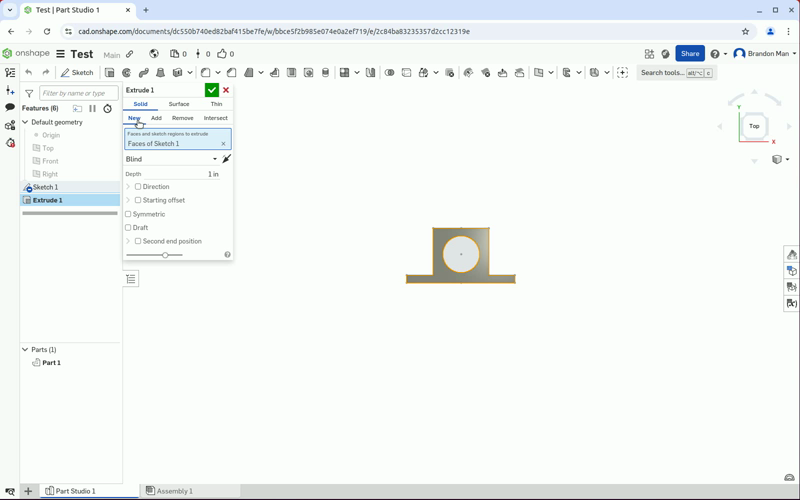
key(tab, 4)
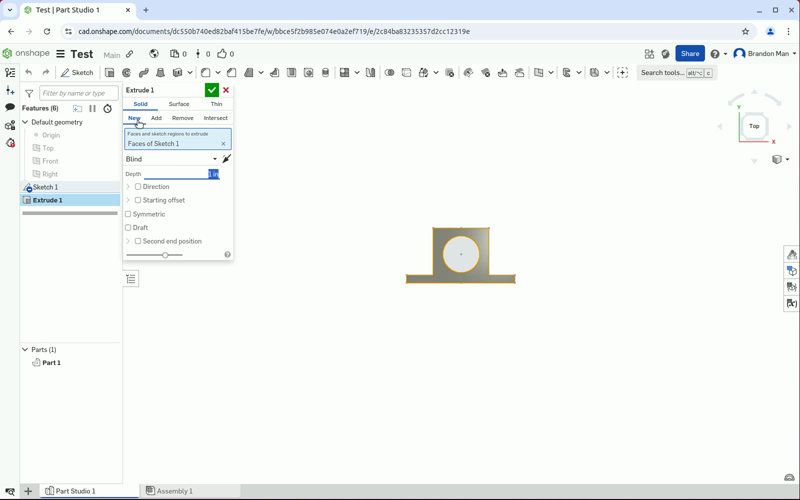
text(23.108)
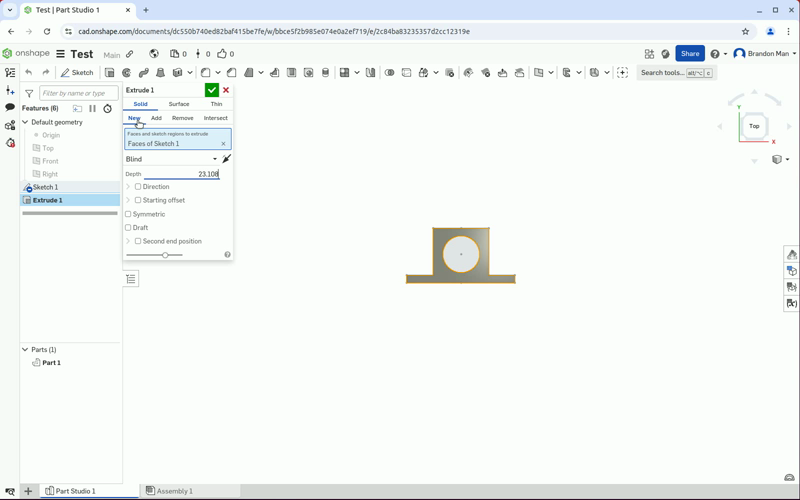
key(enter)
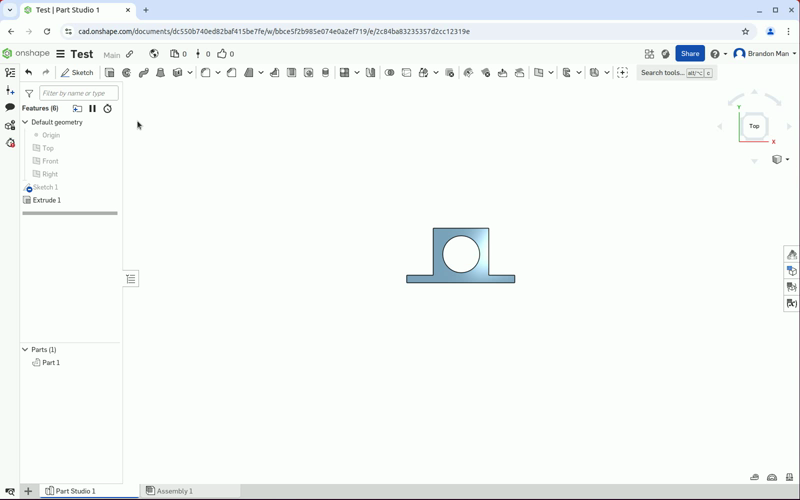
key(shift+h)
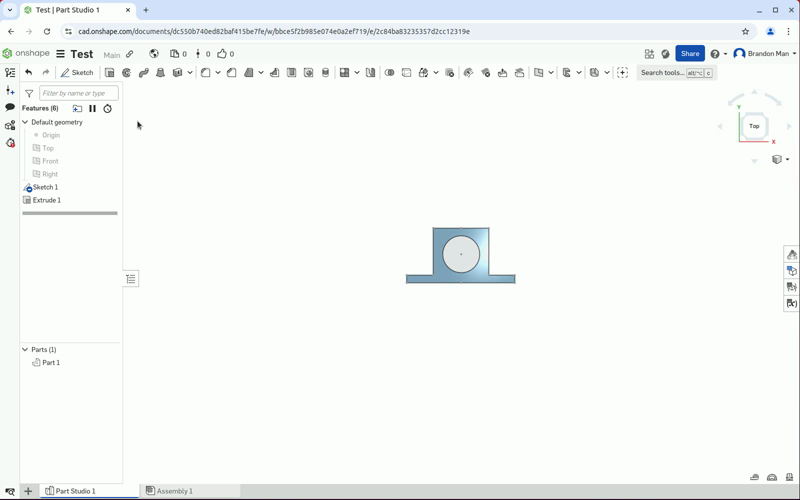
key(shift+h)
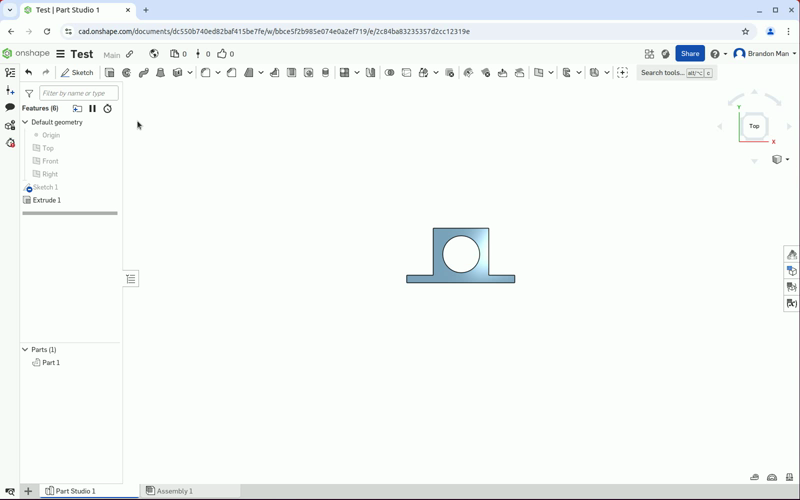
mouse_move(73, 189)
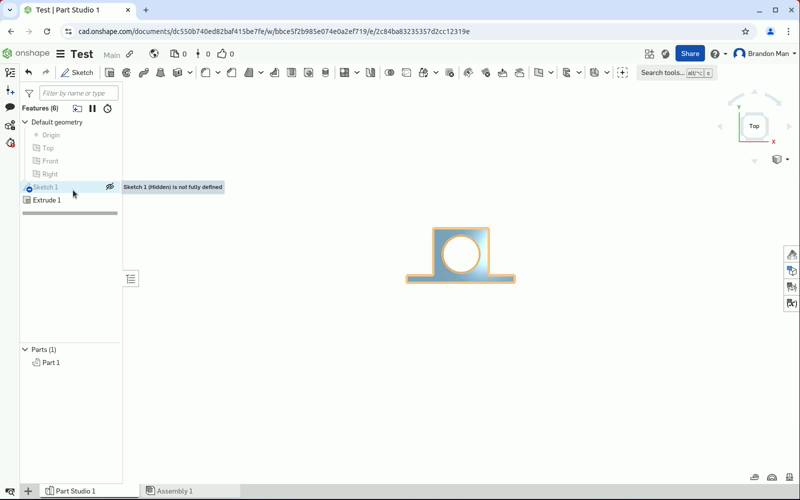
click(73, 189)
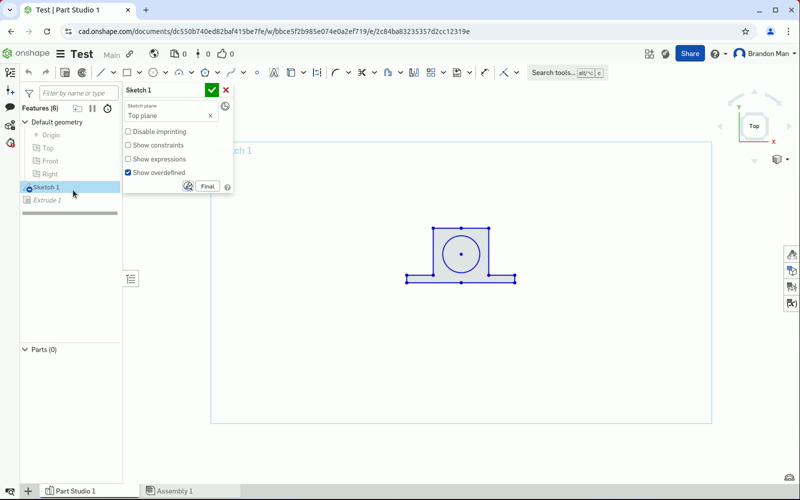
mouse_move(229, 92)
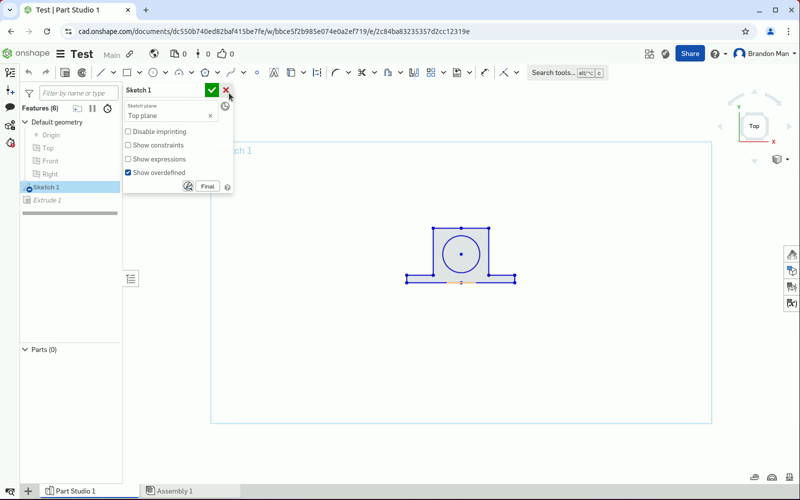
click(229, 92)
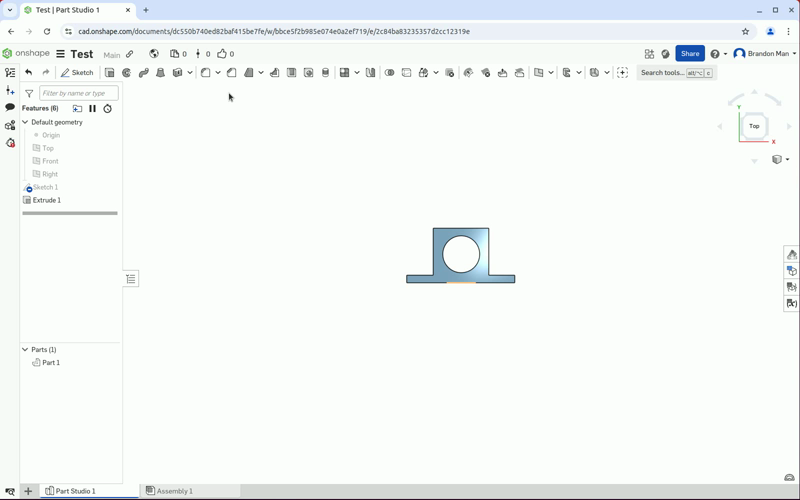
mouse_move(73, 352)
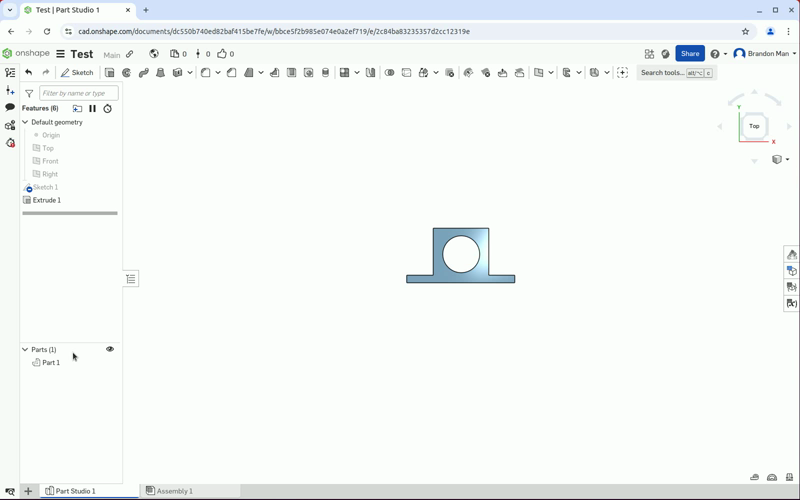
key(y)
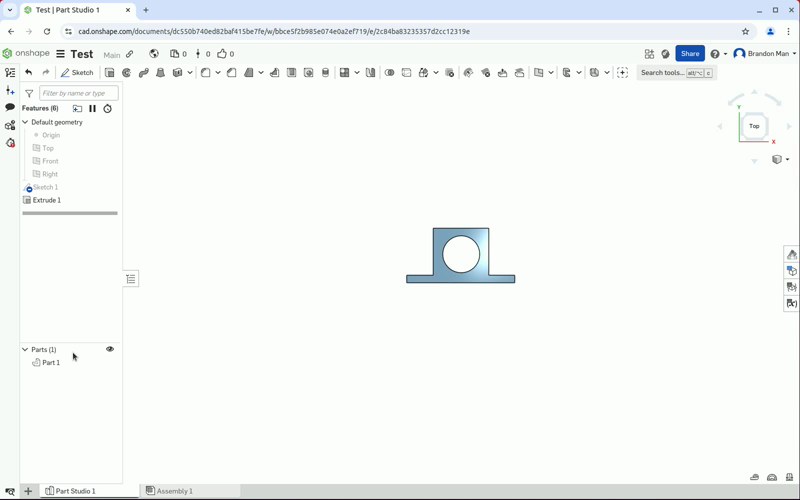
key(shift+p)
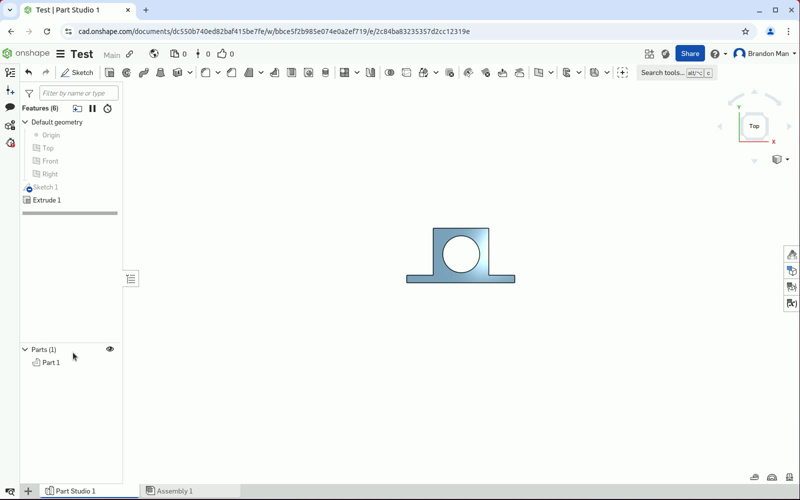
key(space)
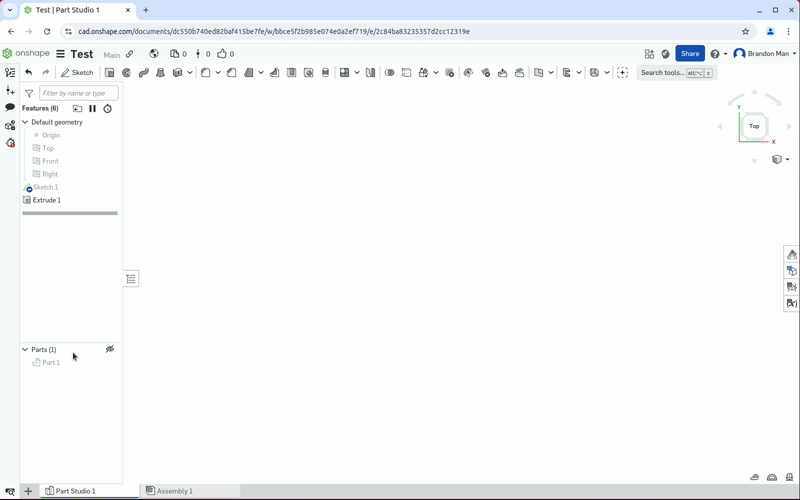
key_down(shift)
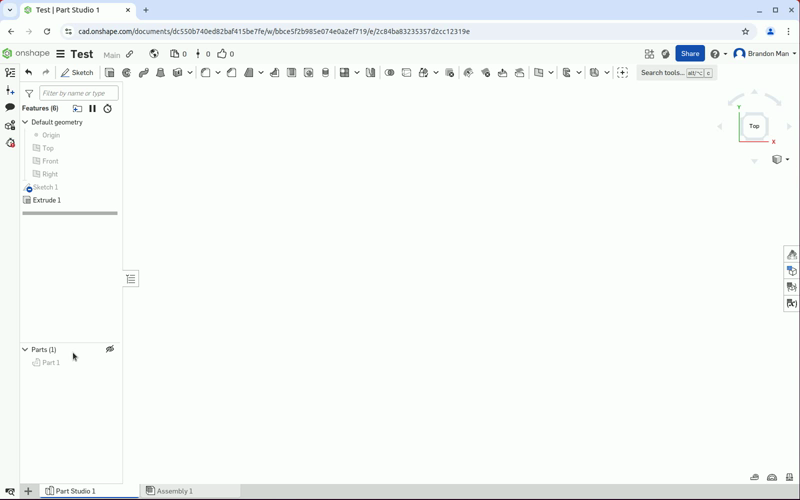
key(up)
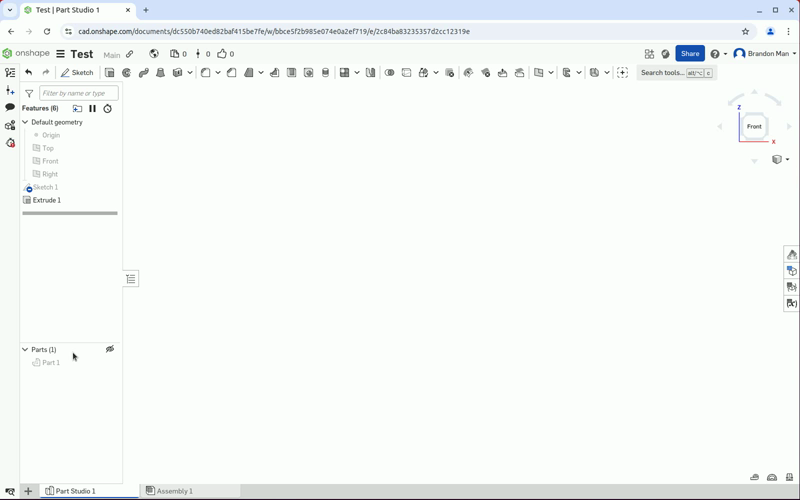
key_up(shift)
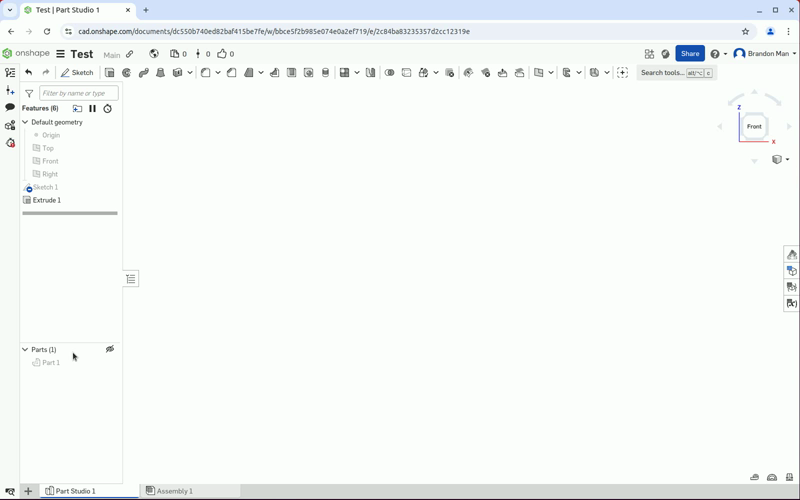
mouse_move(73, 352)
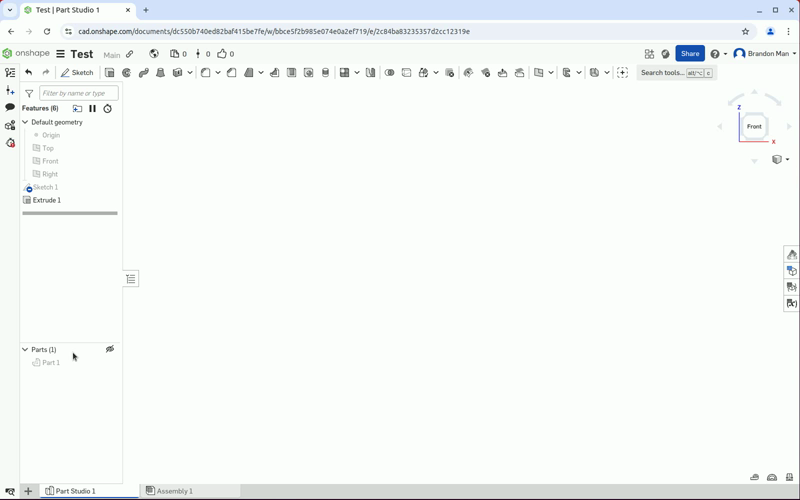
key(shift+y)
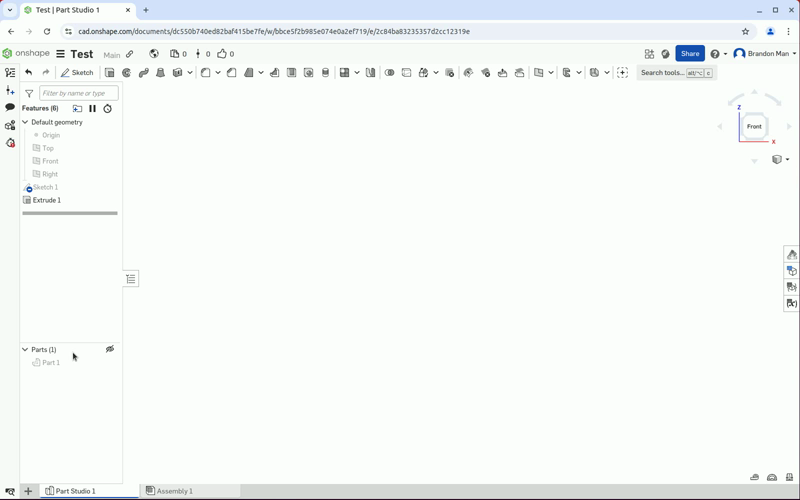
key(shift+s)
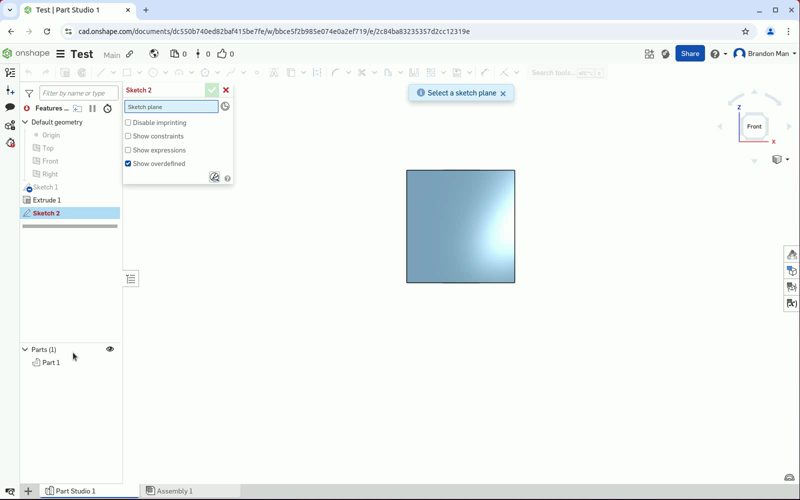
mouse_move(73, 163)
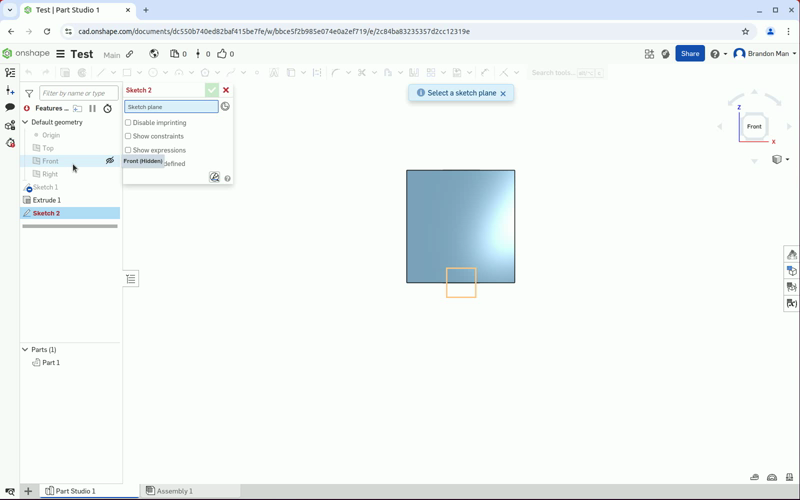
click(73, 163)
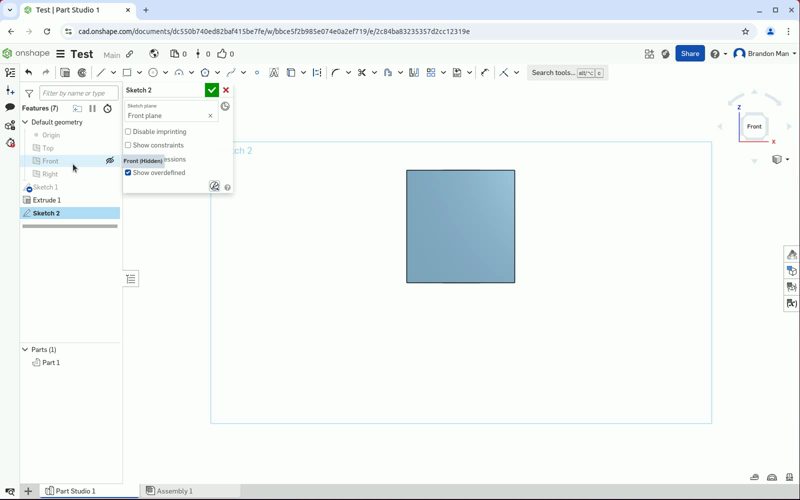
mouse_move(73, 352)
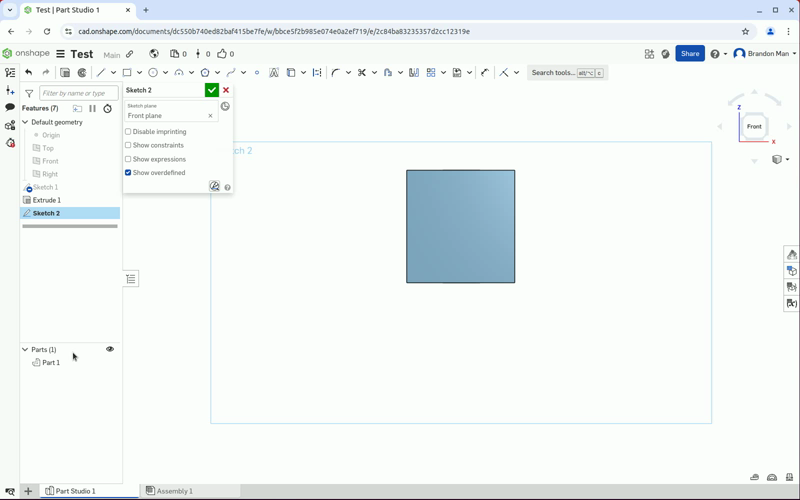
key(y)
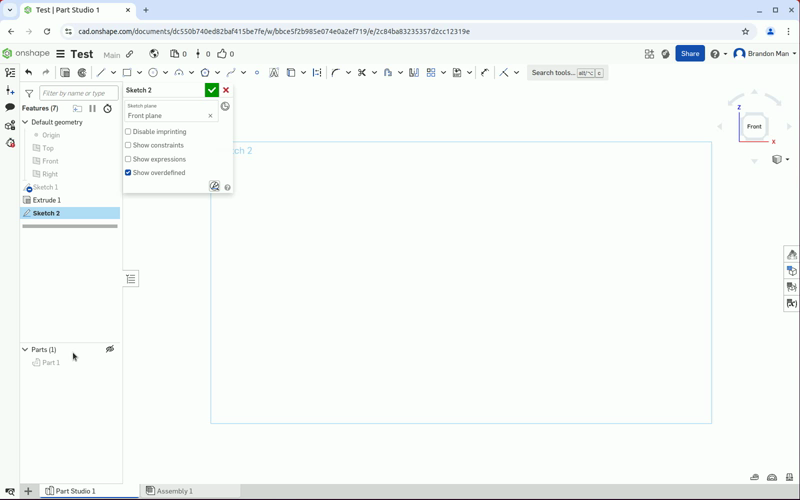
key(c)
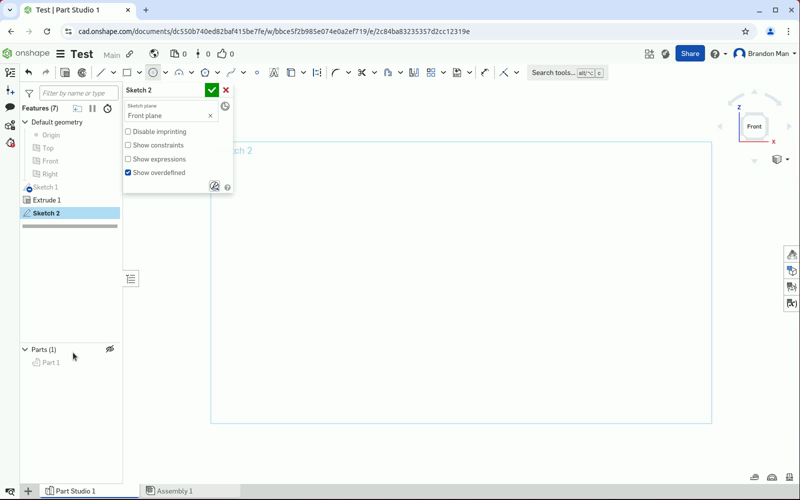
key_down(shift)
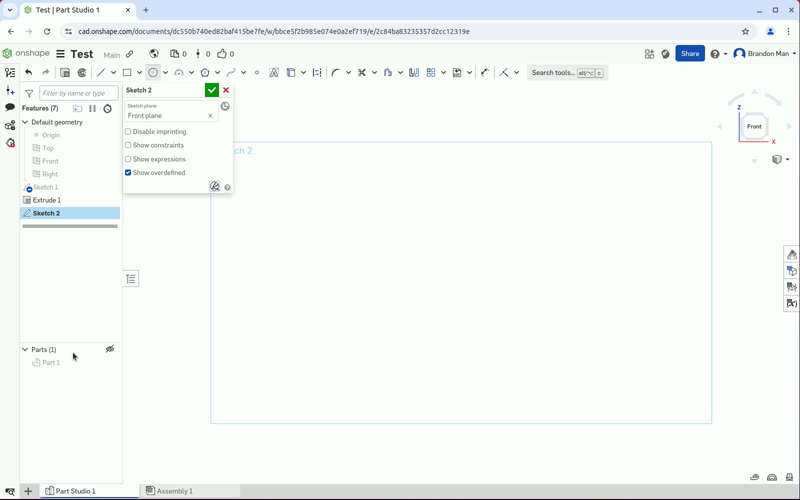
mouse_move(420, 185)
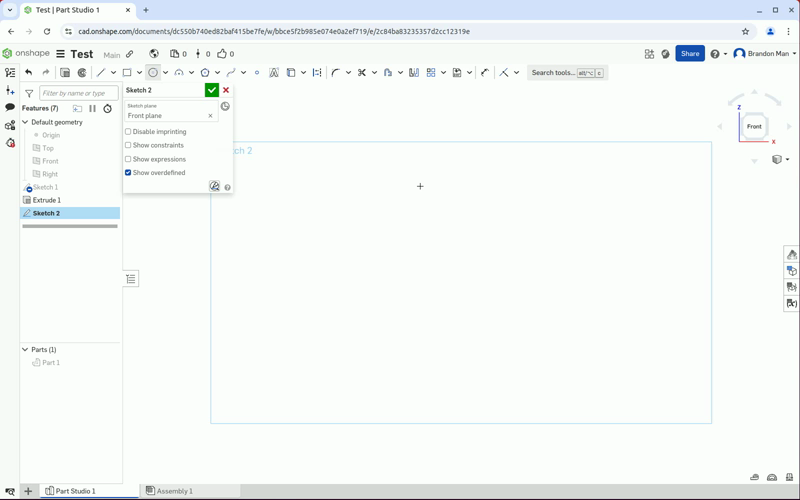
click(420, 185)
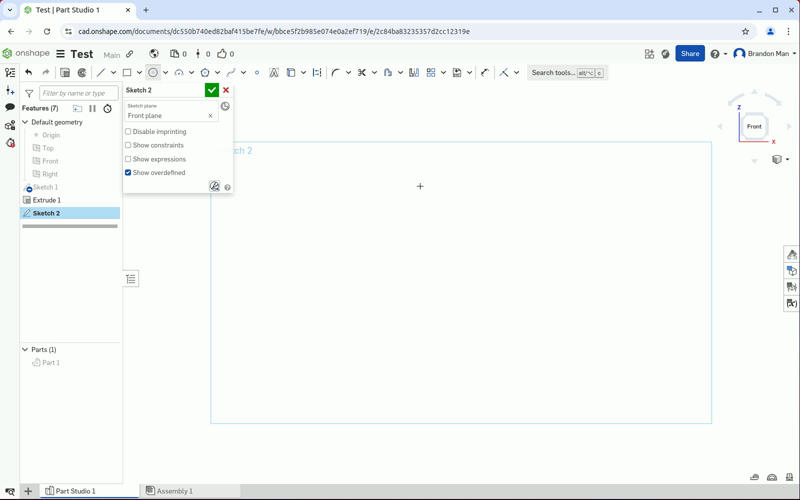
key_up(shift)
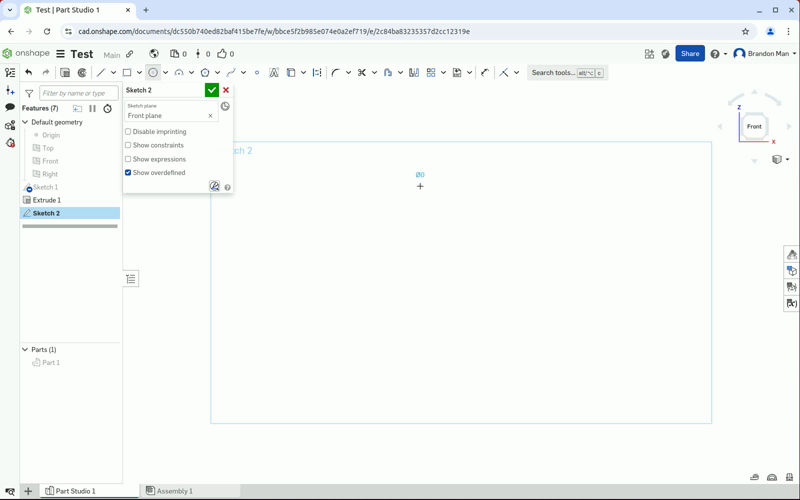
mouse_move(427, 185)
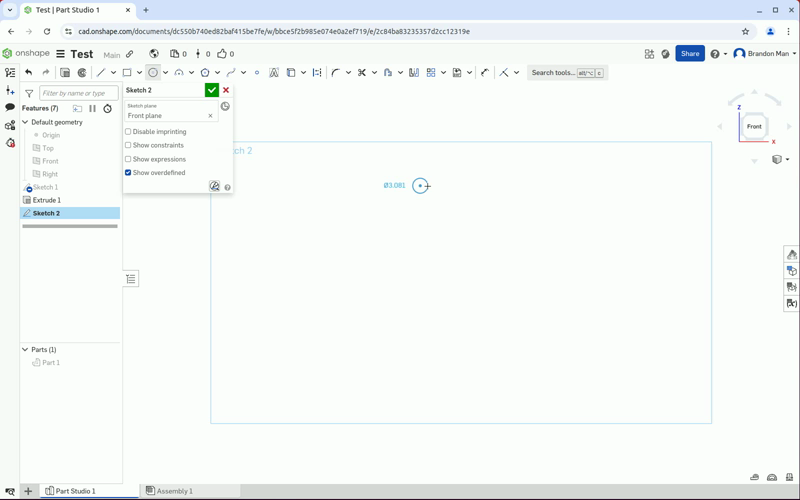
click(427, 185)
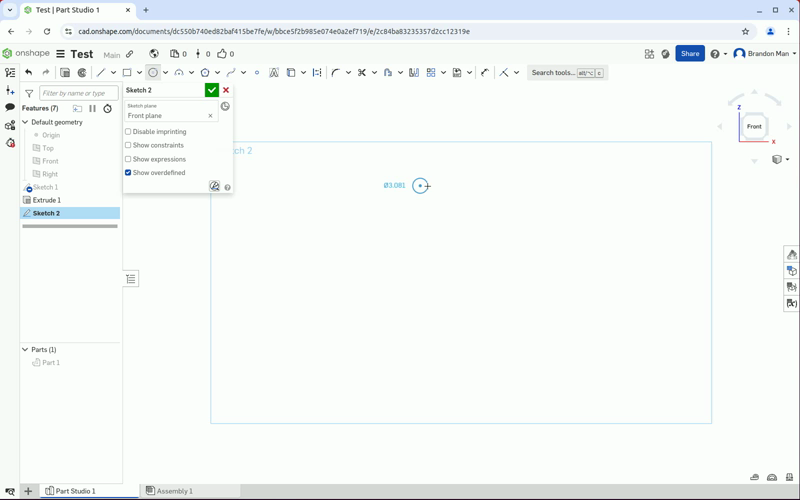
key(esc)
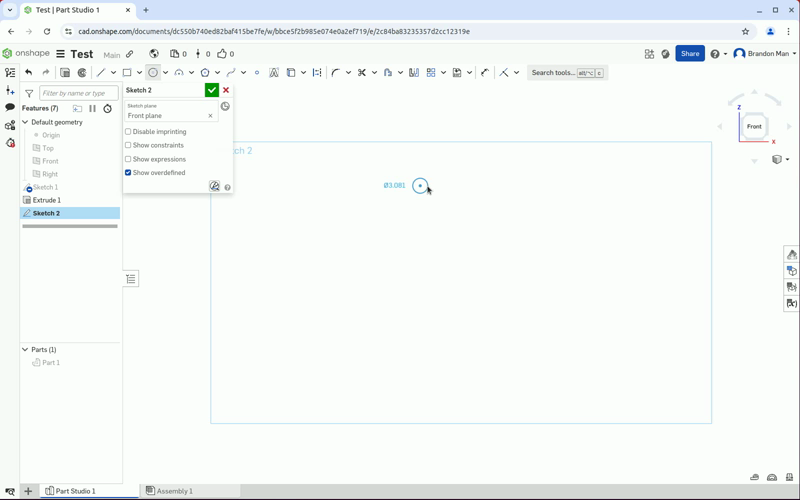
mouse_move(415, 184)
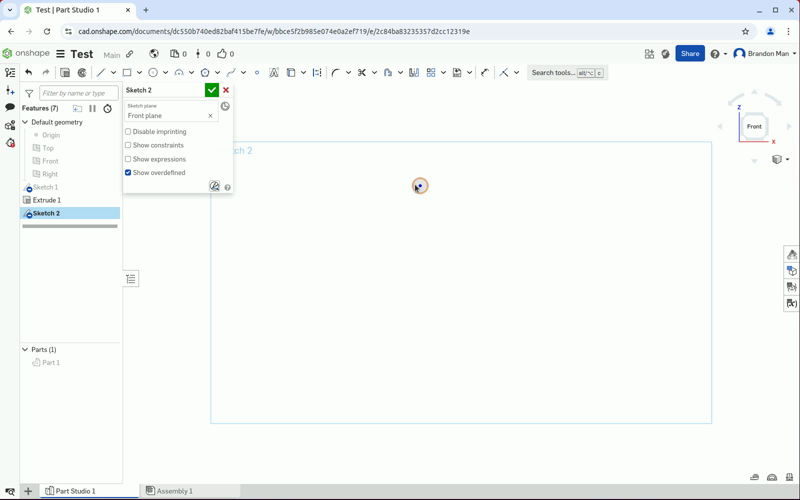
scroll(6)
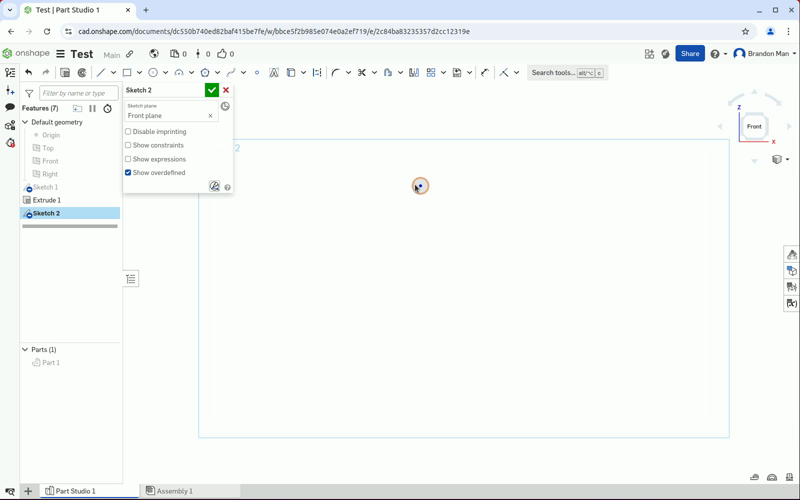
scroll(6)
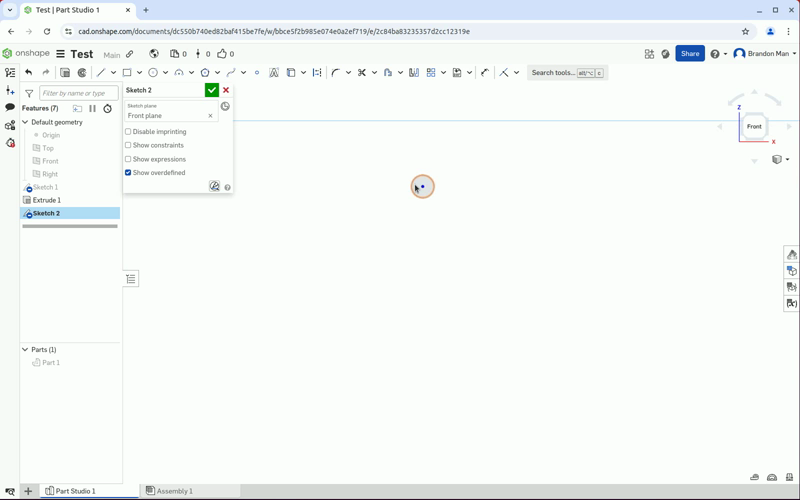
scroll(6)
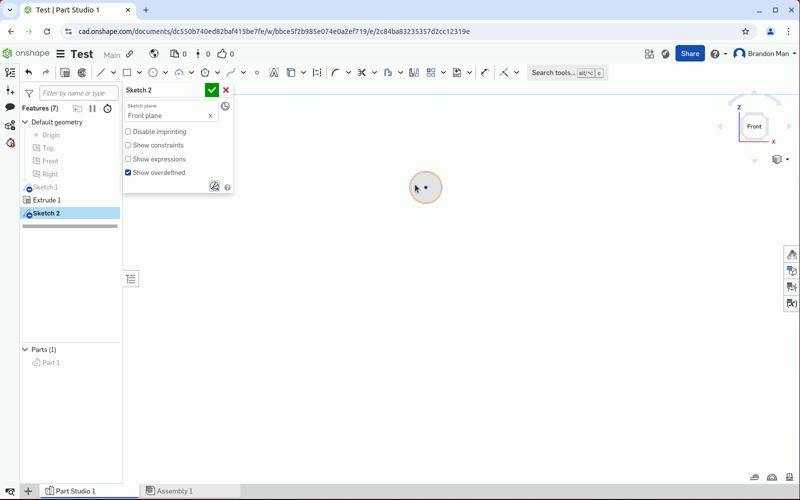
scroll(6)
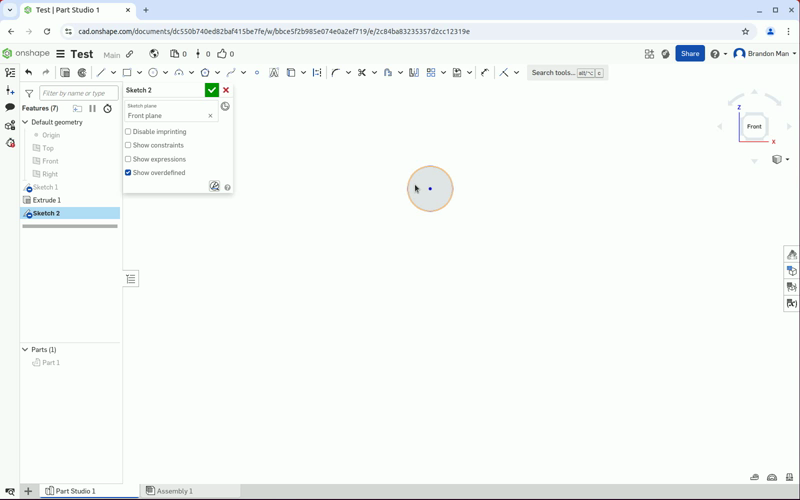
scroll(6)
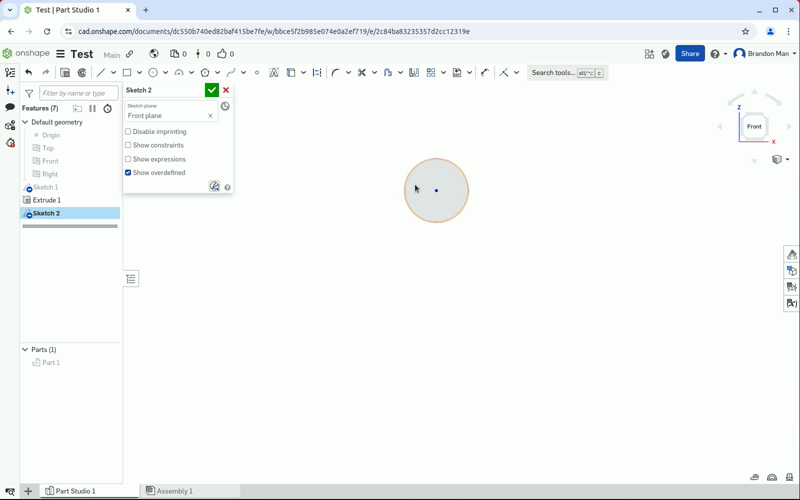
scroll(6)
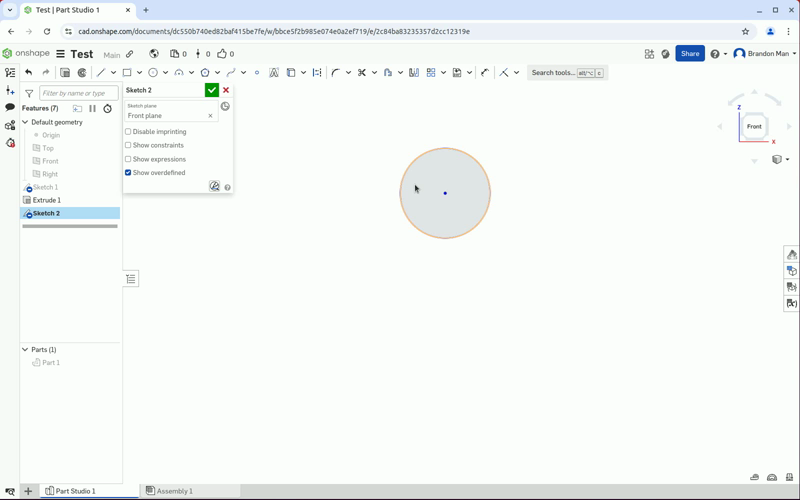
scroll(6)
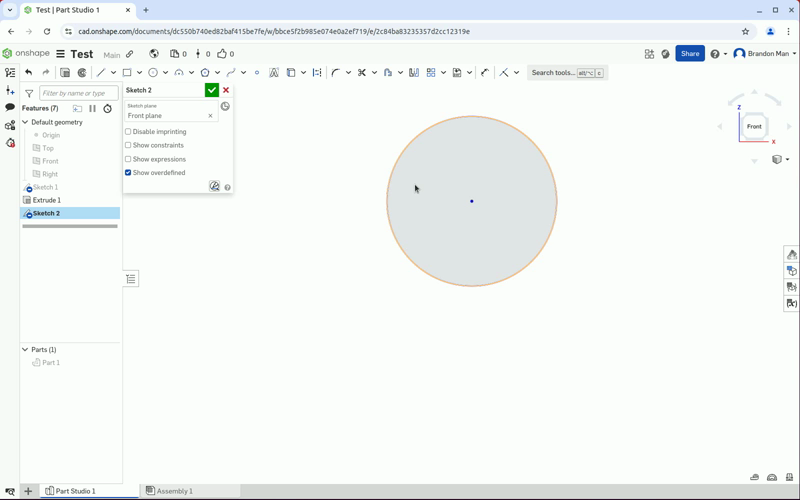
click(415, 184)
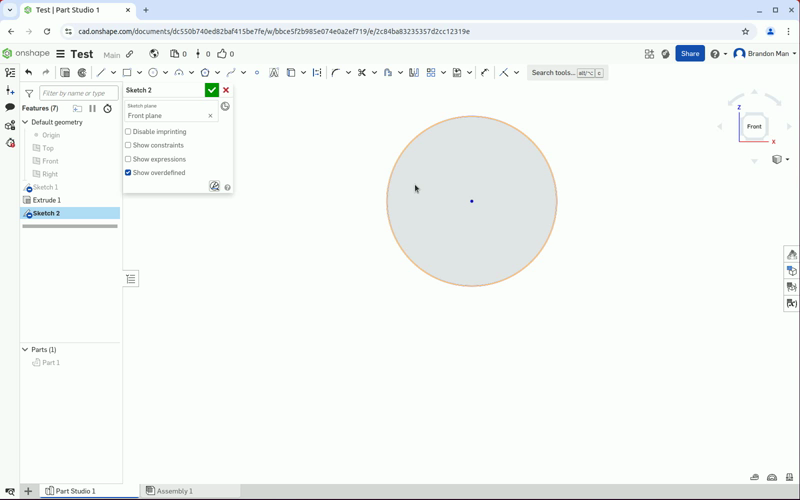
scroll(-6)
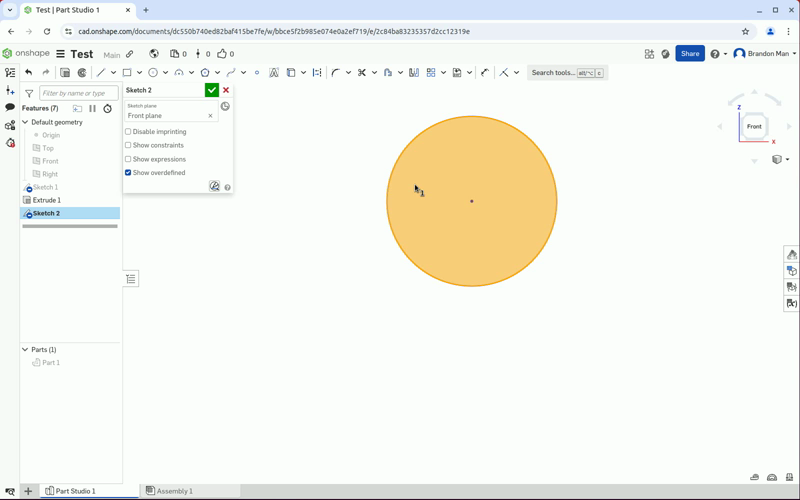
scroll(-6)
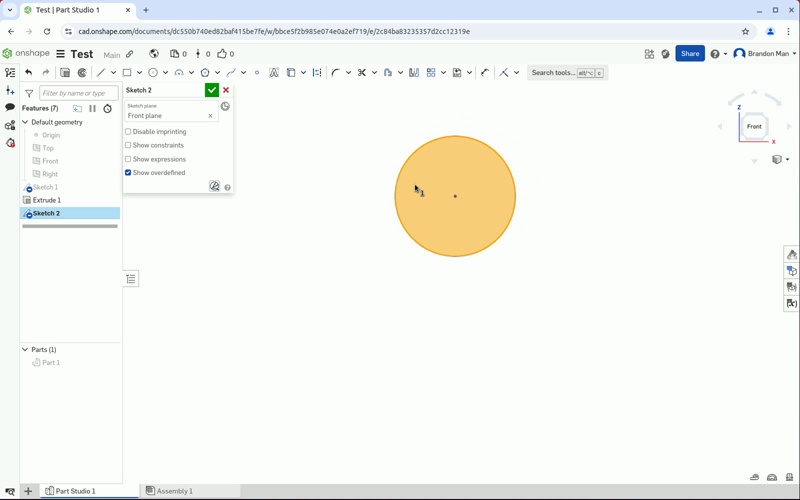
scroll(-6)
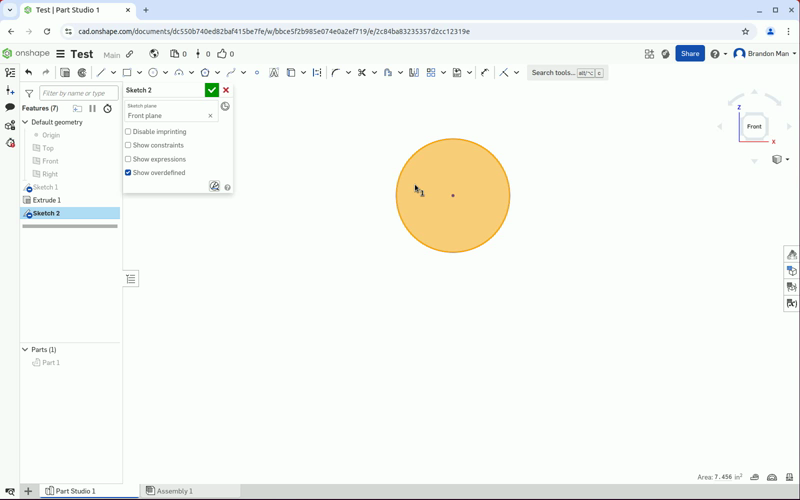
scroll(-6)
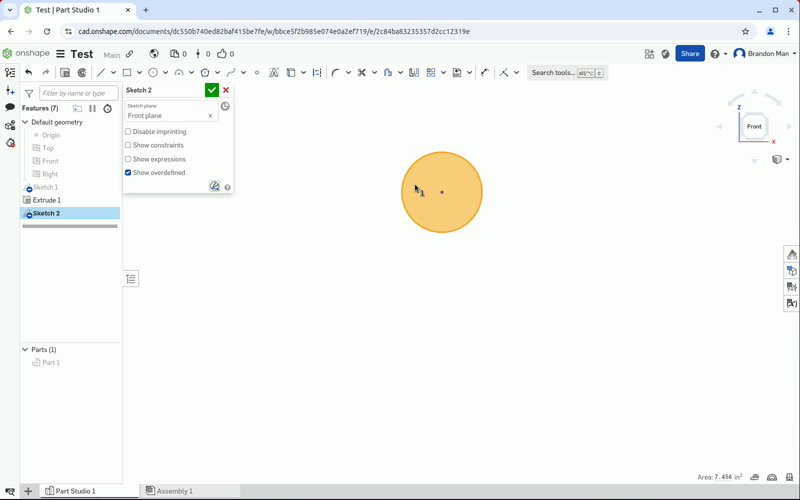
scroll(-6)
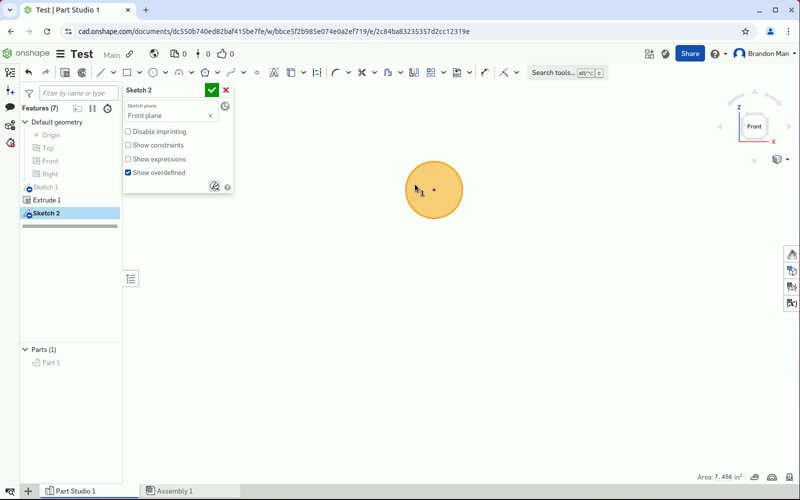
scroll(-6)
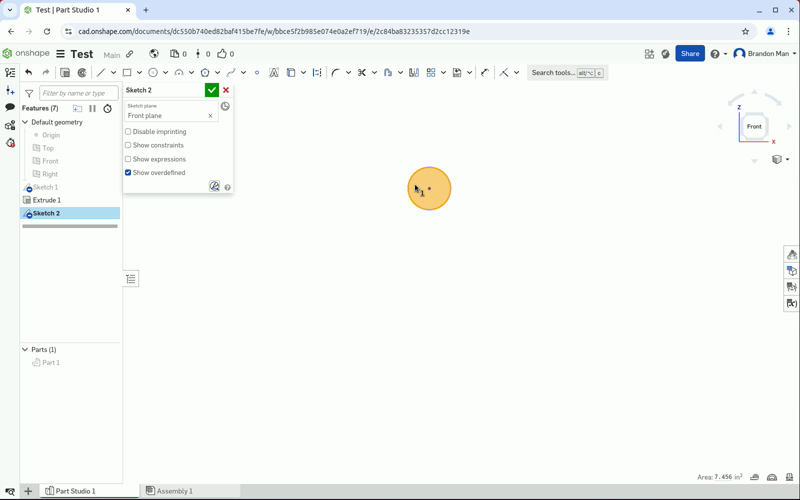
scroll(-6)
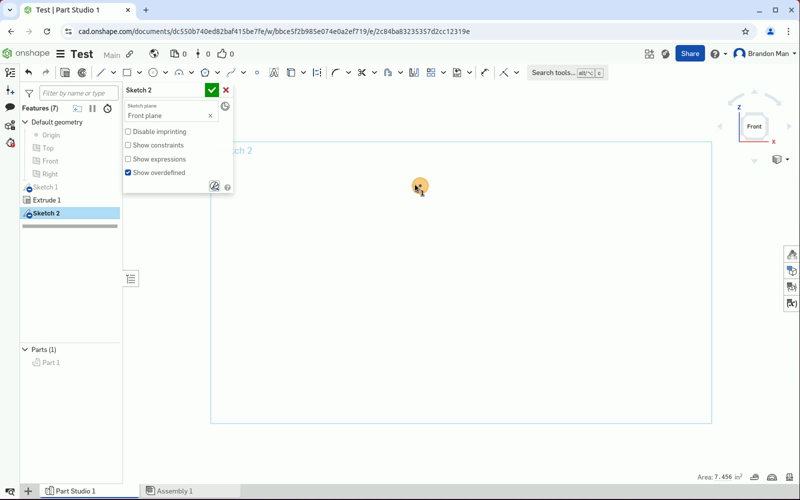
mouse_move(73, 352)
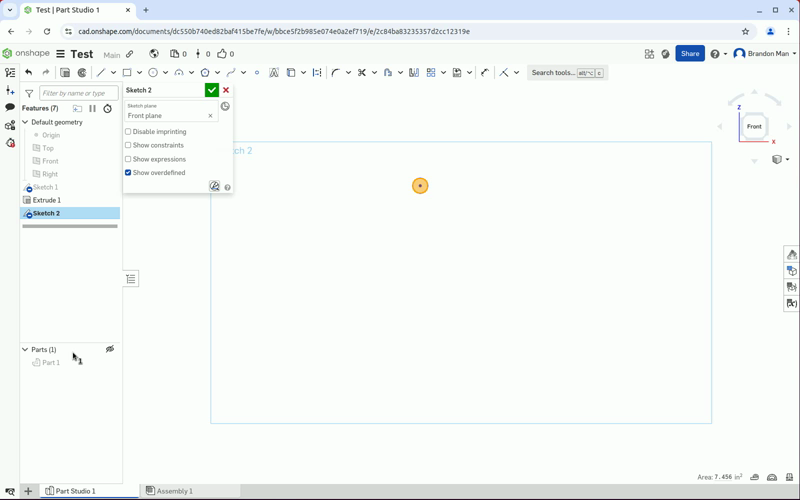
key(shift+y)
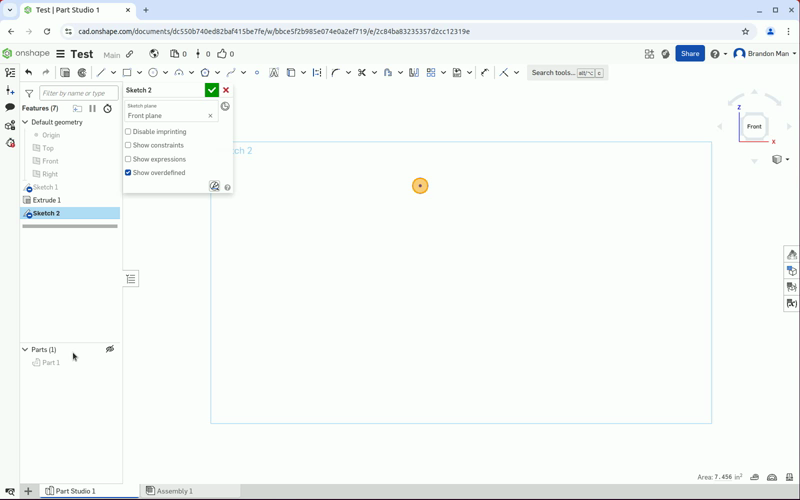
key(shift+e)
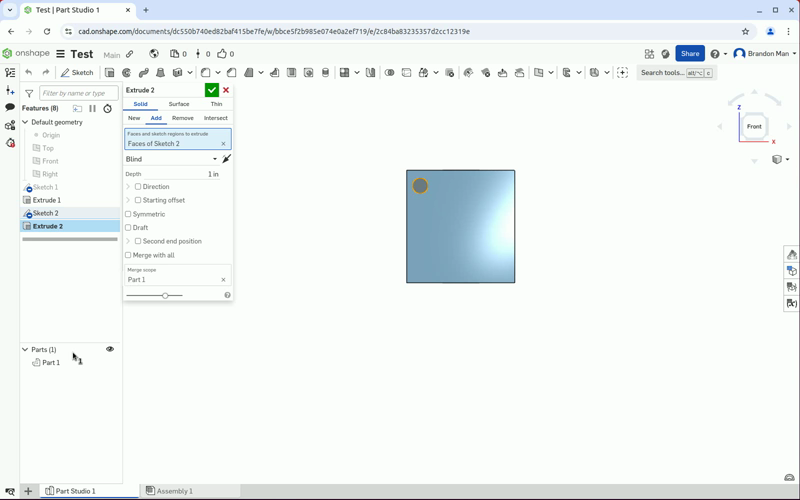
mouse_move(143, 106)
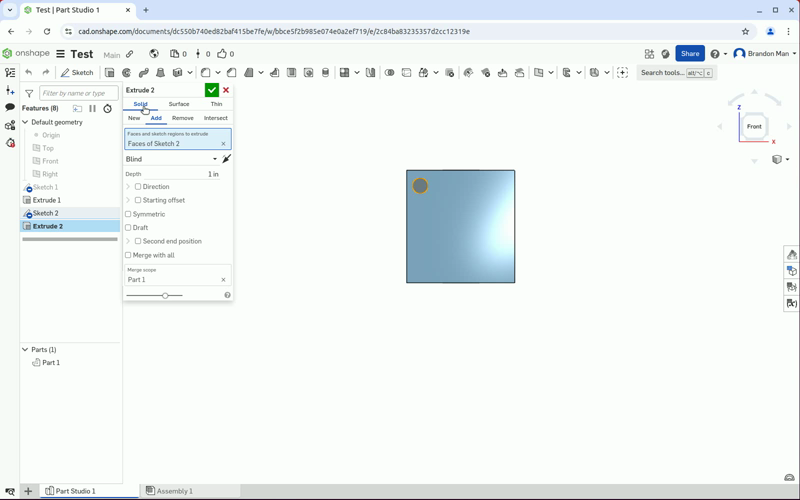
click(143, 106)
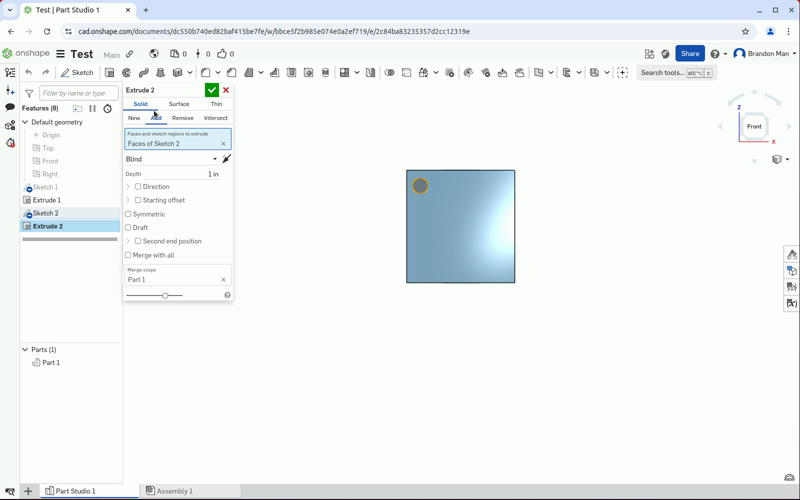
mouse_move(186, 120)
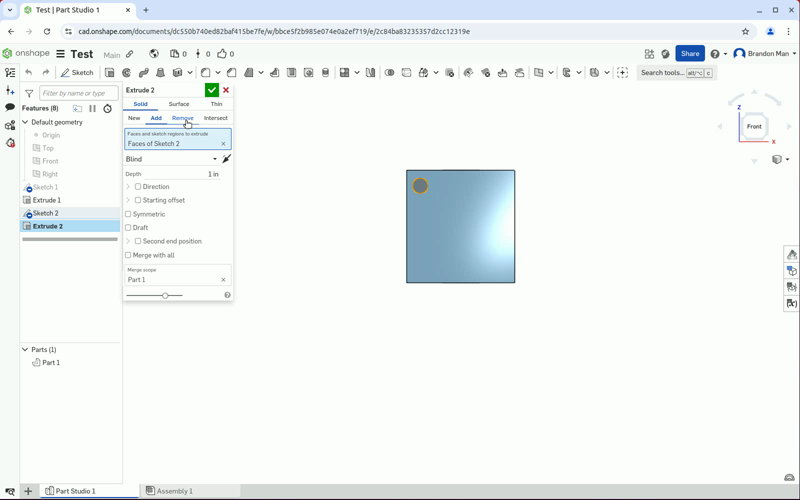
click(186, 120)
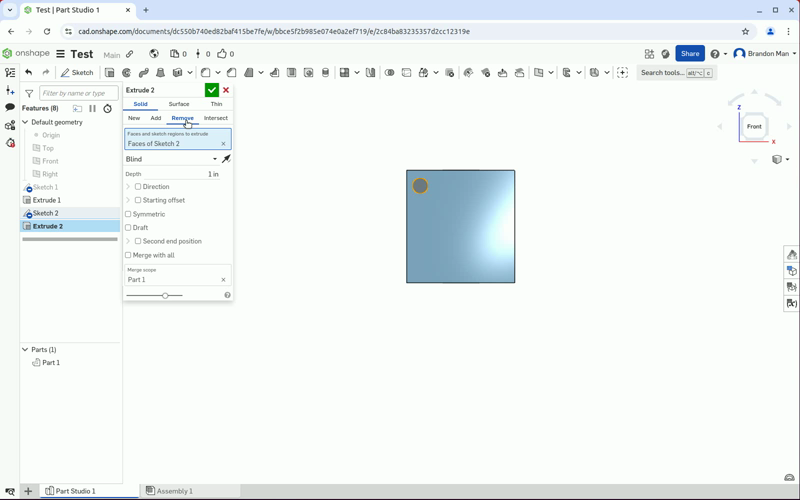
key(tab, 4)
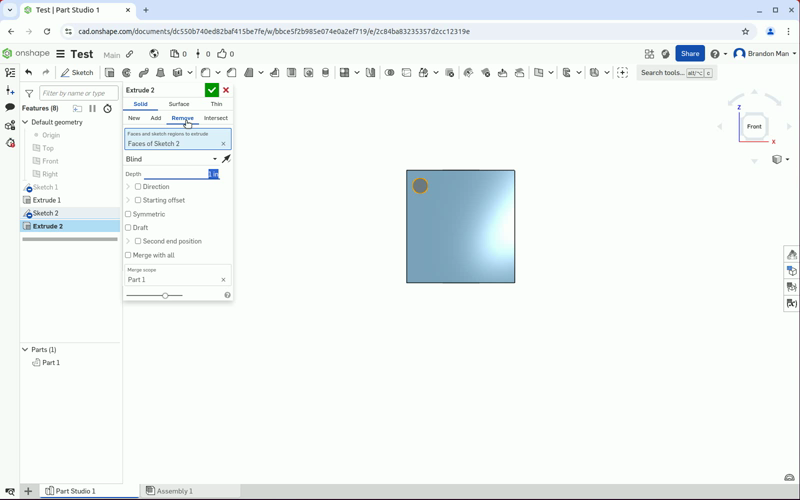
text(5.296)
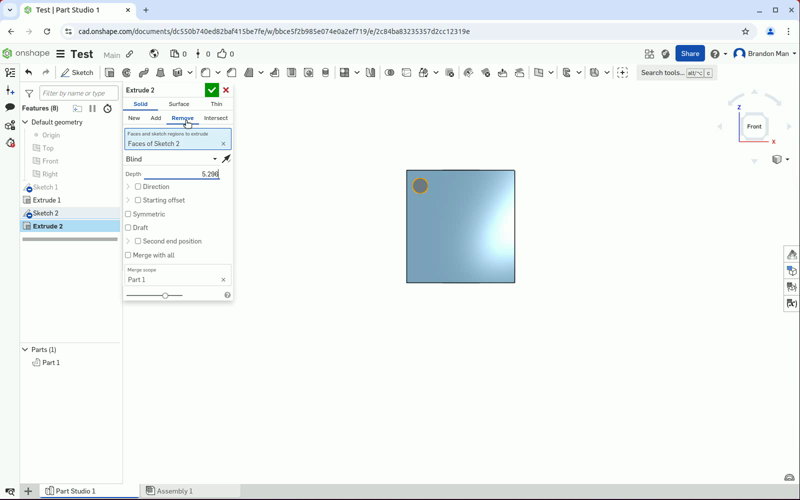
key(tab, 6)
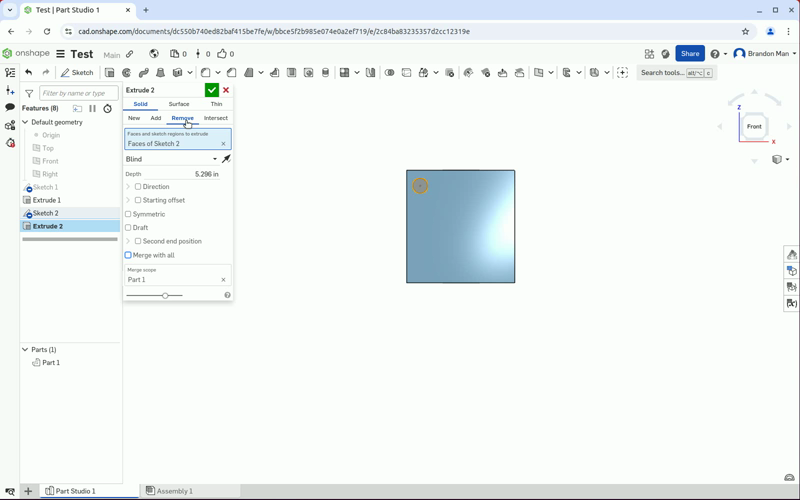
key(space)
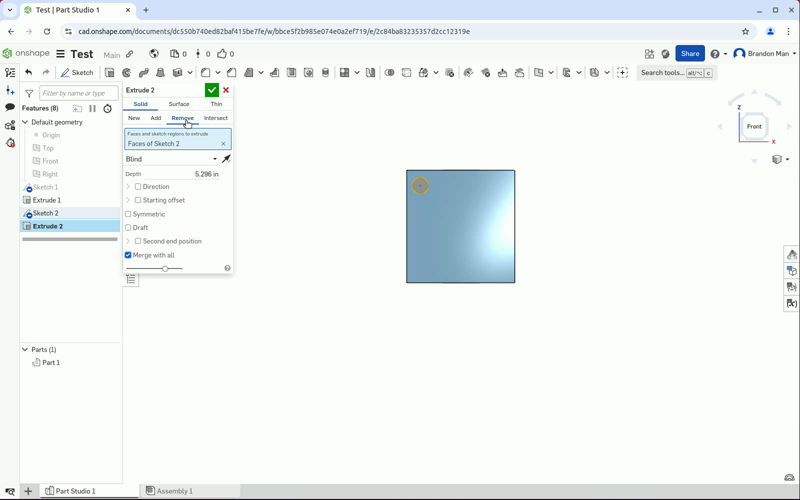
key(enter)
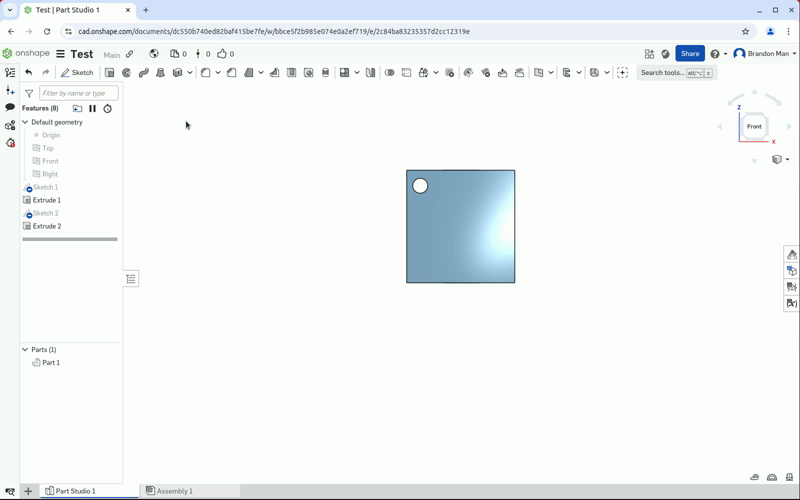
key(shift+h)
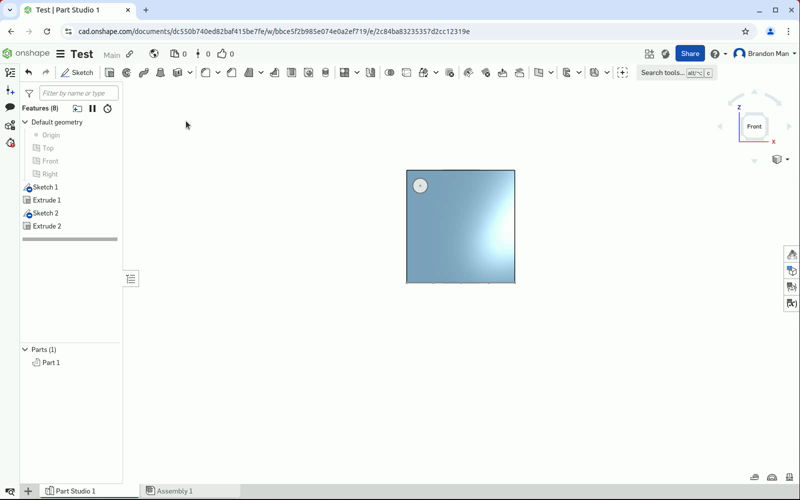
key(shift+h)
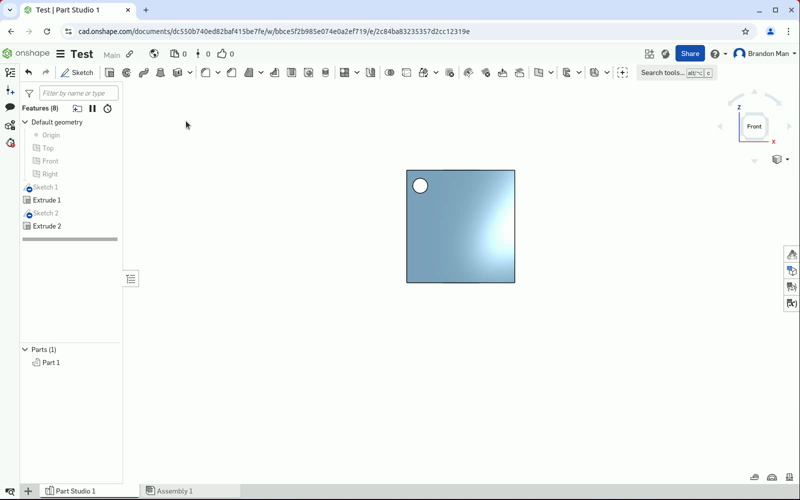
mouse_move(73, 189)
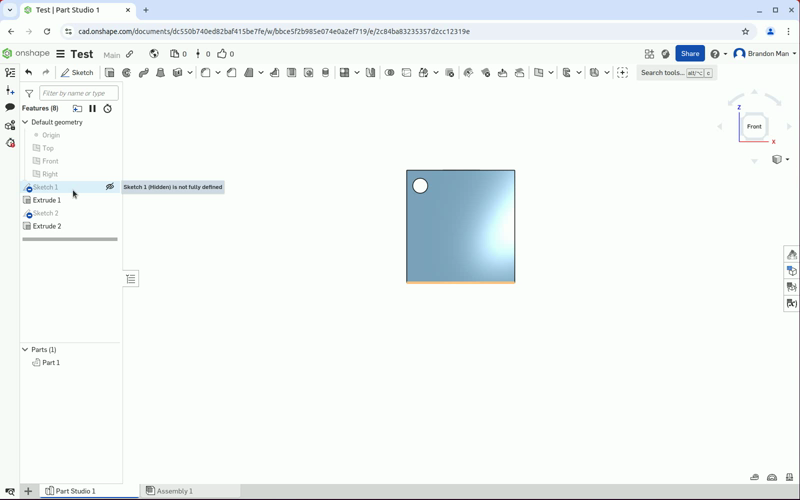
click(73, 189)
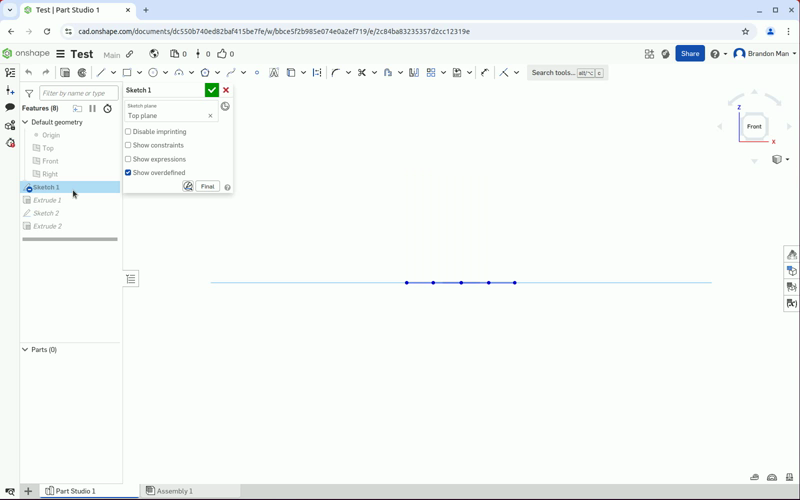
mouse_move(229, 92)
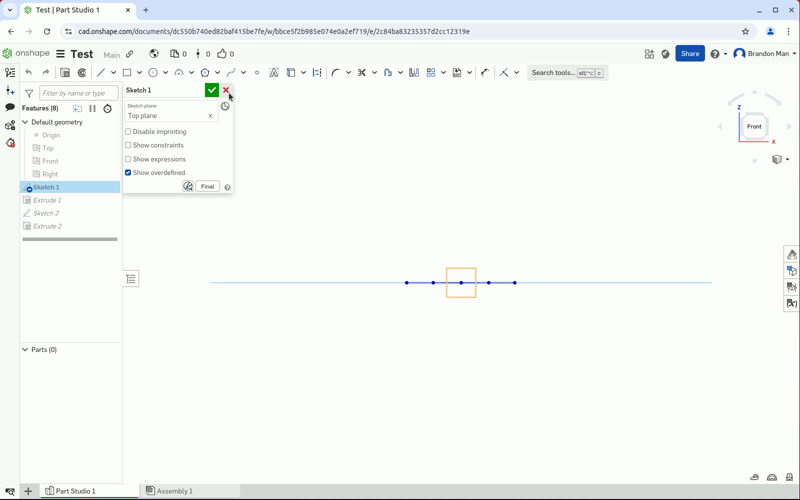
click(229, 92)
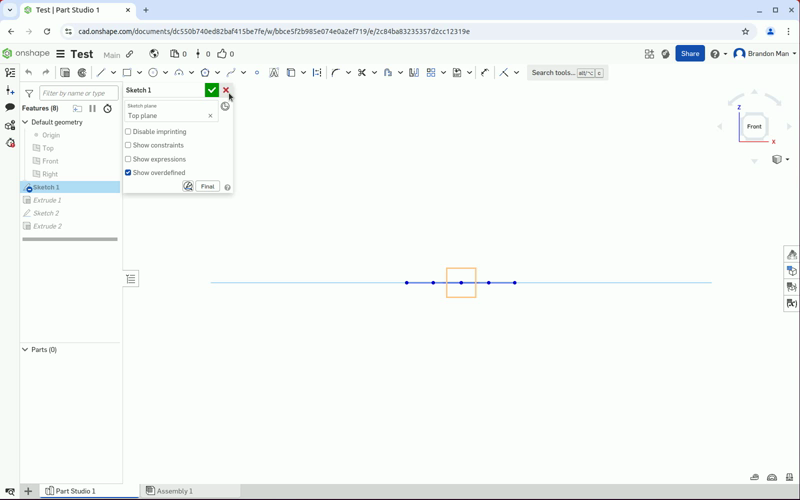
key(shift+s)
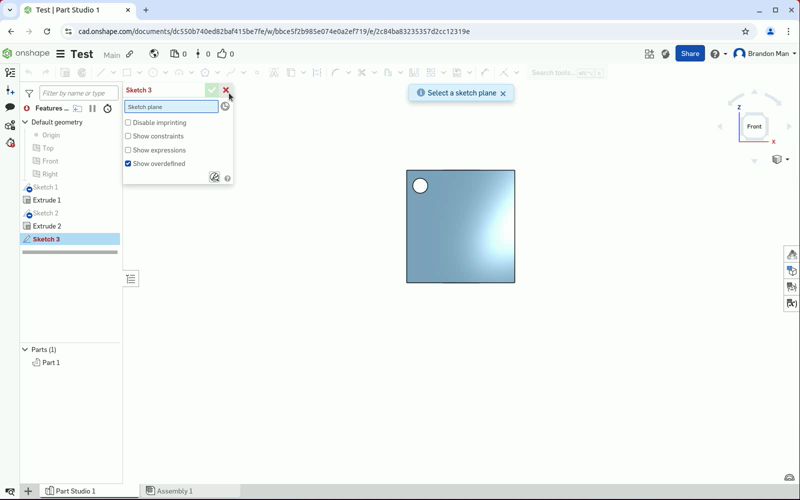
mouse_move(73, 163)
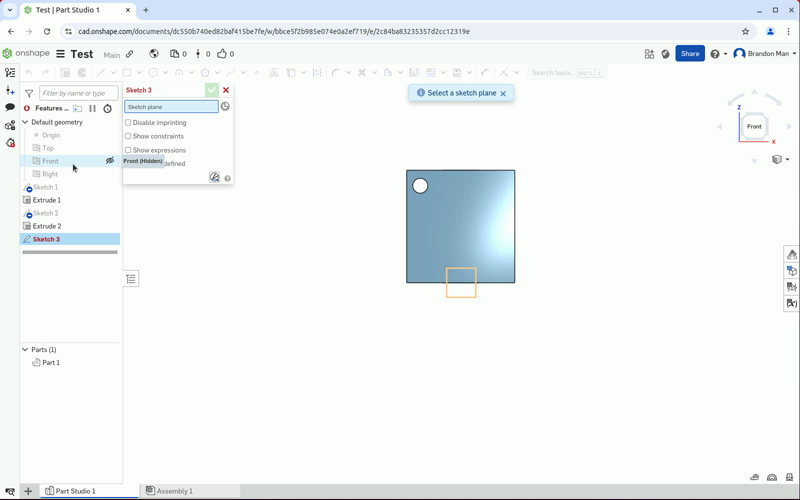
click(73, 163)
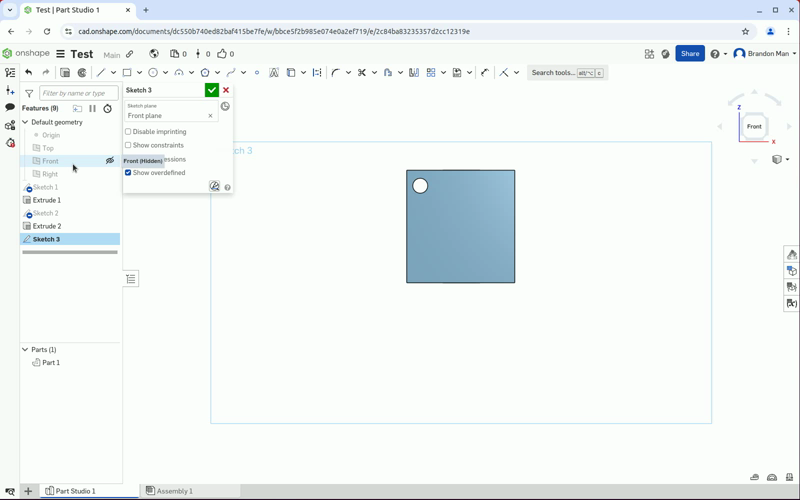
mouse_move(73, 352)
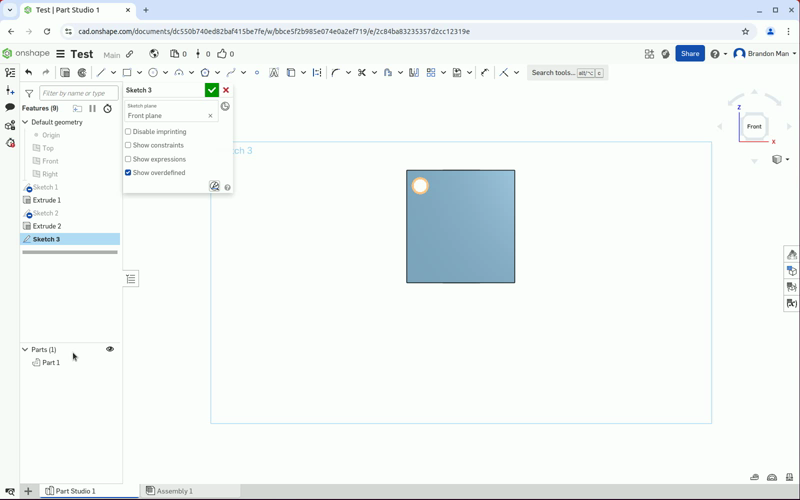
key(y)
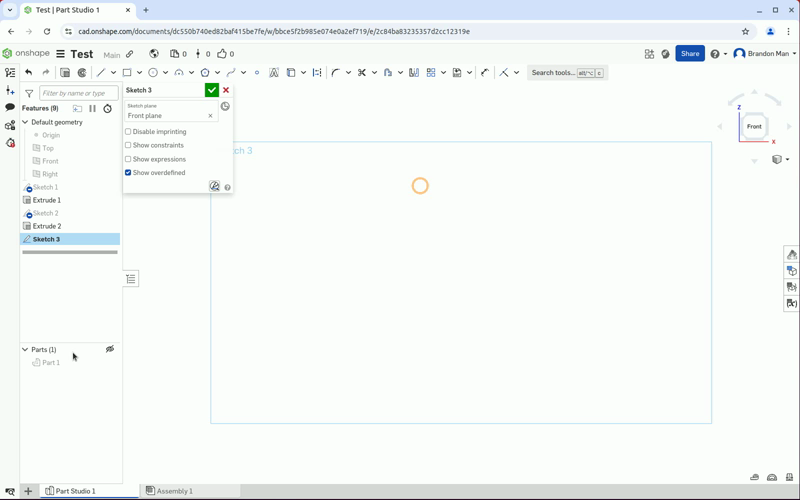
key(c)
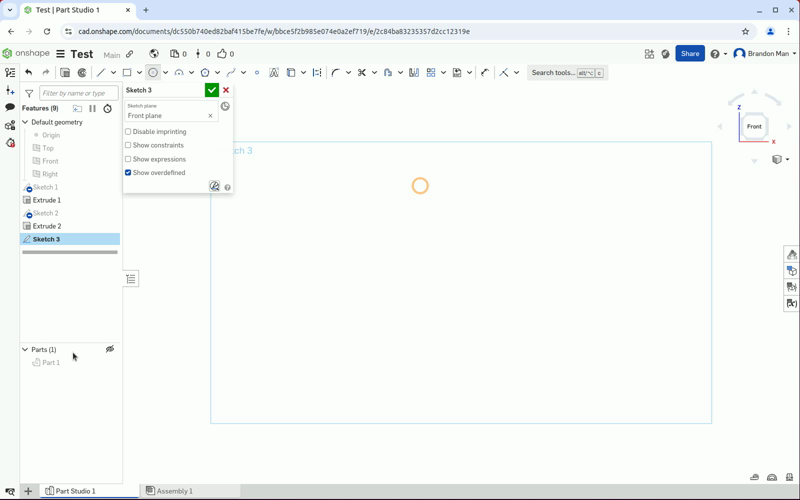
key_down(shift)
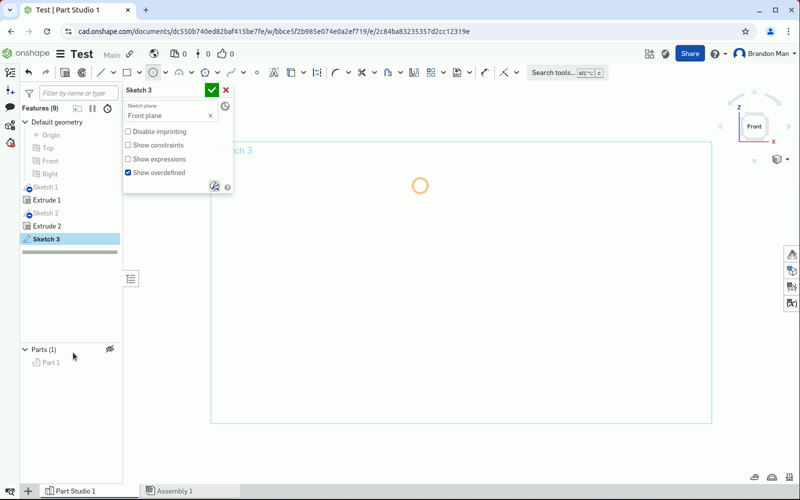
mouse_move(501, 185)
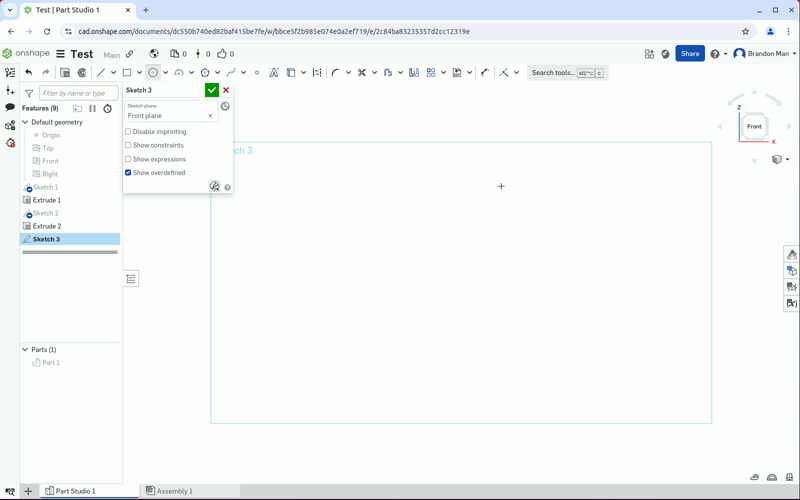
click(501, 185)
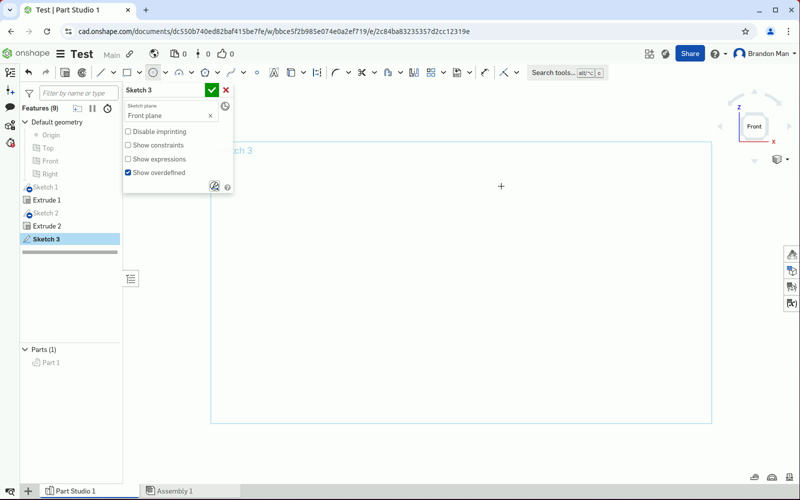
key_up(shift)
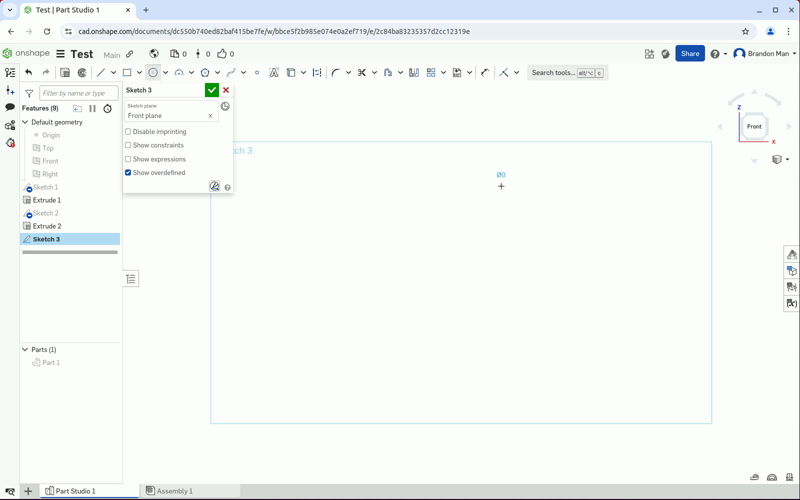
mouse_move(508, 185)
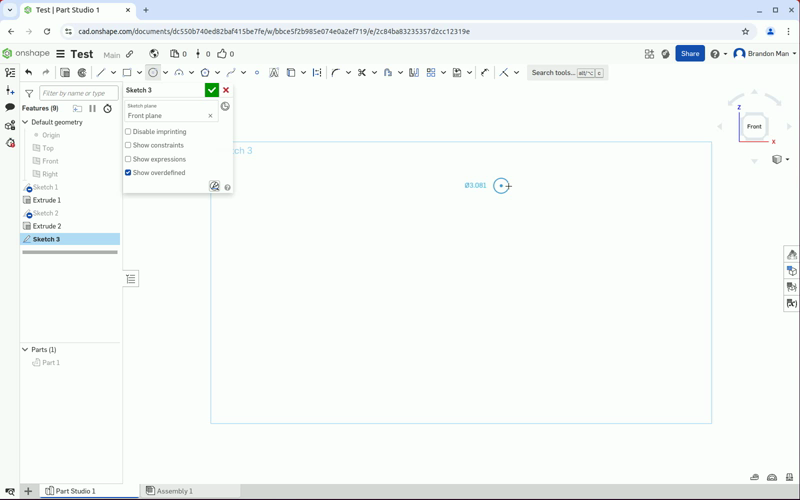
click(508, 185)
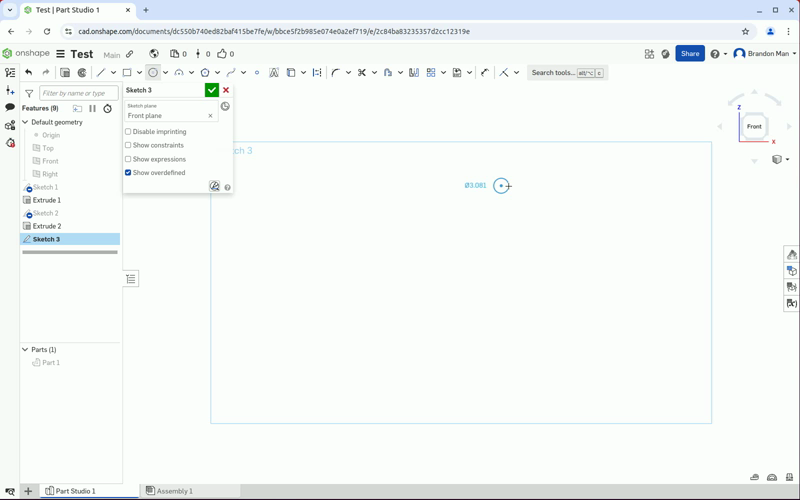
key(esc)
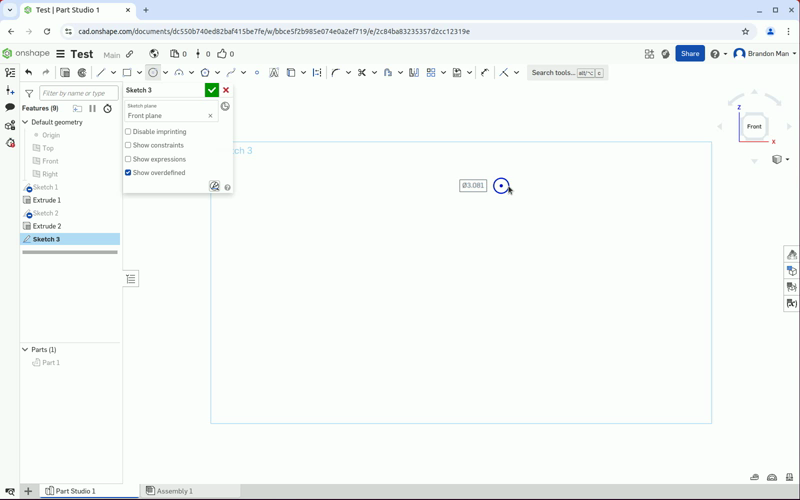
mouse_move(498, 190)
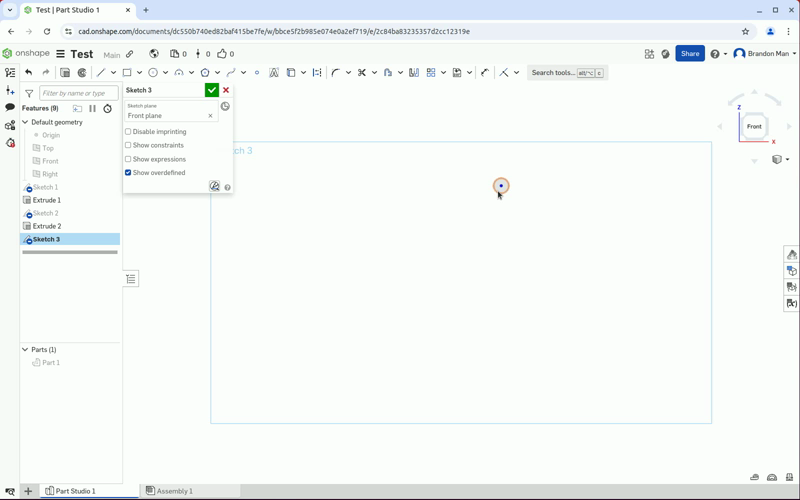
scroll(6)
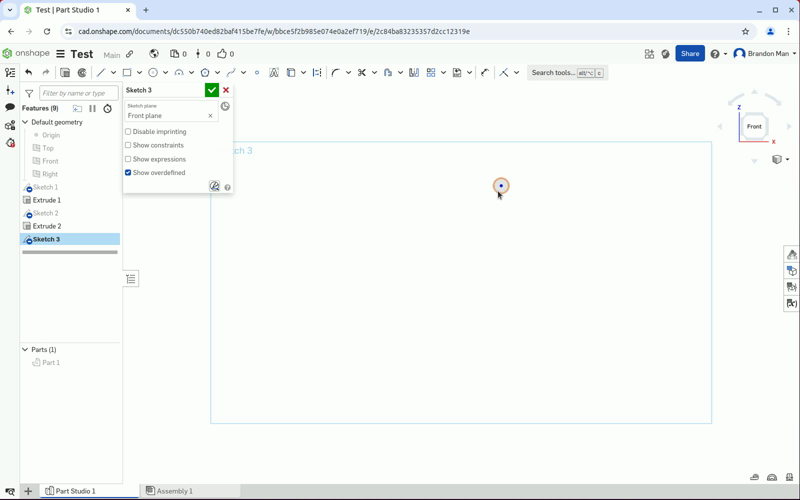
scroll(6)
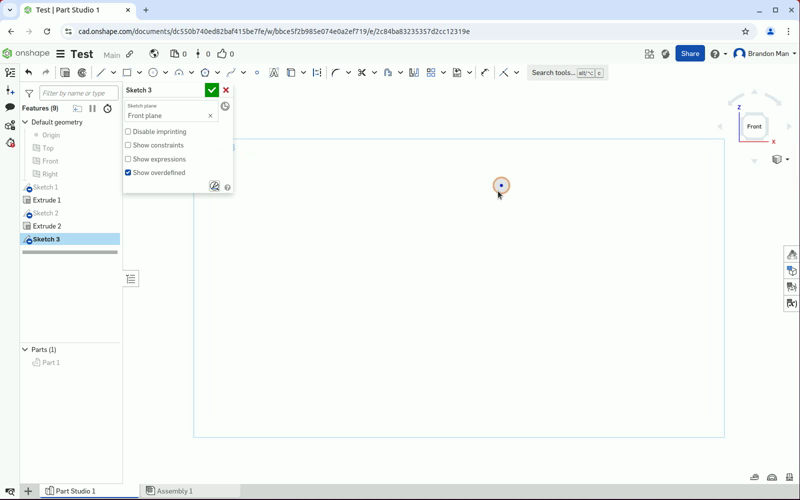
scroll(6)
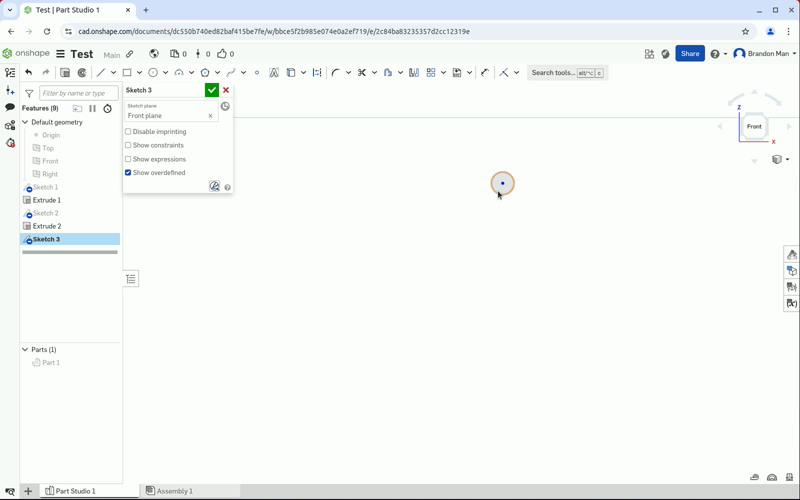
scroll(6)
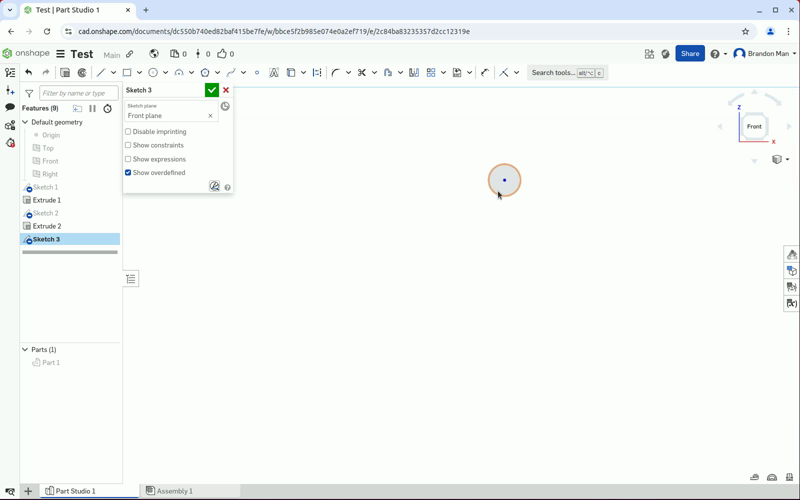
scroll(6)
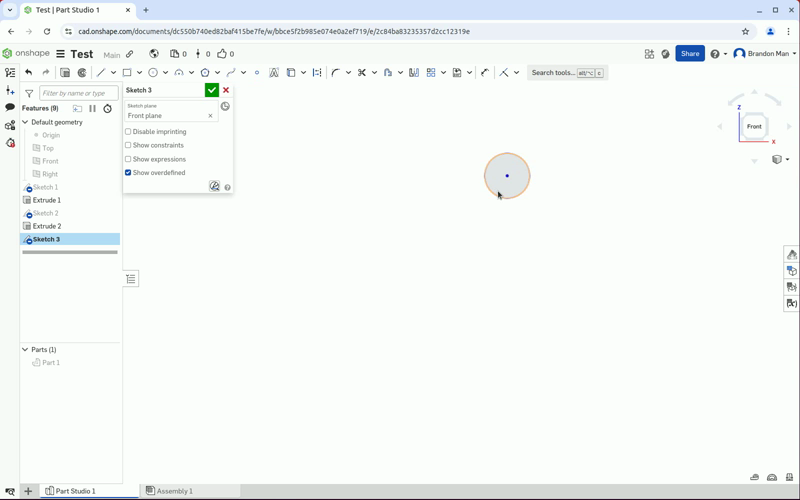
scroll(6)
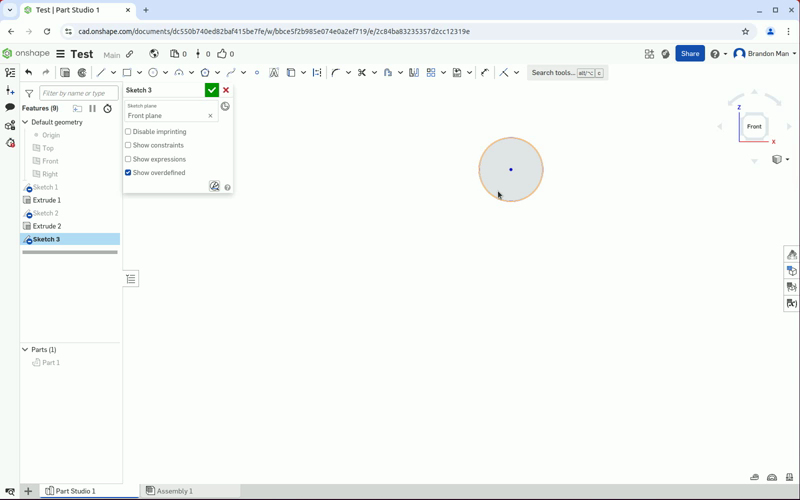
scroll(6)
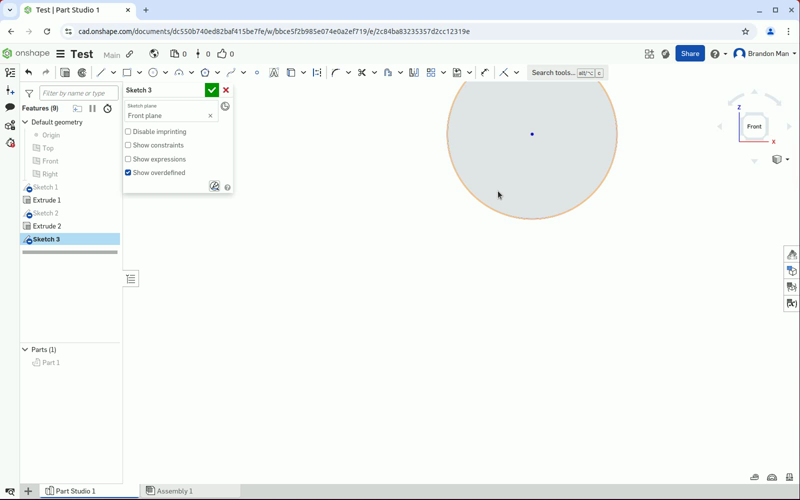
click(498, 190)
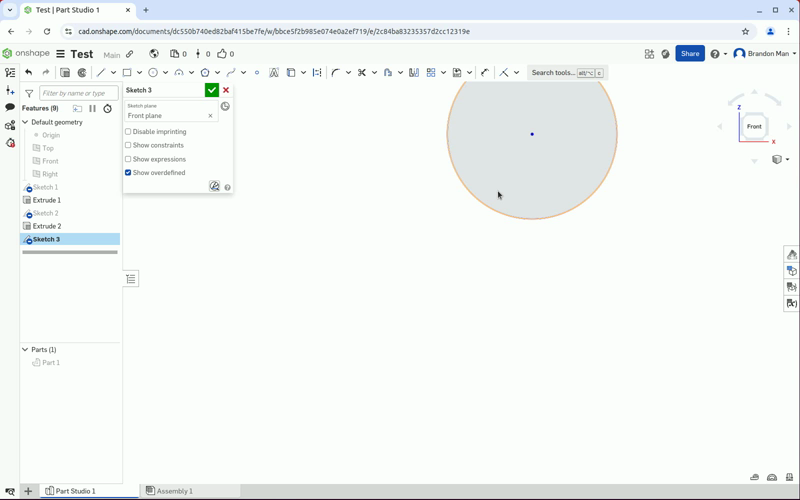
scroll(-6)
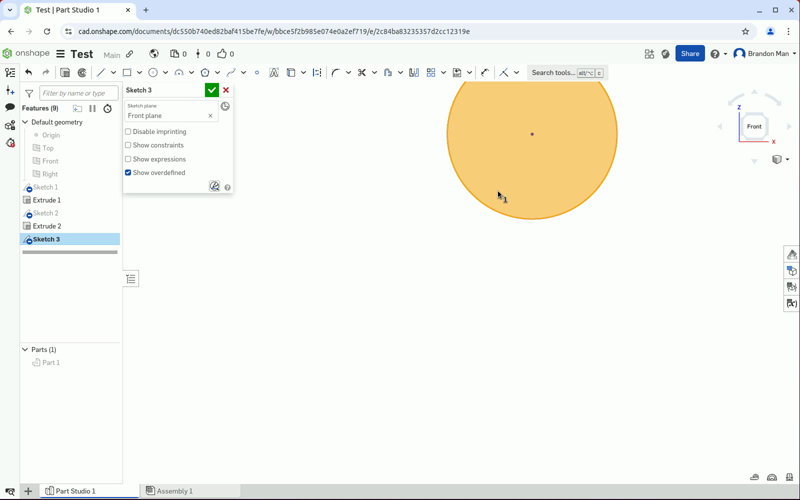
scroll(-6)
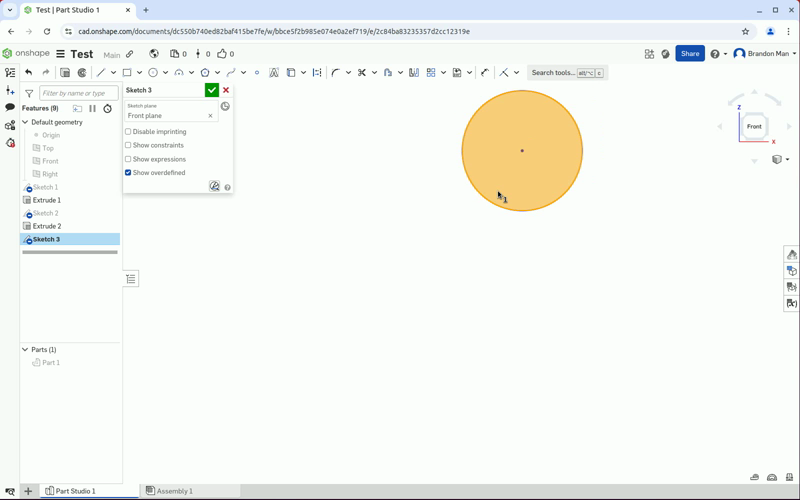
scroll(-6)
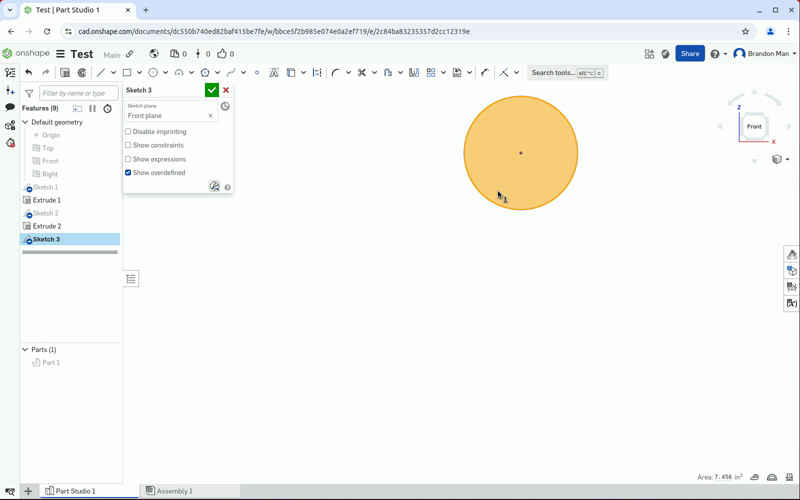
scroll(-6)
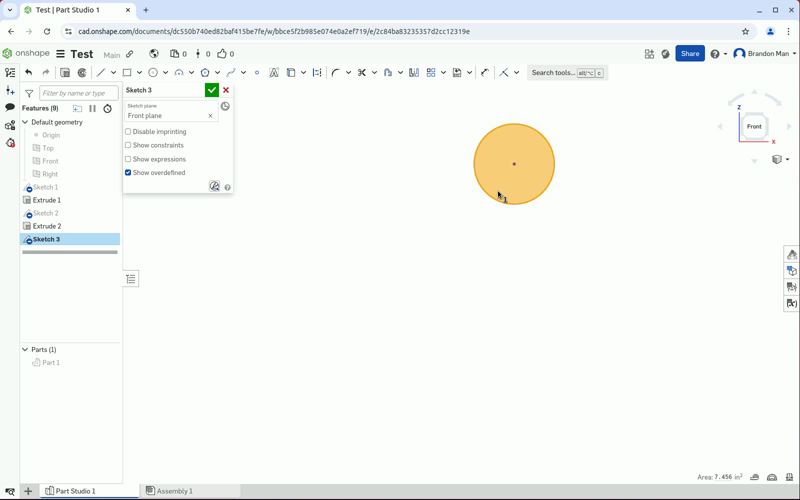
scroll(-6)
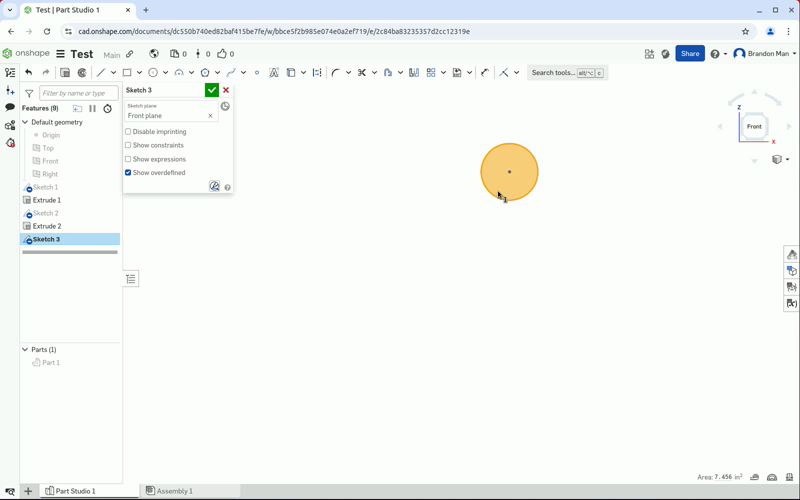
scroll(-6)
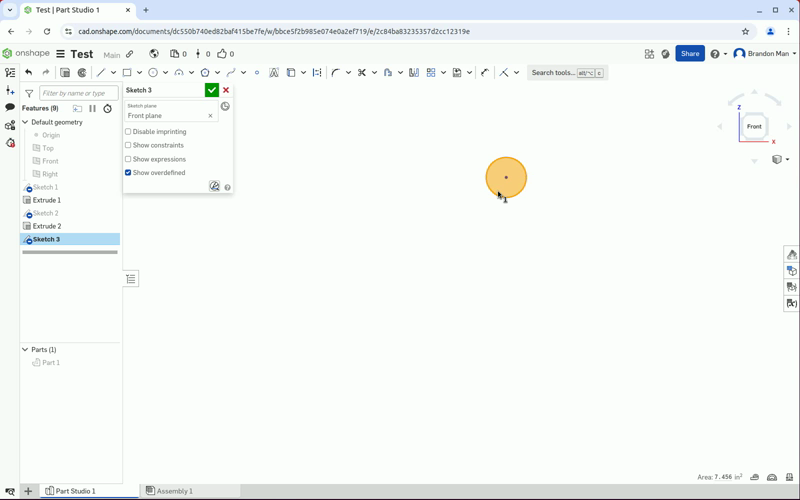
scroll(-6)
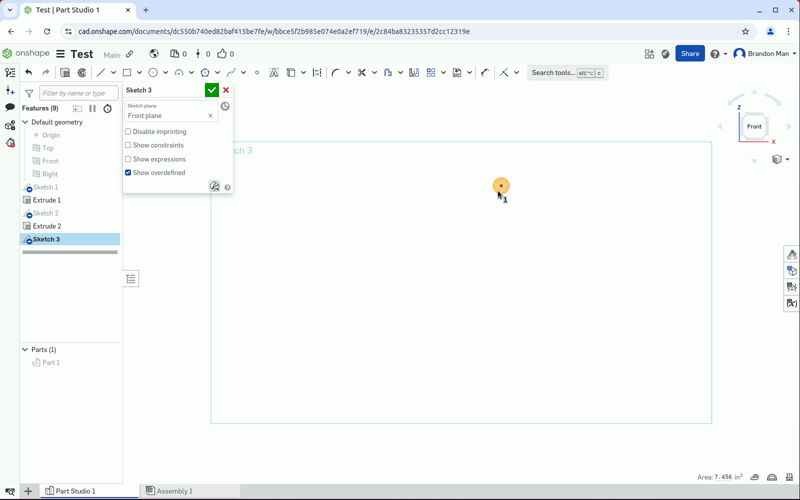
mouse_move(73, 352)
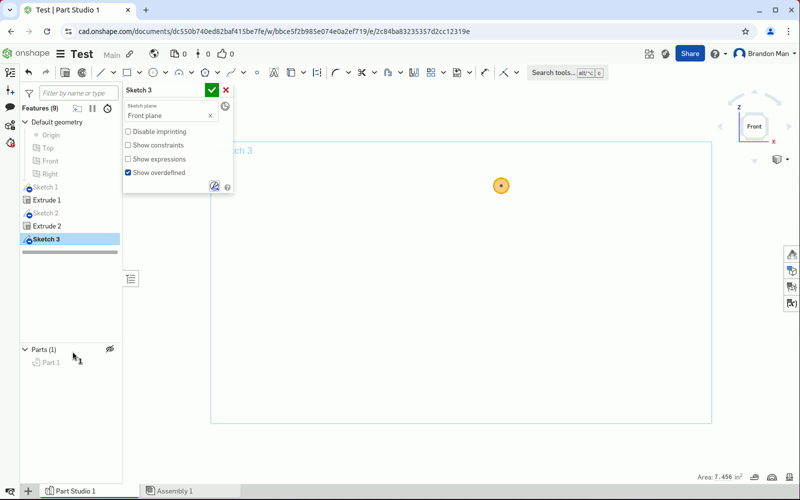
key(shift+y)
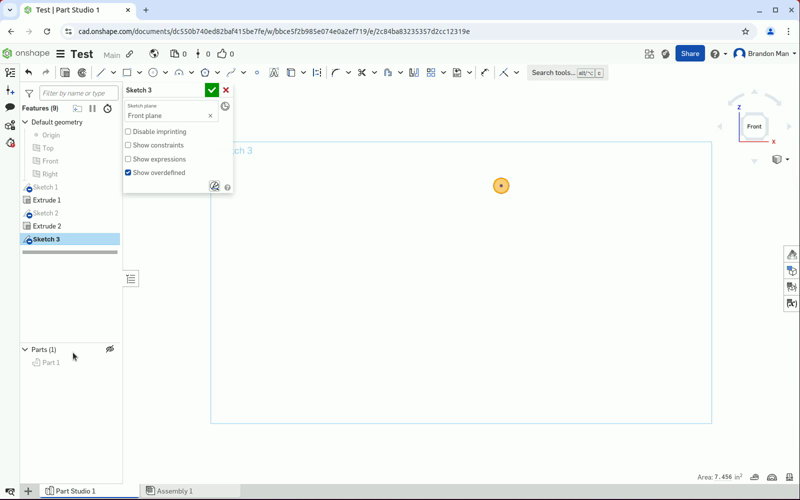
key(shift+e)
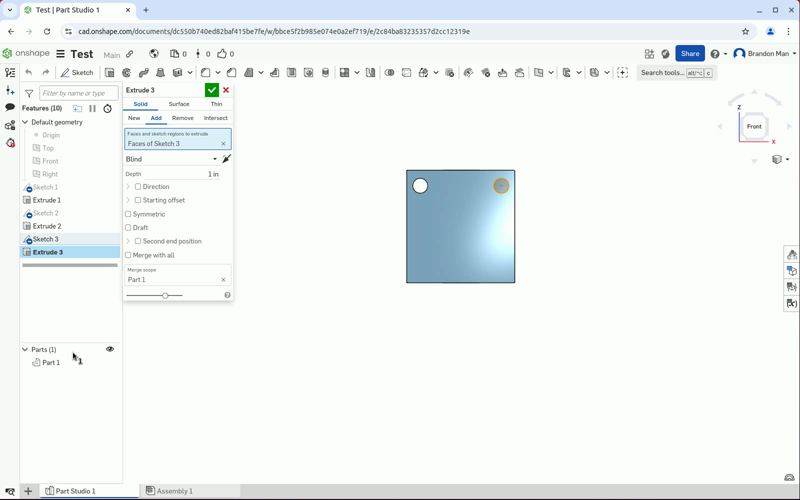
mouse_move(143, 106)
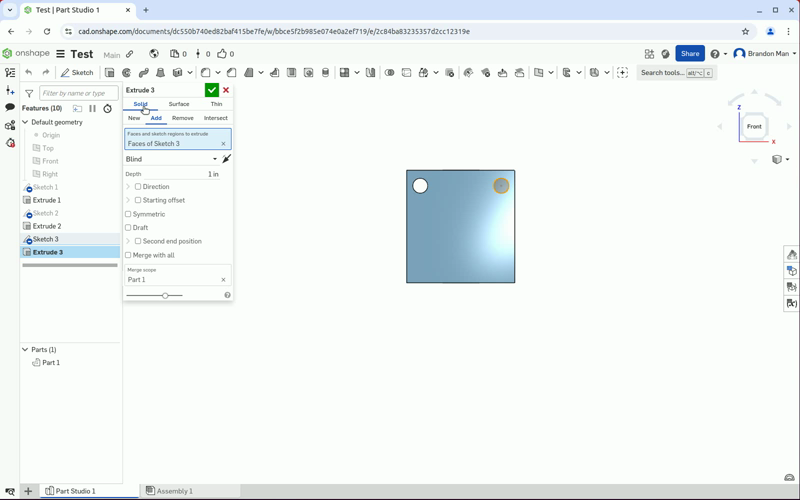
click(143, 106)
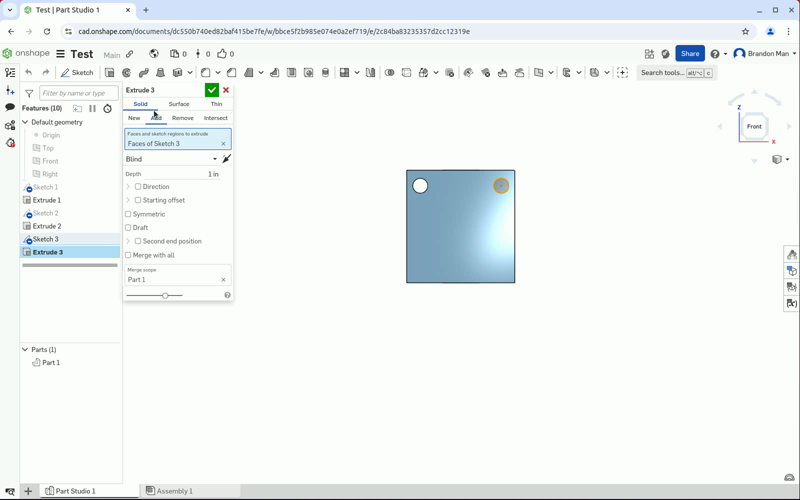
mouse_move(186, 120)
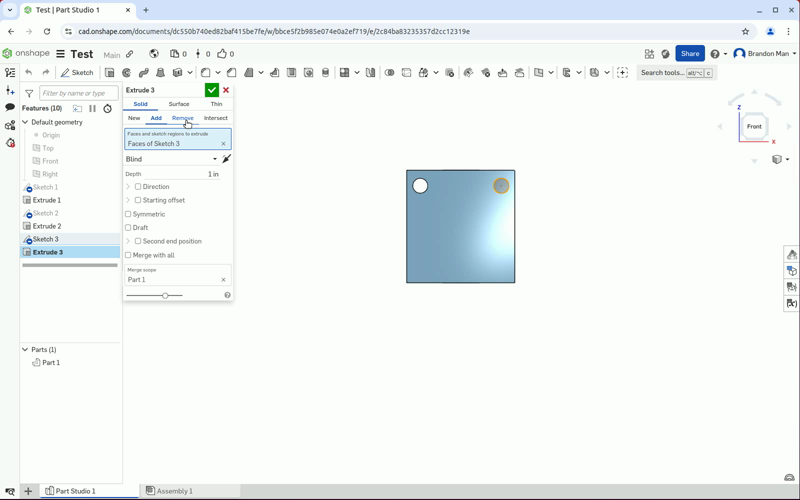
click(186, 120)
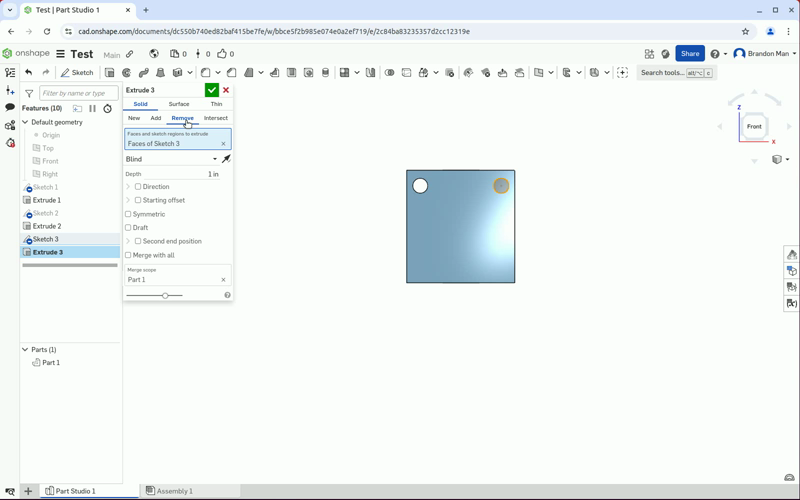
key(tab, 4)
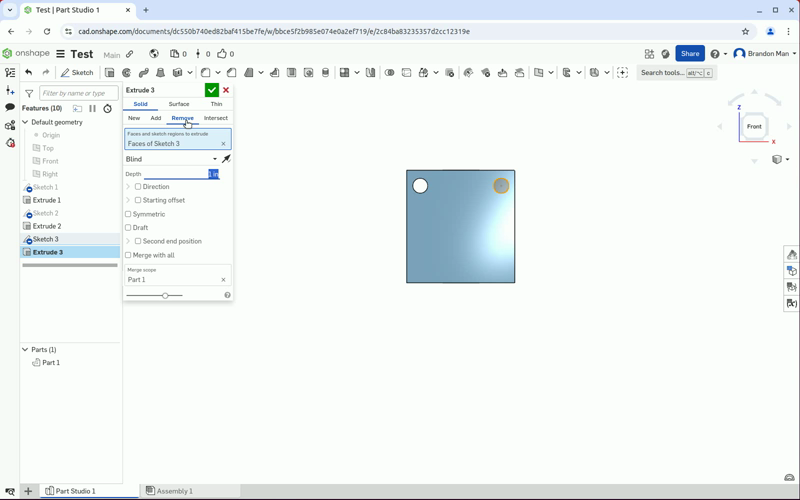
text(5.296)
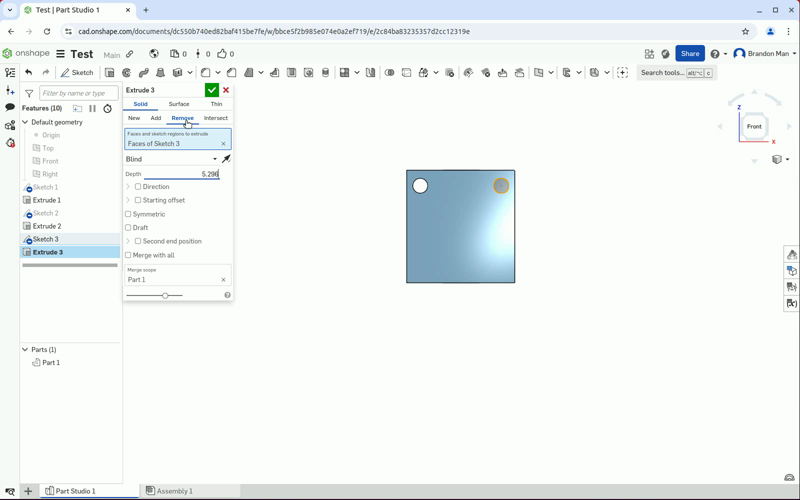
key(tab, 6)
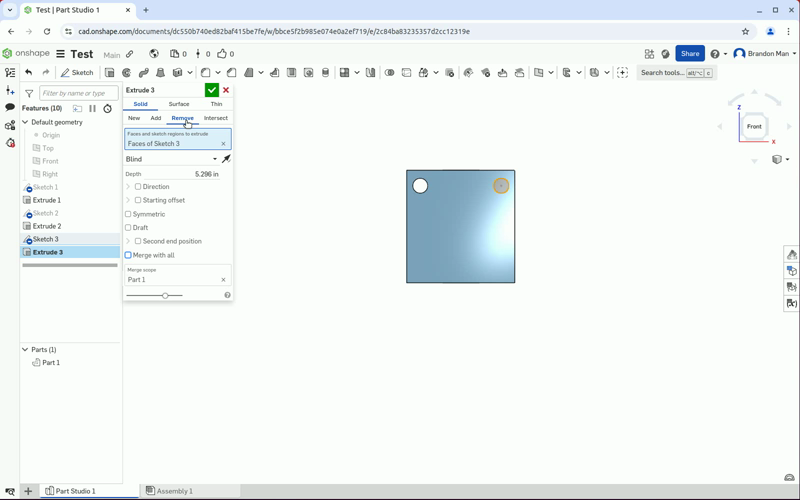
key(space)
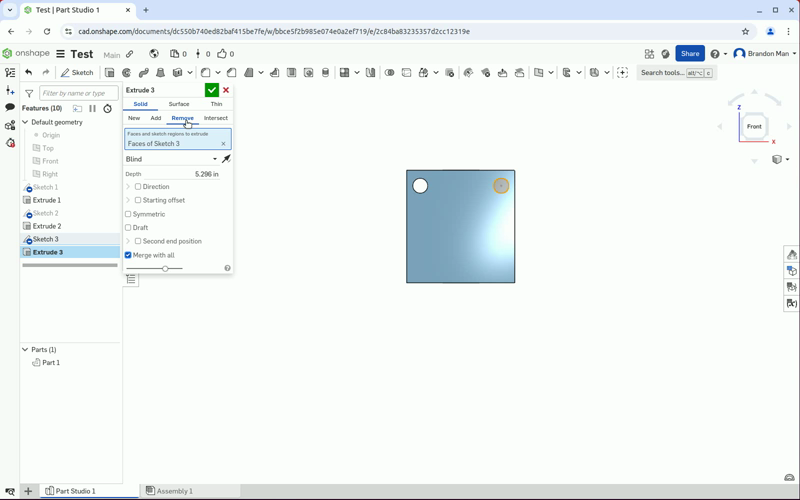
key(enter)
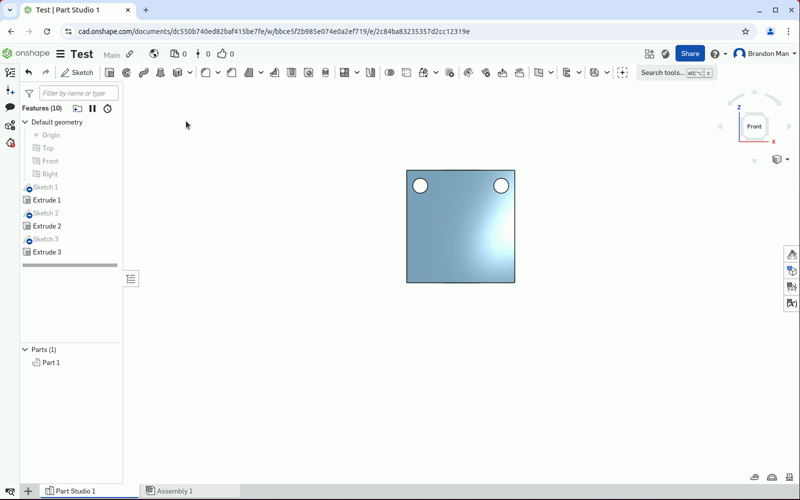
key(shift+h)
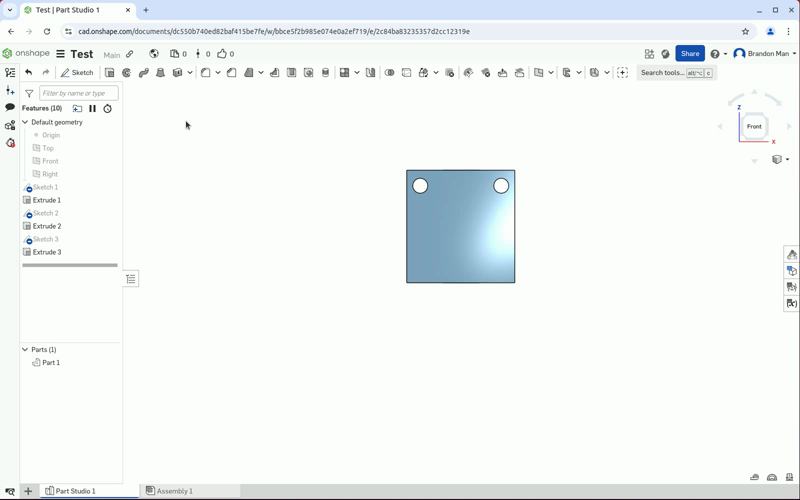
key(shift+h)
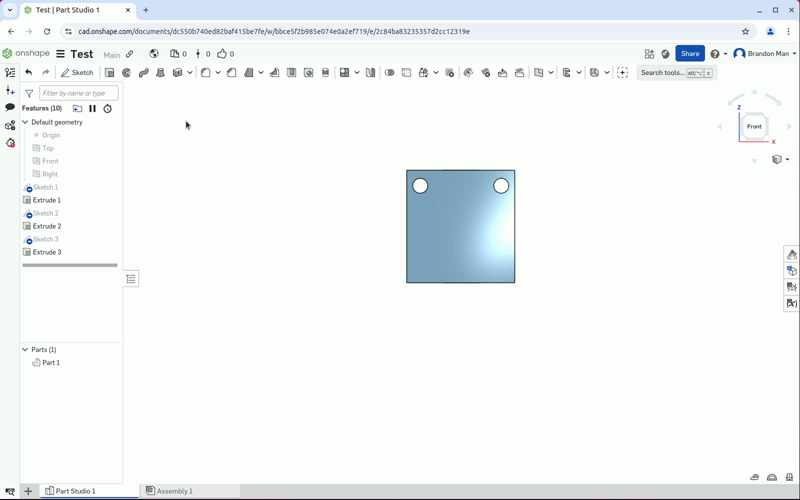
mouse_move(73, 189)
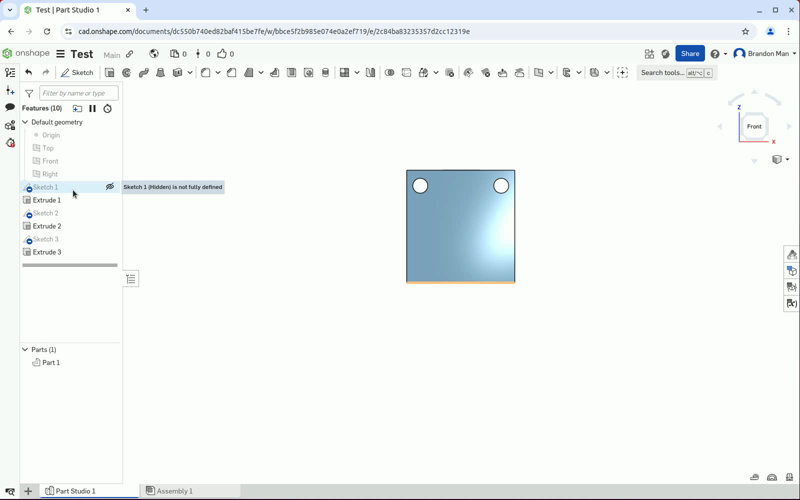
click(73, 189)
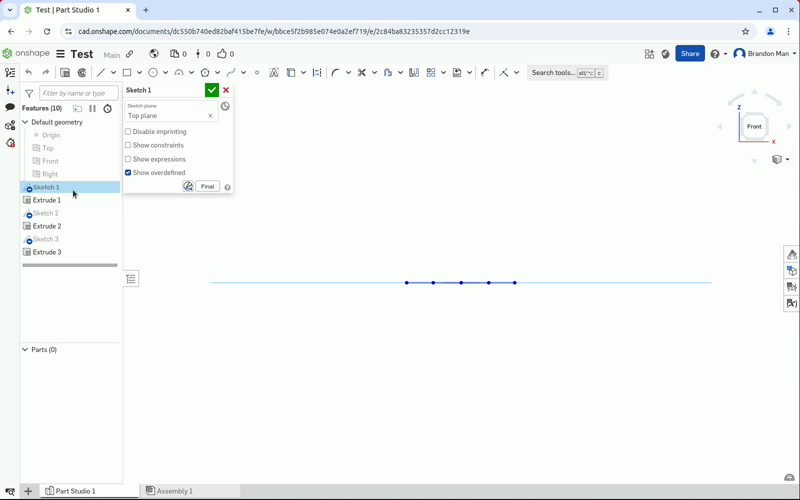
mouse_move(229, 92)
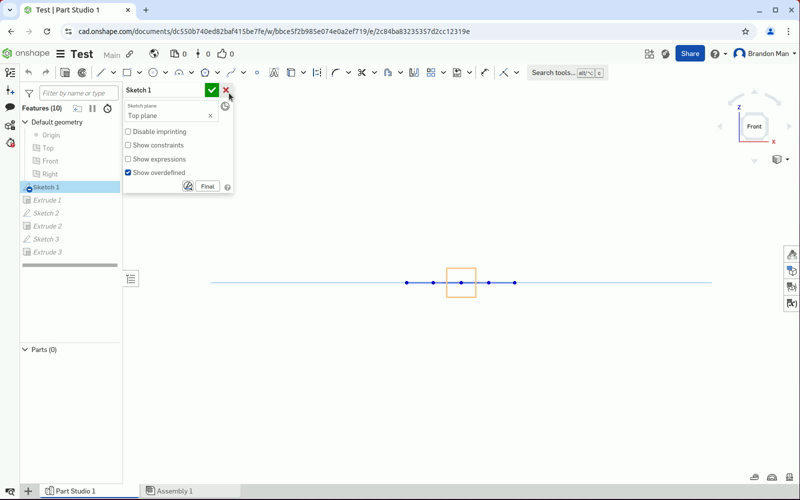
click(229, 92)
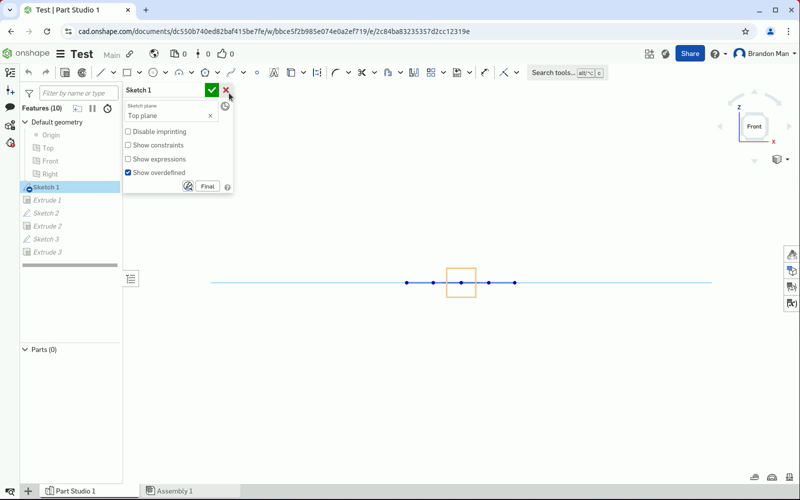
key(shift+s)
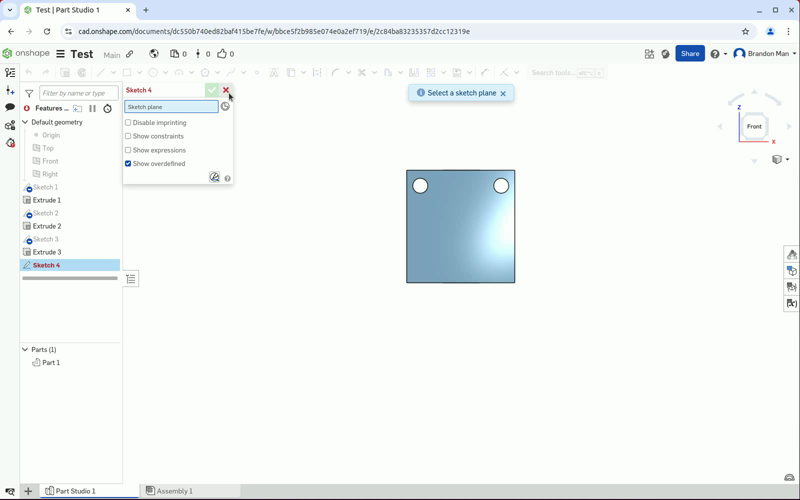
mouse_move(73, 163)
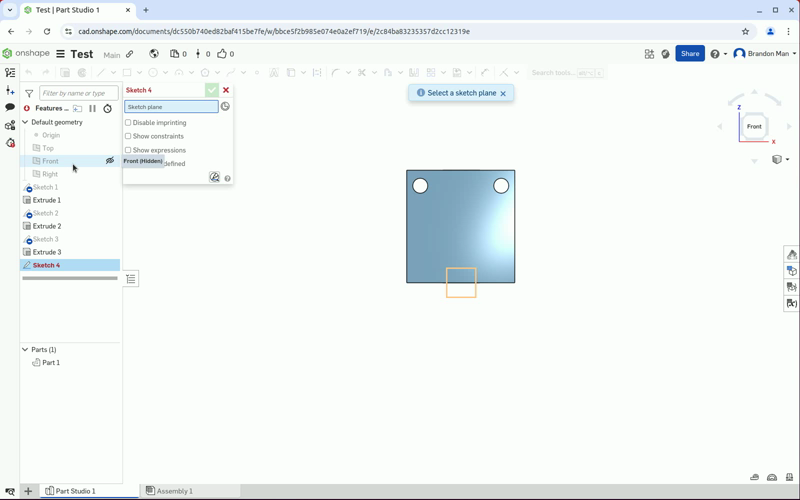
click(73, 163)
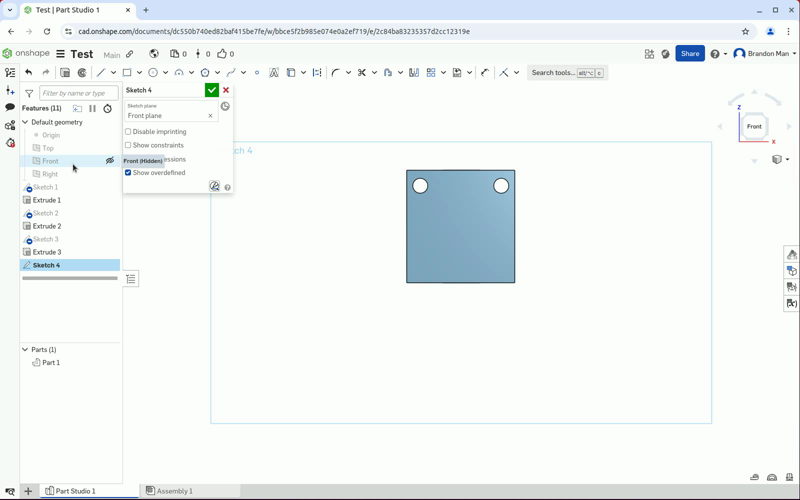
mouse_move(73, 352)
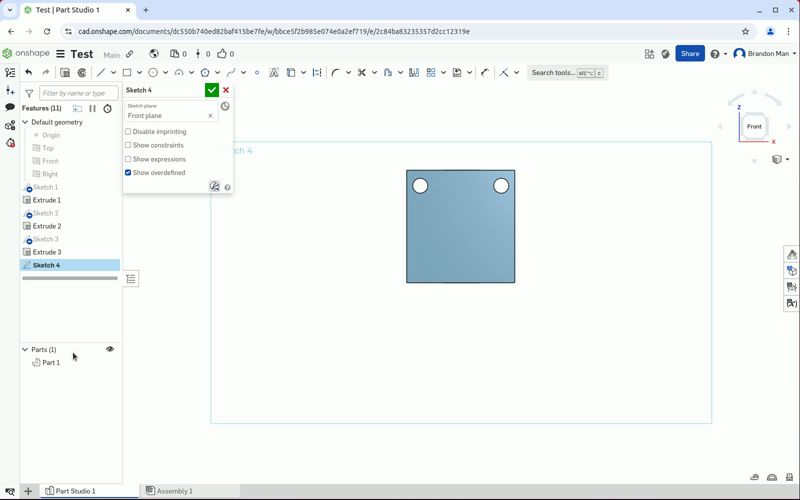
key(y)
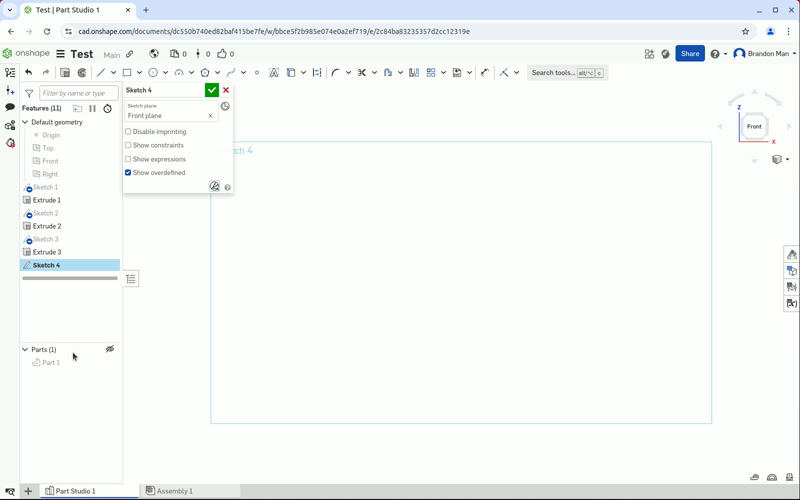
key(c)
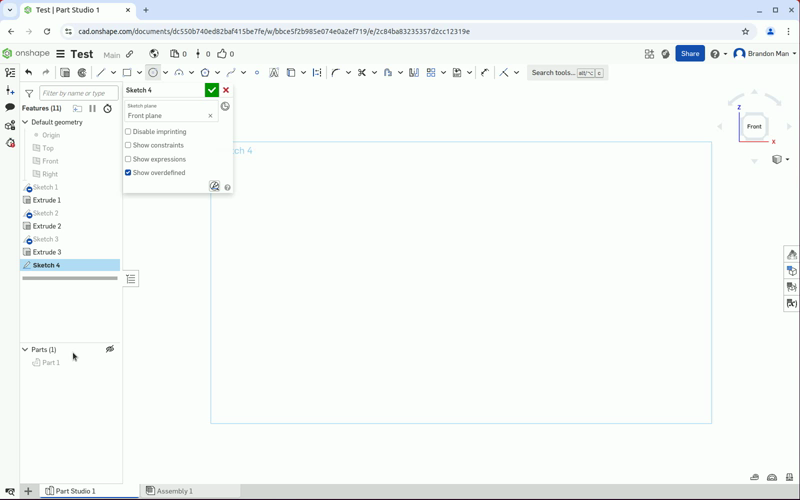
key_down(shift)
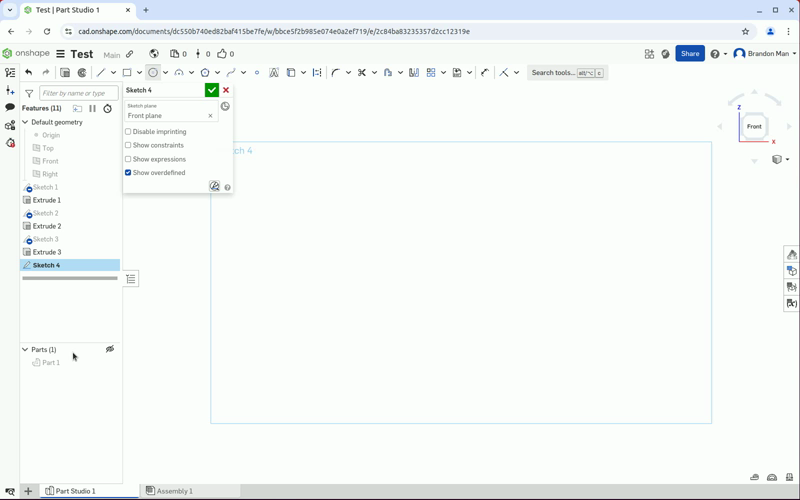
mouse_move(420, 267)
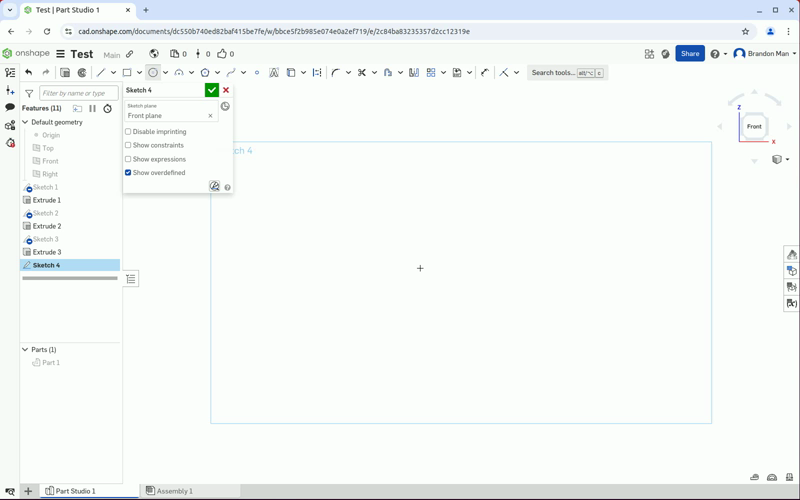
click(420, 267)
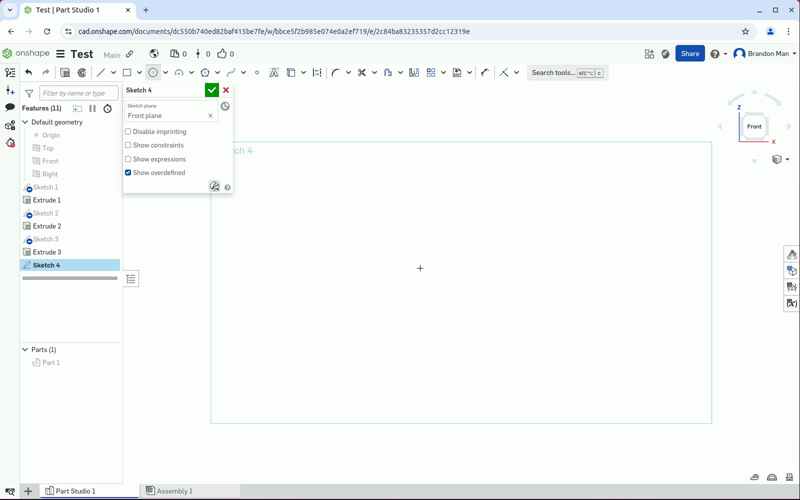
key_up(shift)
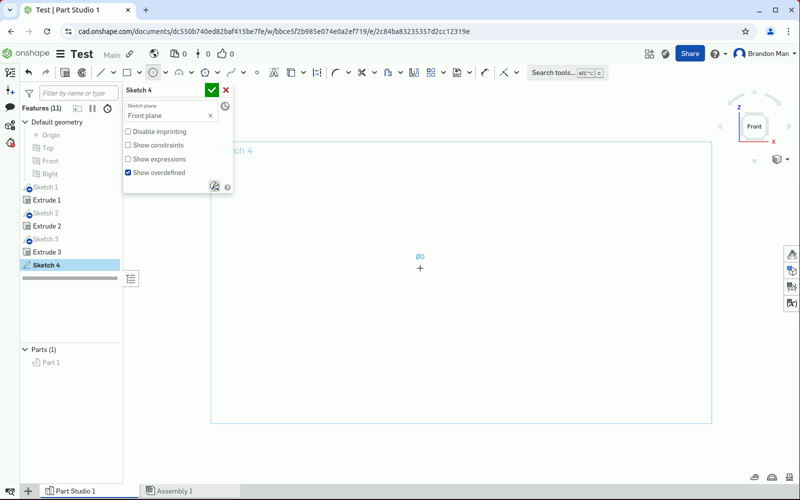
mouse_move(427, 267)
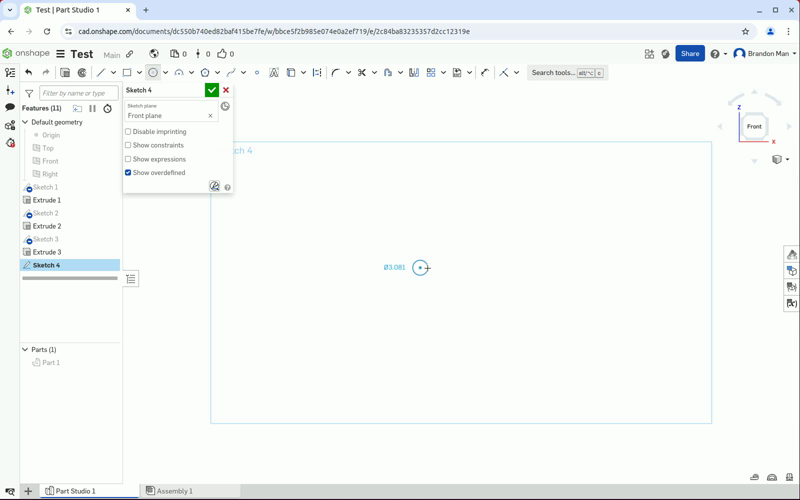
click(427, 267)
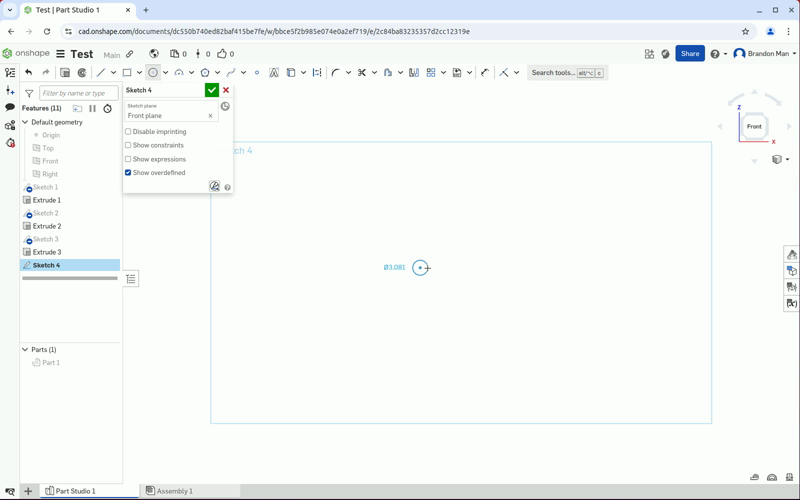
key(esc)
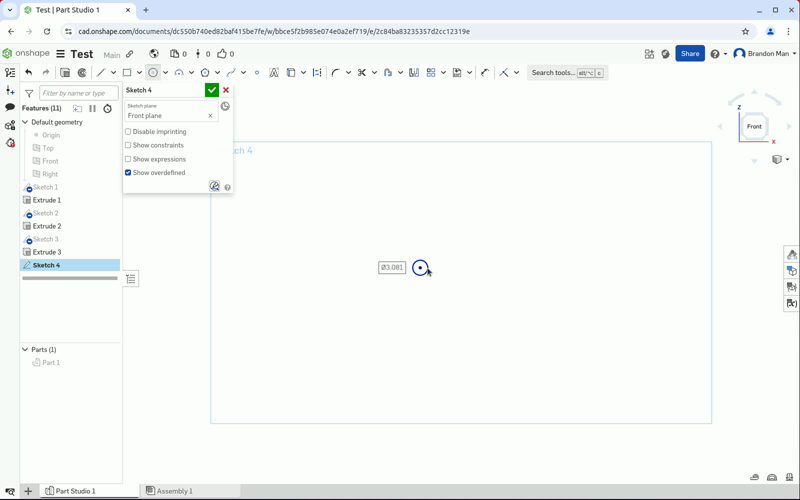
mouse_move(424, 272)
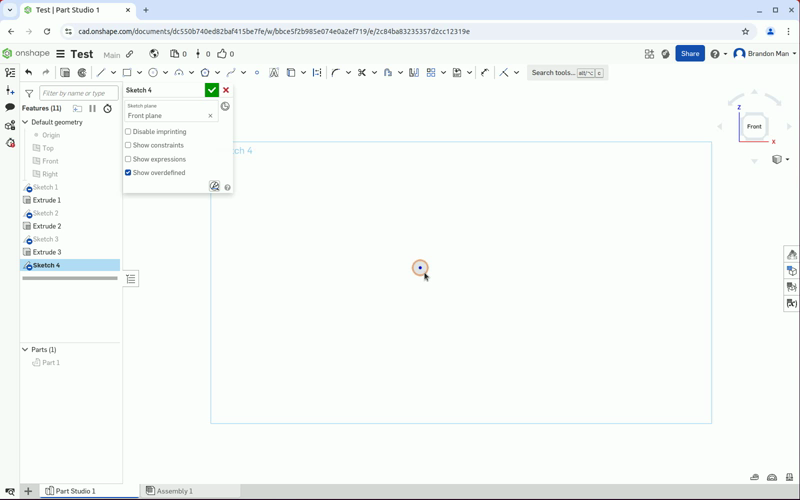
scroll(6)
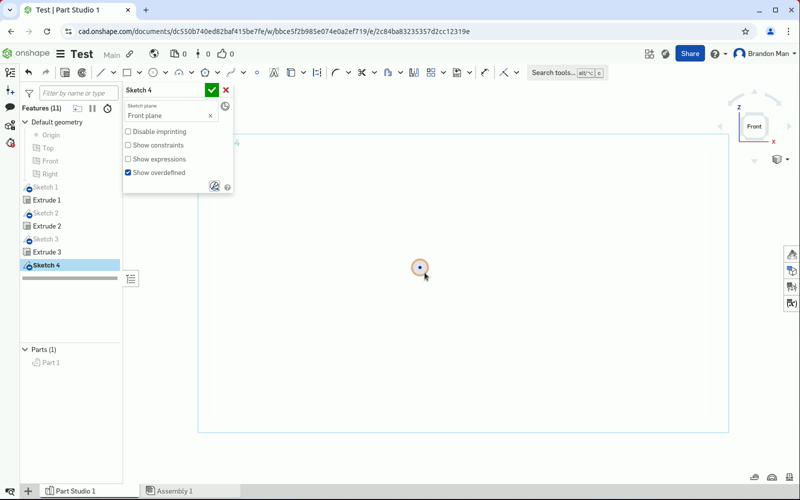
scroll(6)
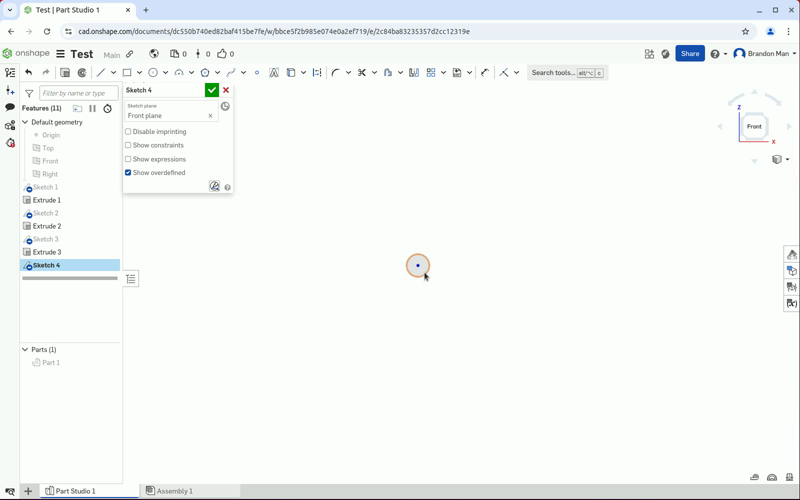
scroll(6)
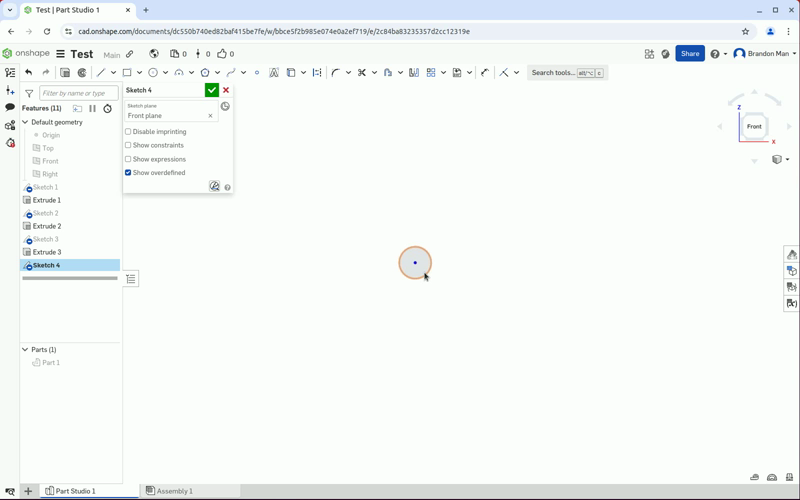
scroll(6)
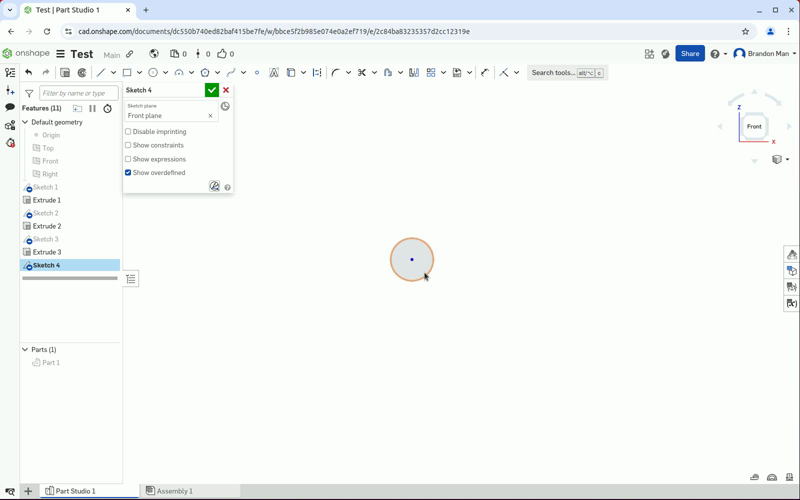
scroll(6)
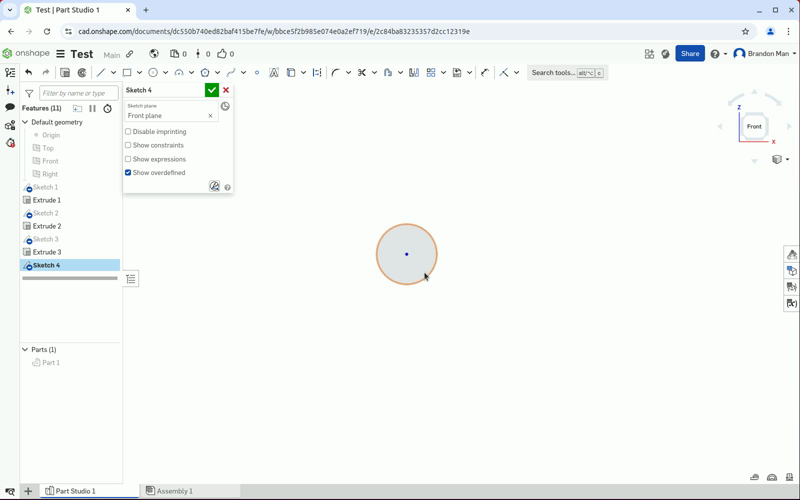
scroll(6)
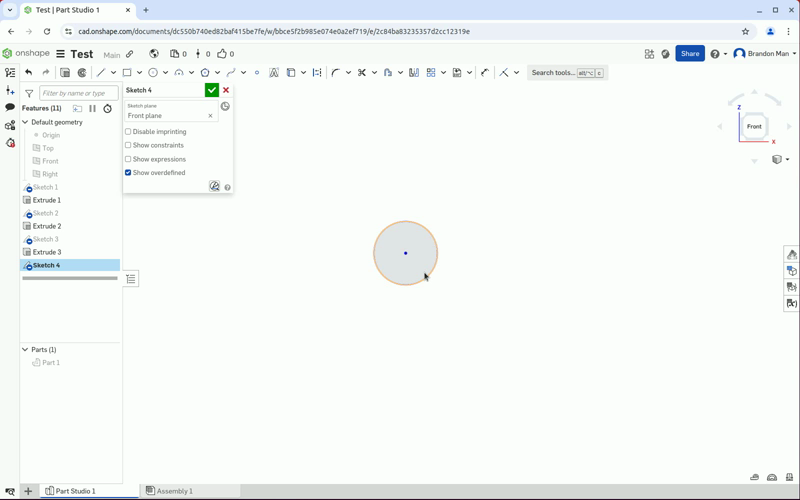
scroll(6)
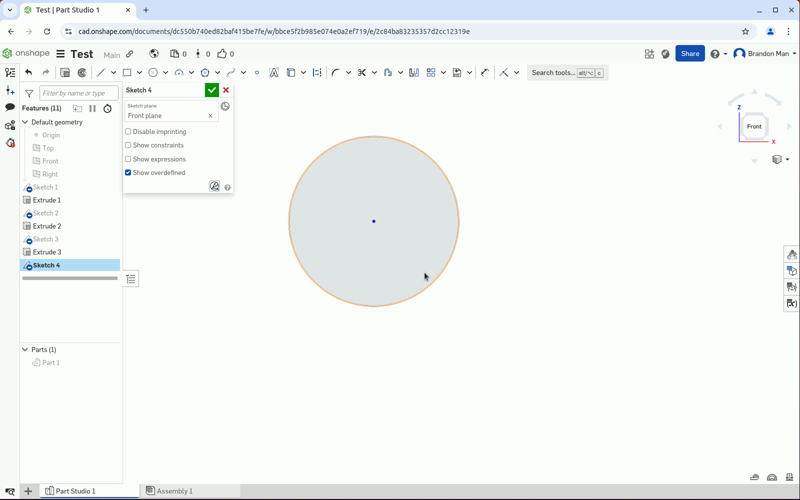
click(424, 272)
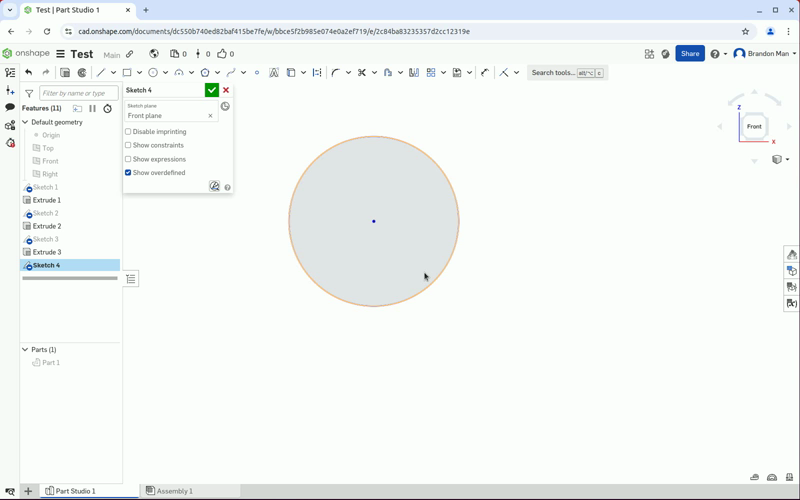
scroll(-6)
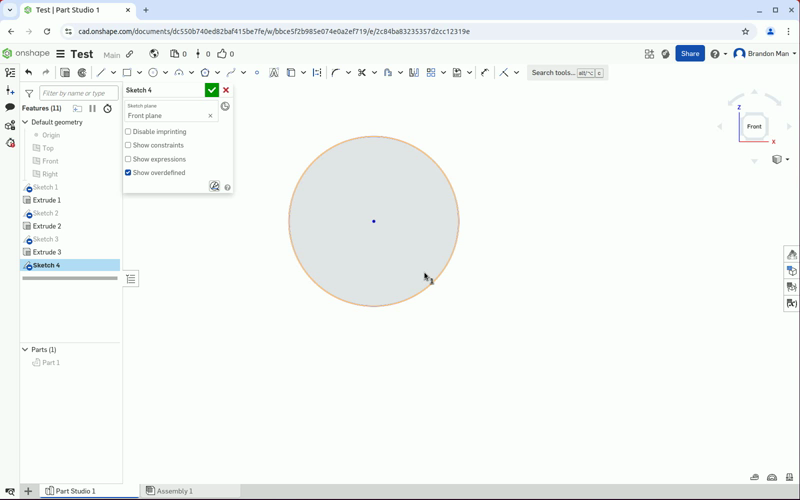
scroll(-6)
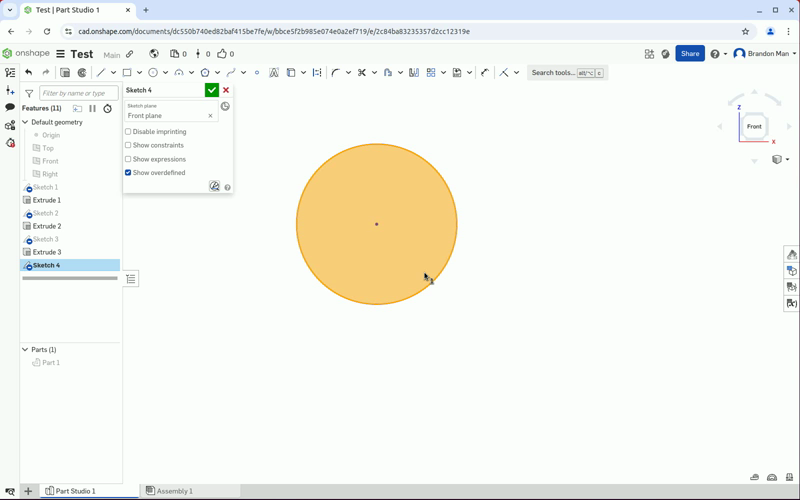
scroll(-6)
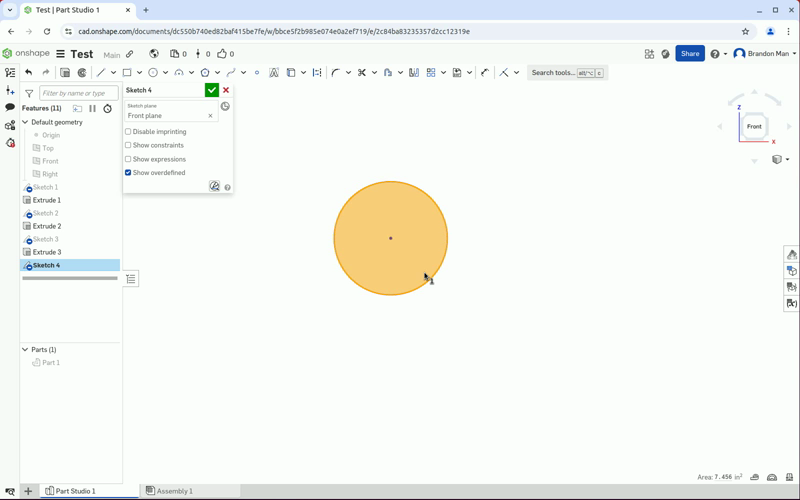
scroll(-6)
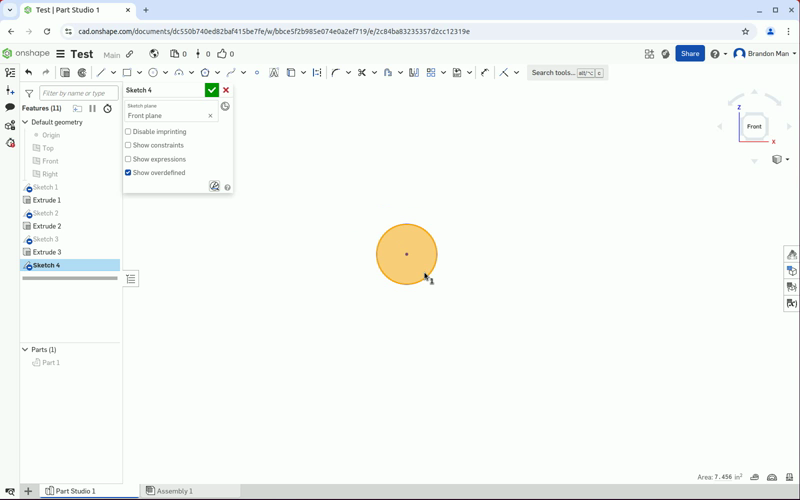
scroll(-6)
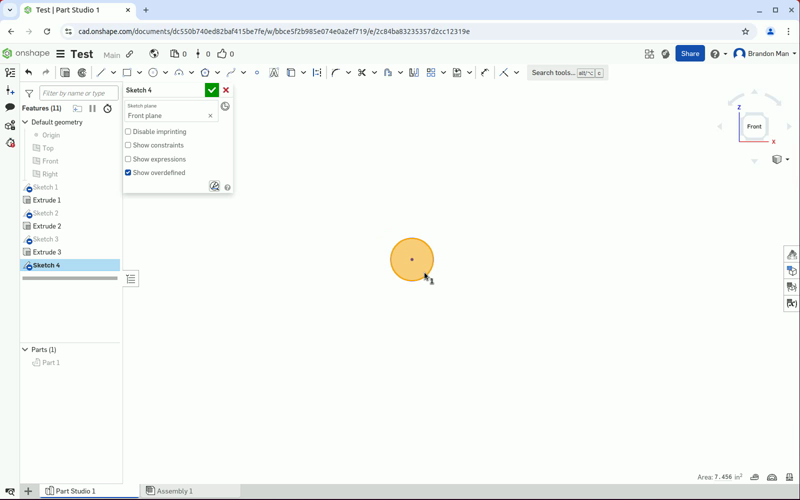
scroll(-6)
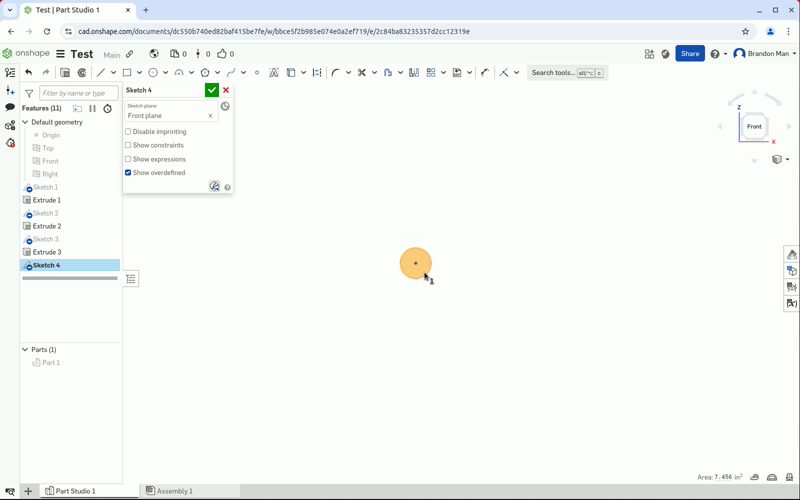
scroll(-6)
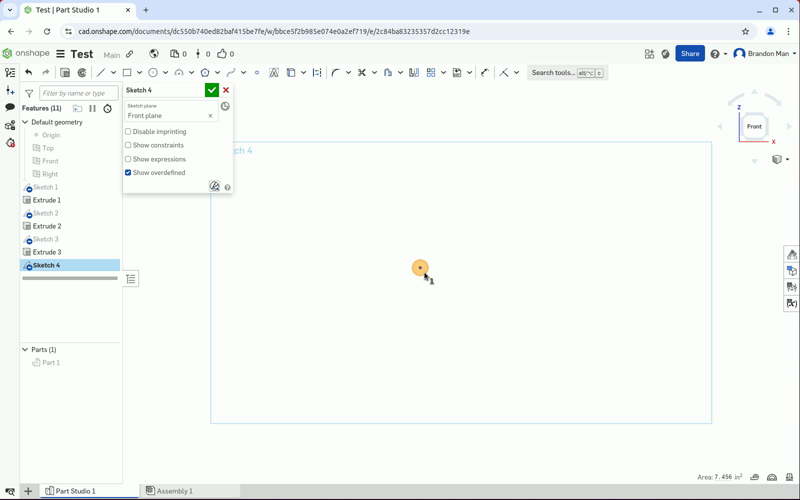
mouse_move(73, 352)
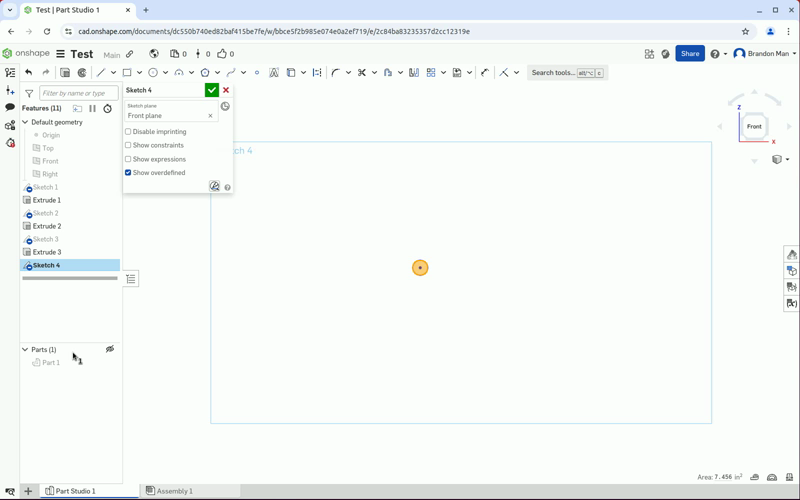
key(shift+y)
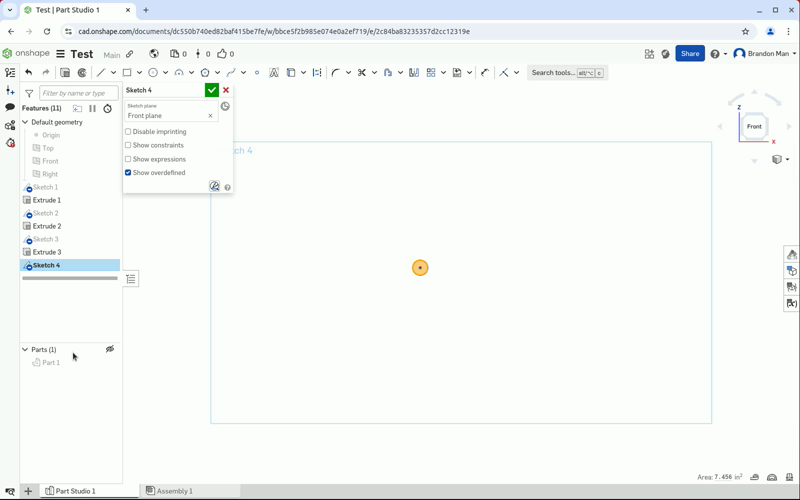
key(shift+e)
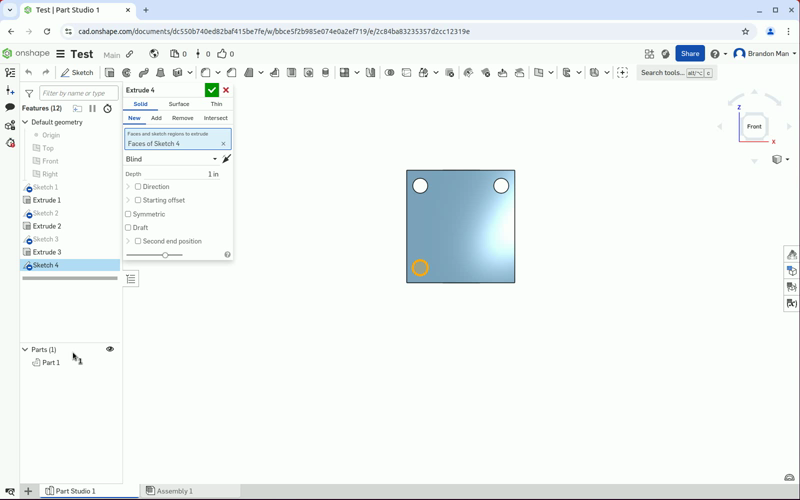
mouse_move(143, 106)
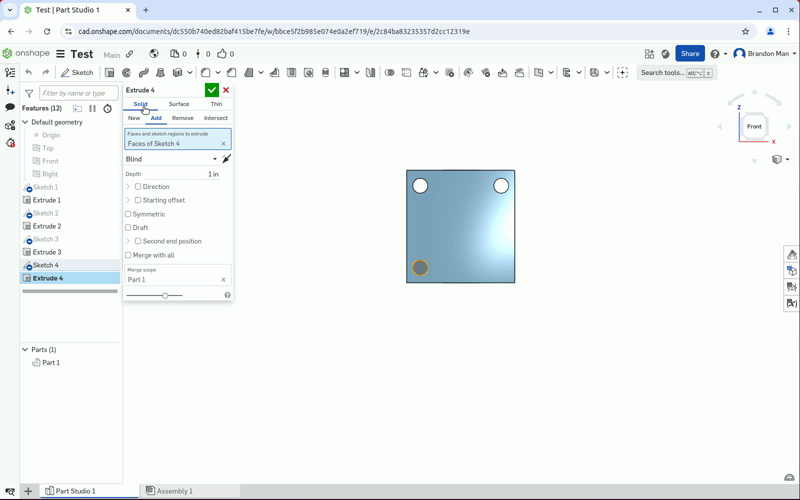
click(143, 106)
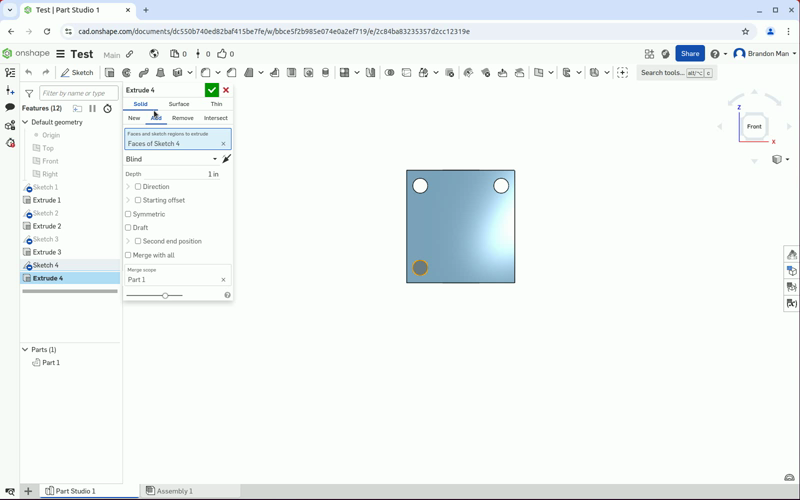
mouse_move(186, 120)
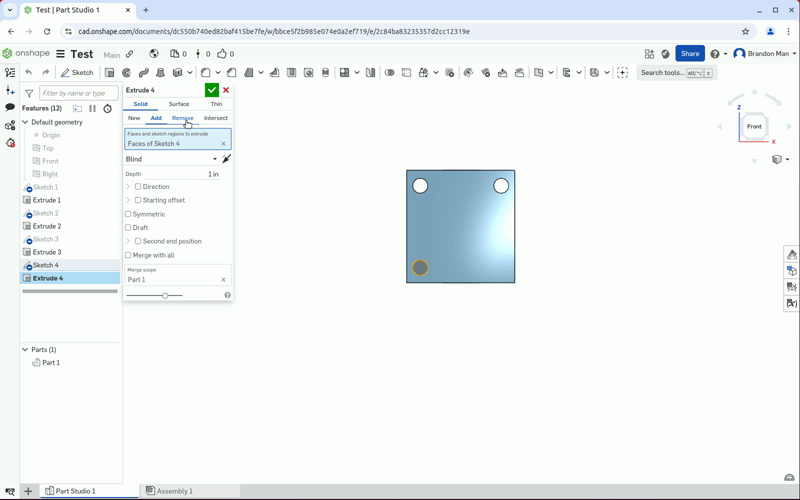
click(186, 120)
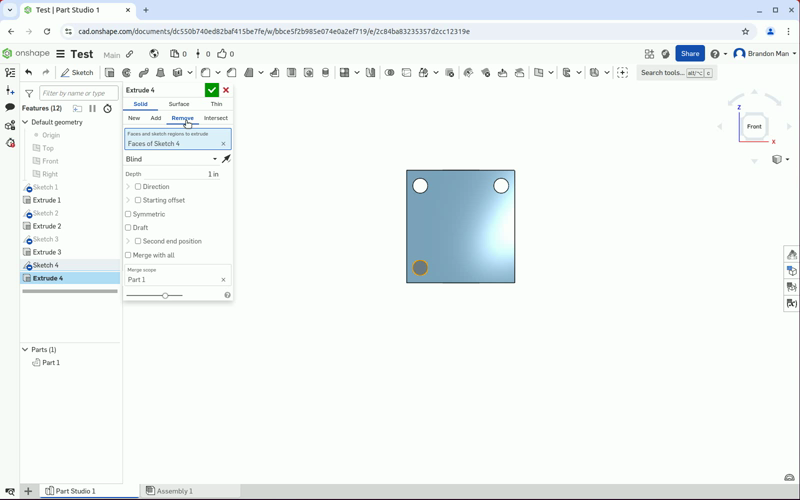
key(tab, 4)
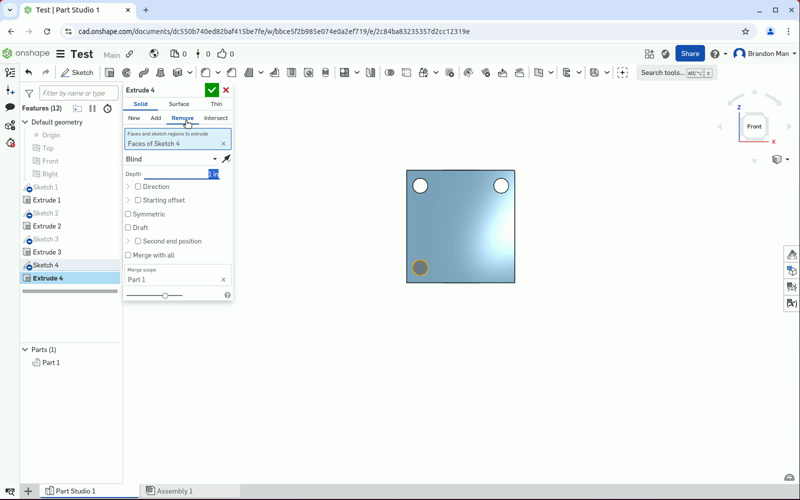
text(5.296)
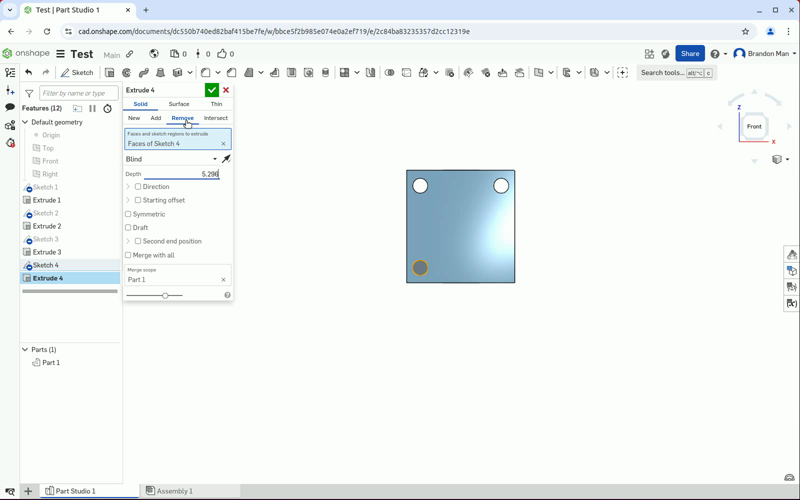
key(tab, 6)
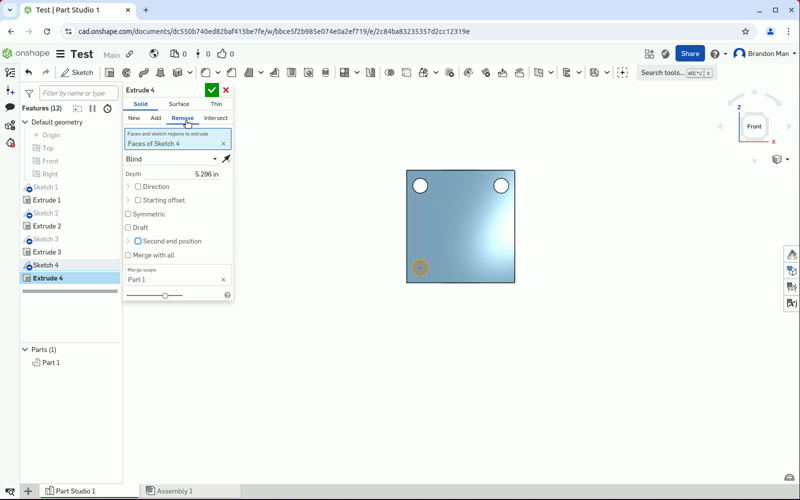
key(space)
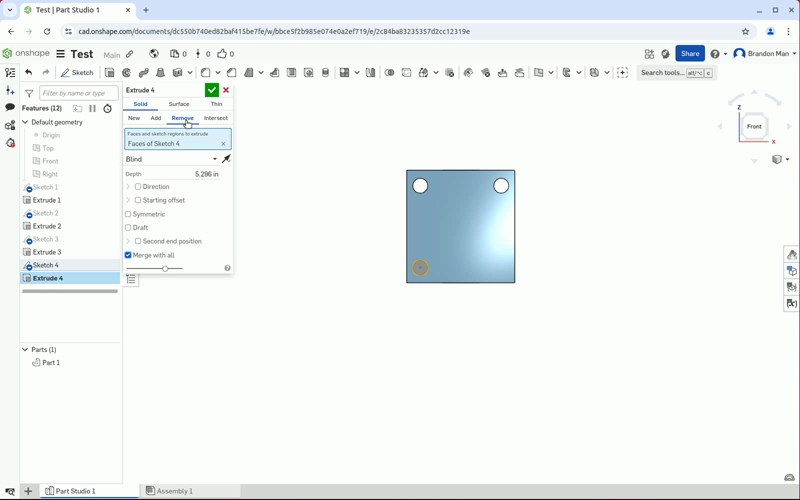
key(enter)
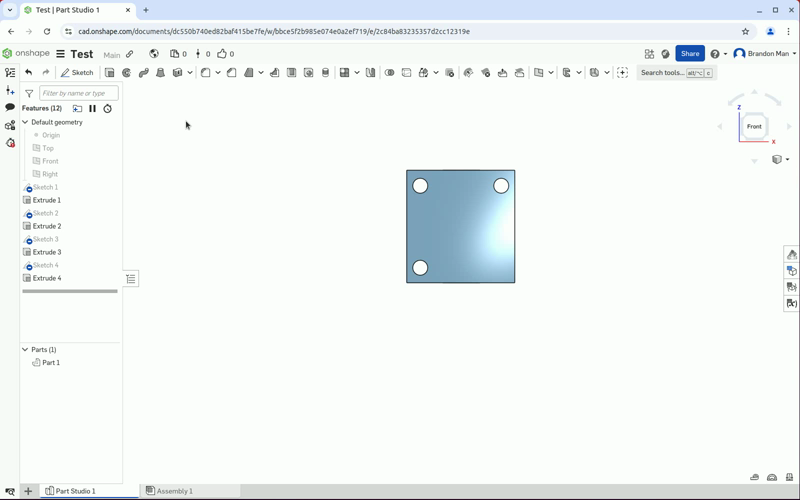
key(shift+h)
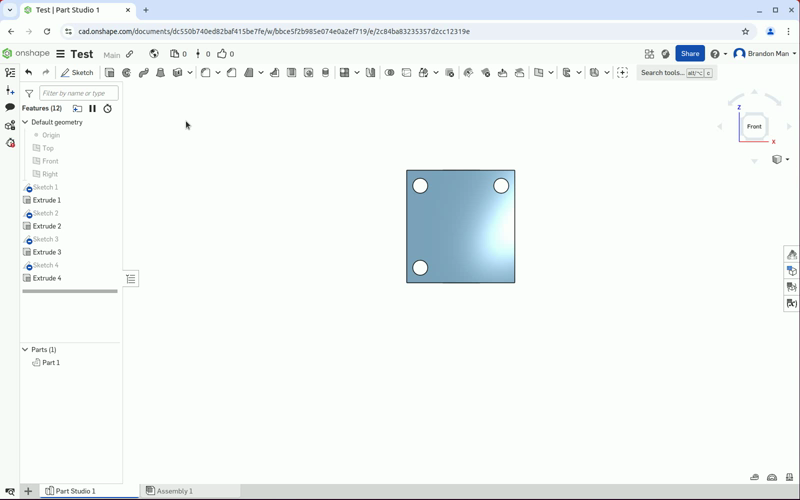
key(shift+h)
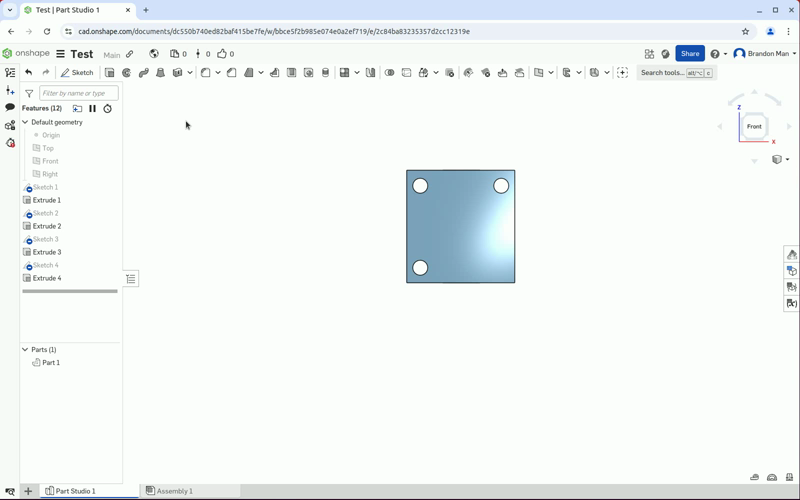
mouse_move(73, 189)
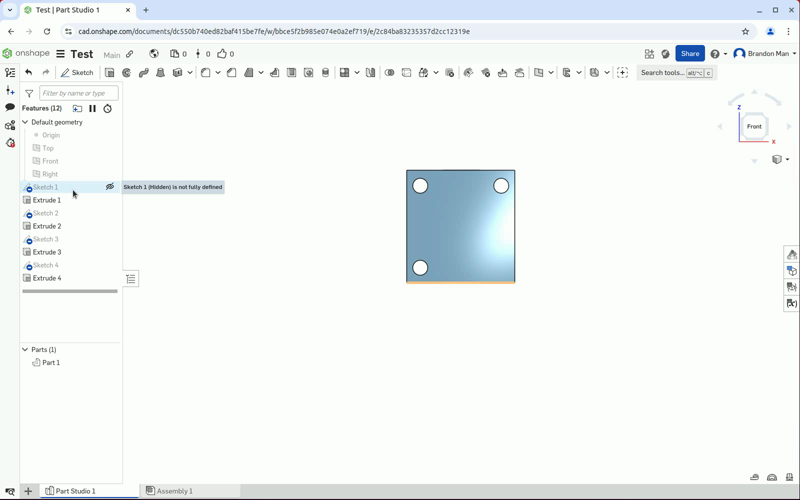
click(73, 189)
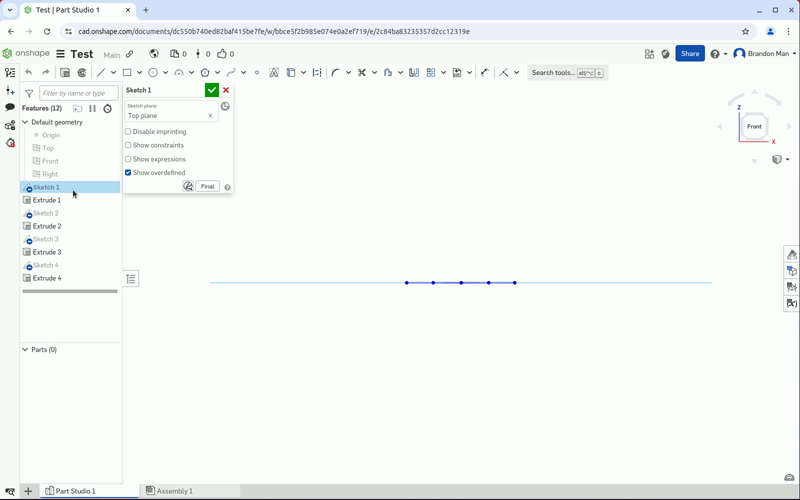
mouse_move(229, 92)
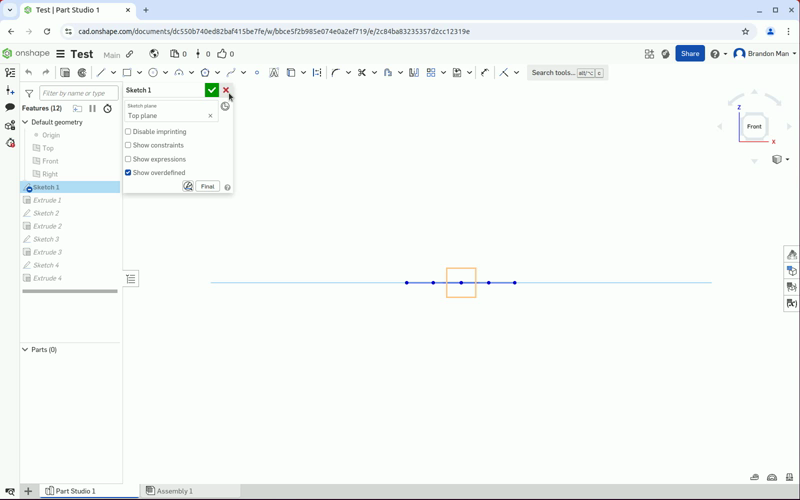
click(229, 92)
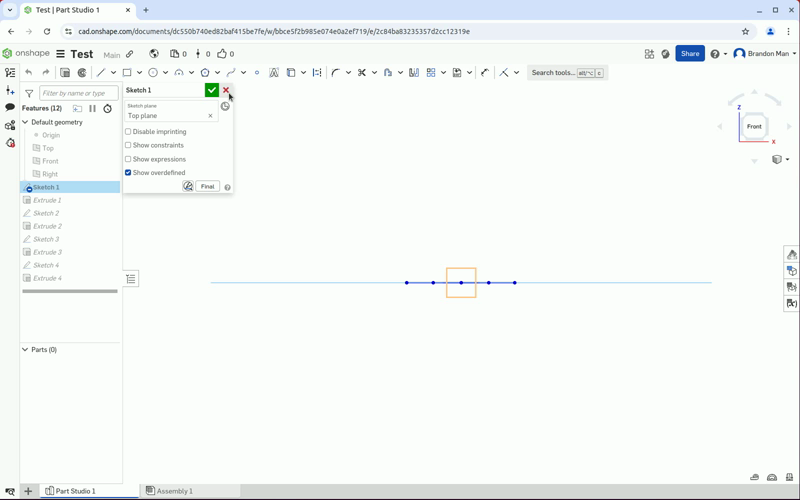
key(shift+s)
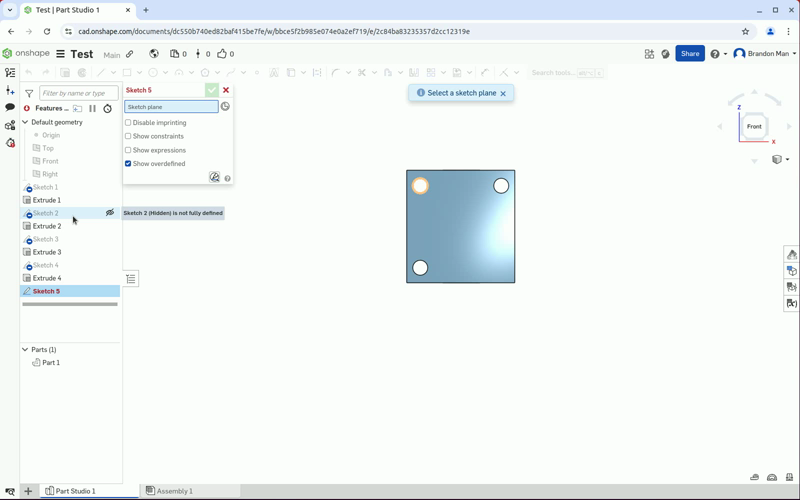
scroll(3)
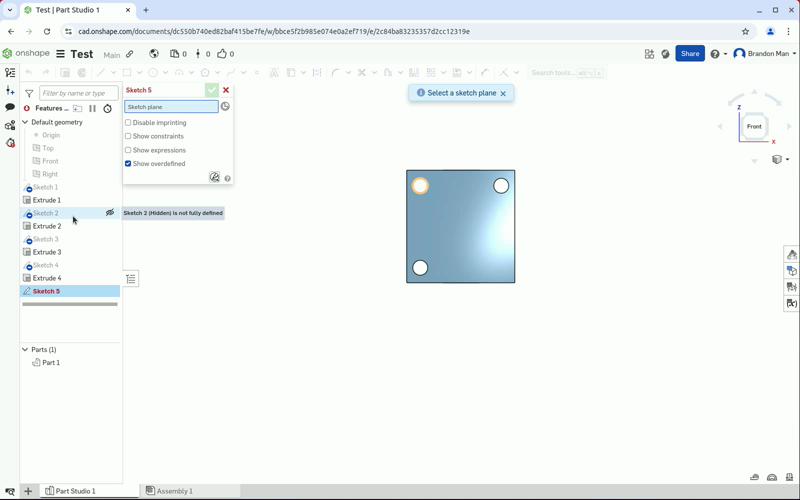
mouse_move(73, 163)
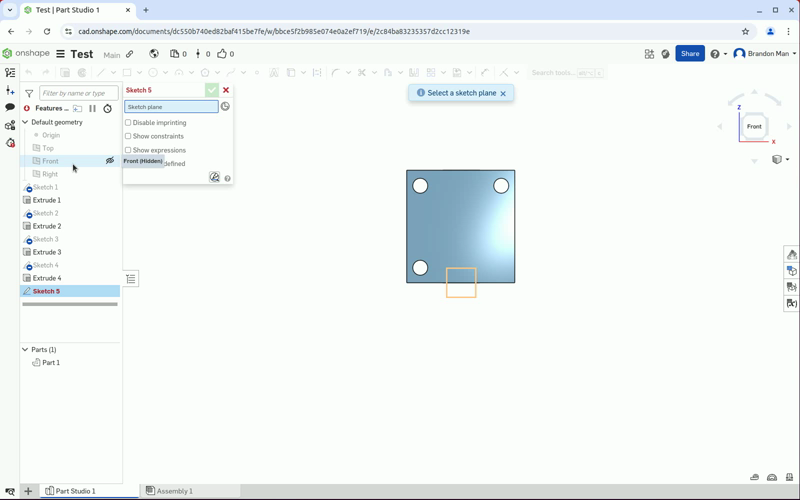
click(73, 163)
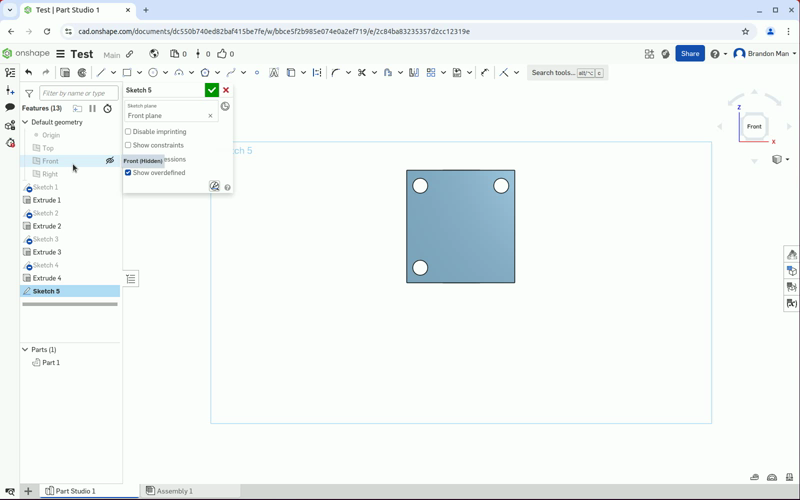
mouse_move(73, 352)
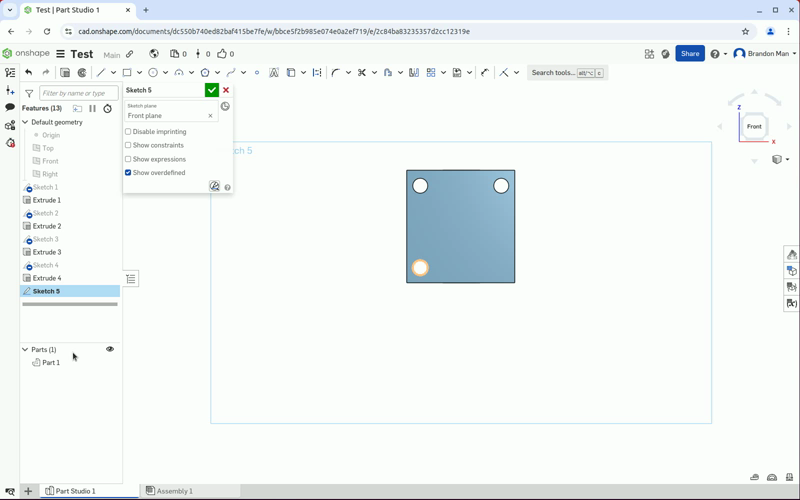
key(y)
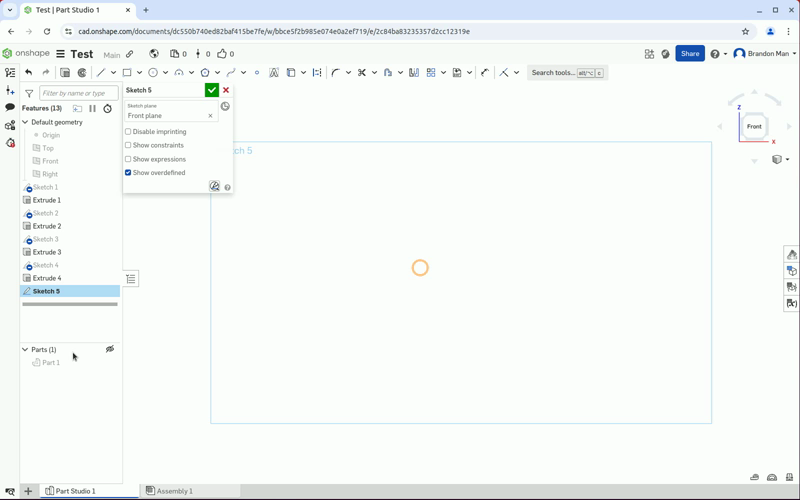
key(c)
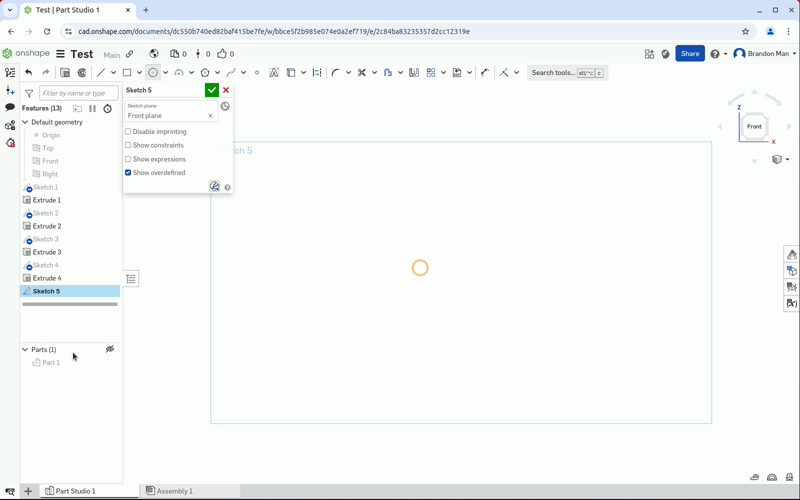
key_down(shift)
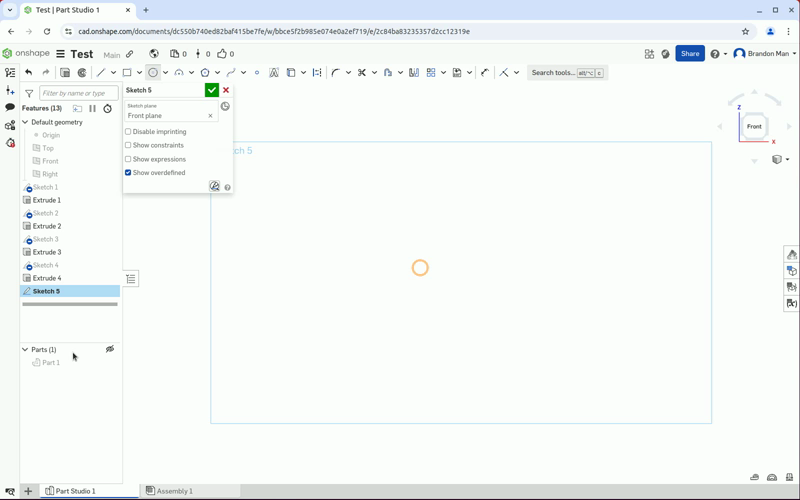
mouse_move(501, 267)
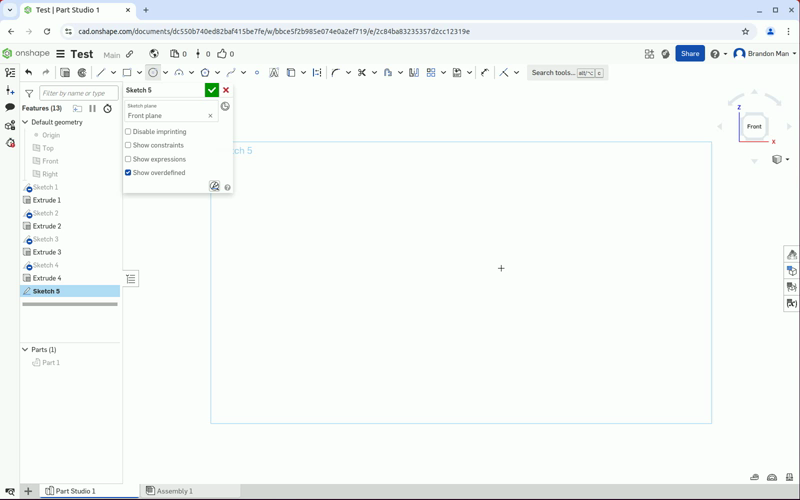
click(501, 267)
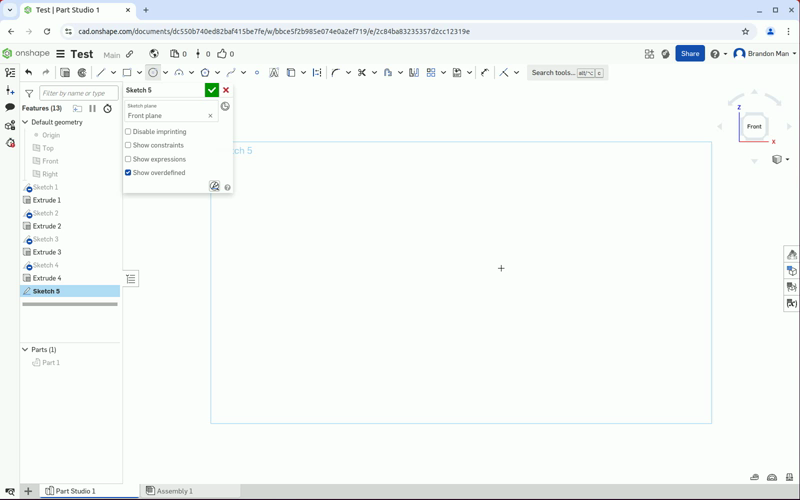
key_up(shift)
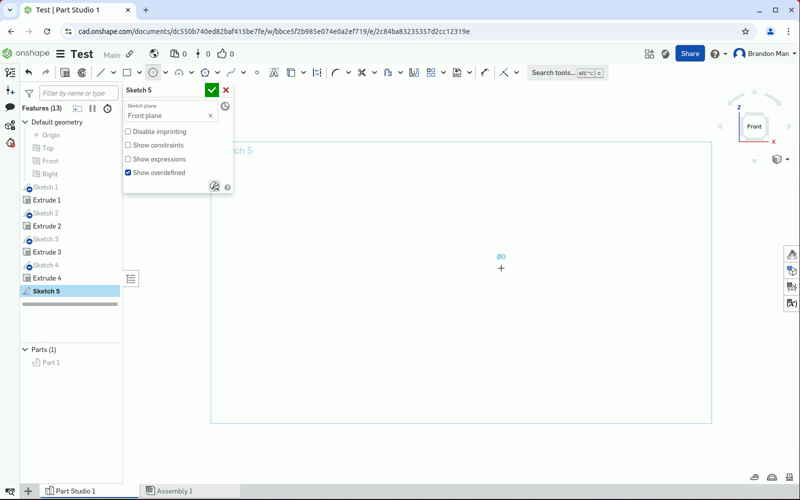
mouse_move(508, 267)
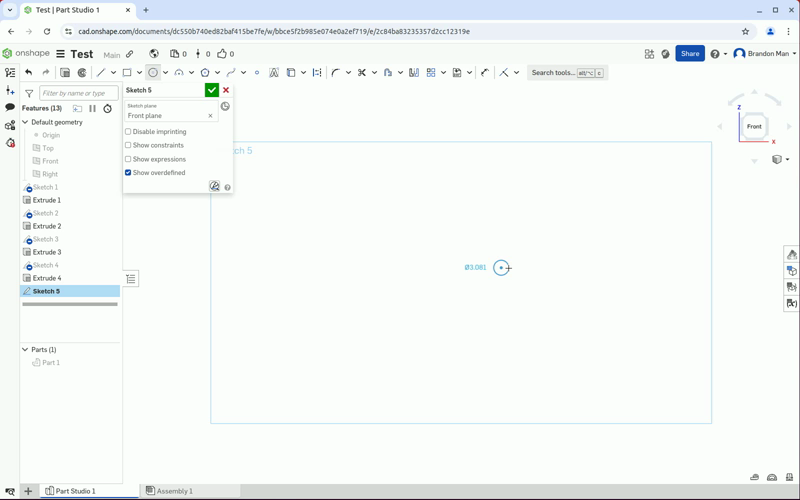
click(508, 267)
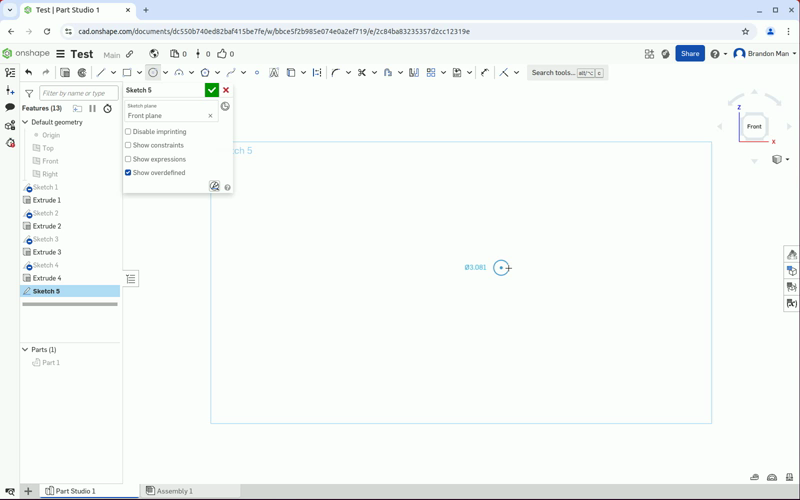
key(esc)
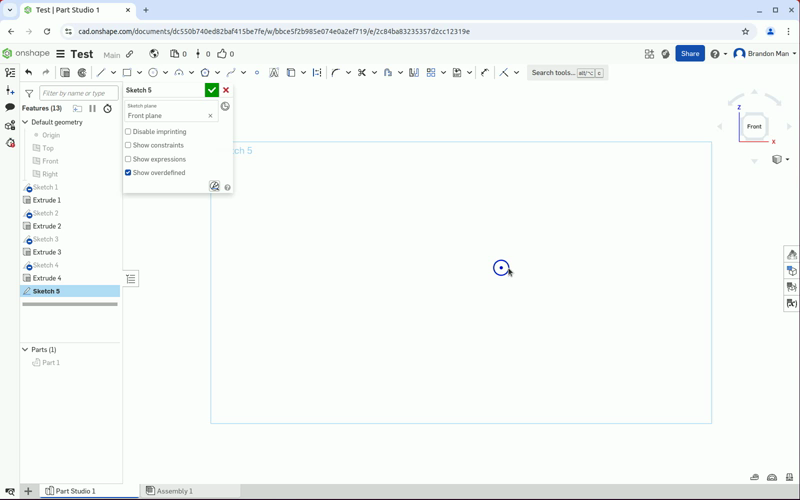
mouse_move(499, 261)
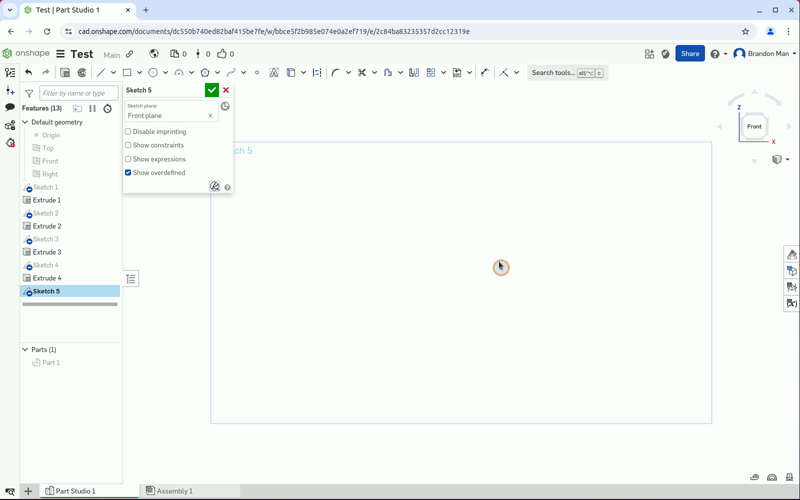
scroll(6)
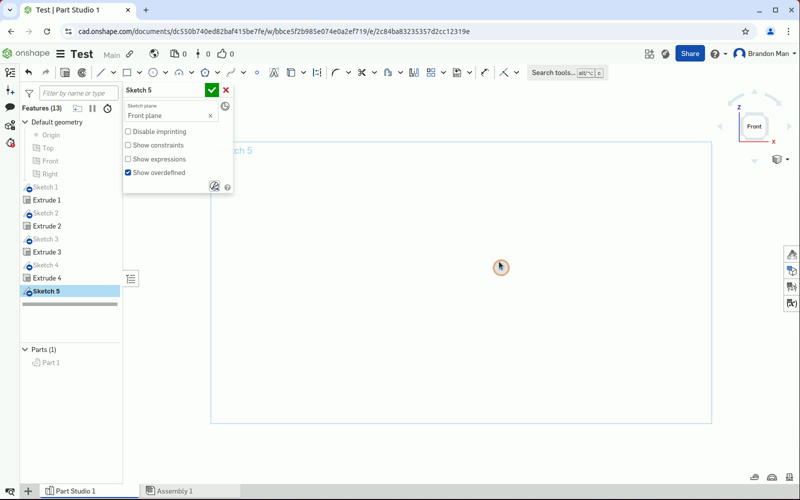
scroll(6)
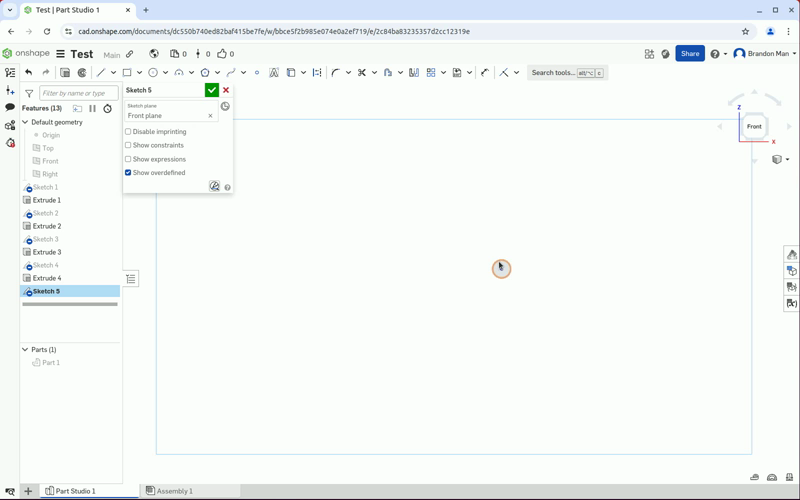
scroll(6)
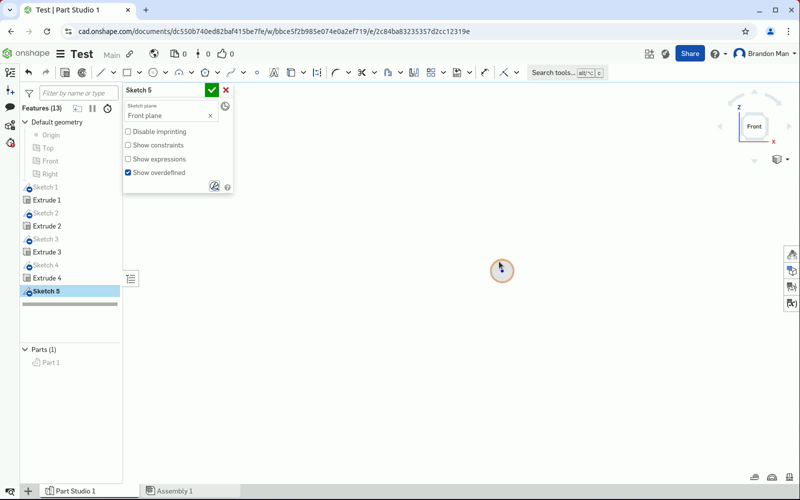
scroll(6)
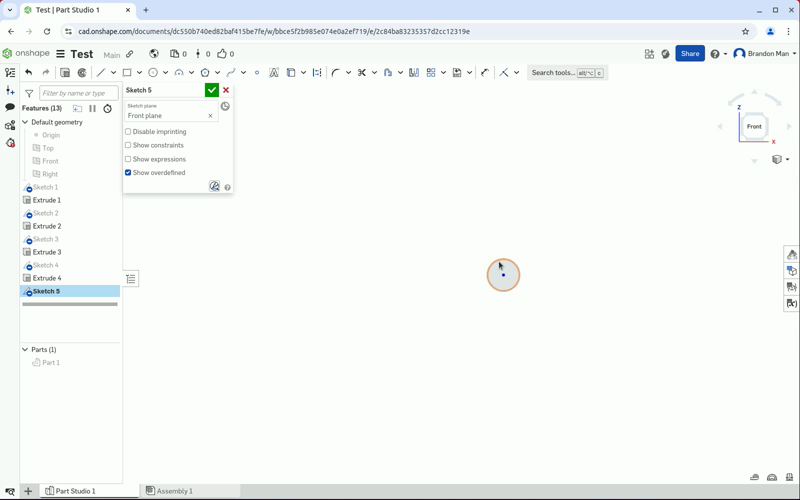
scroll(6)
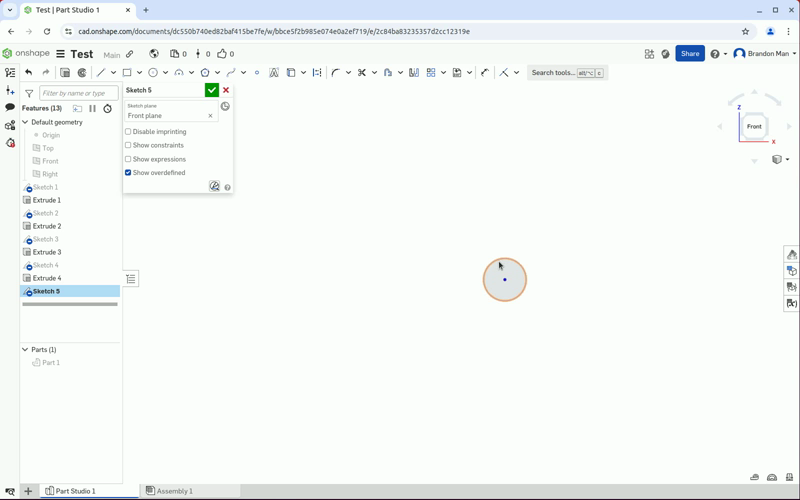
scroll(6)
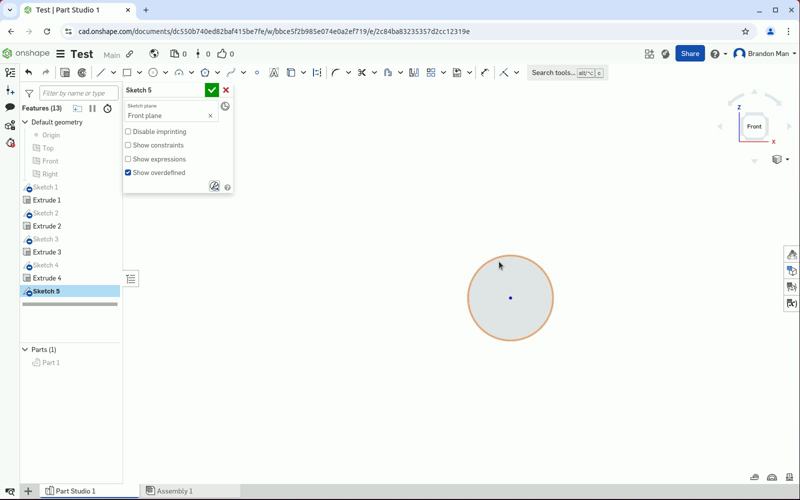
scroll(6)
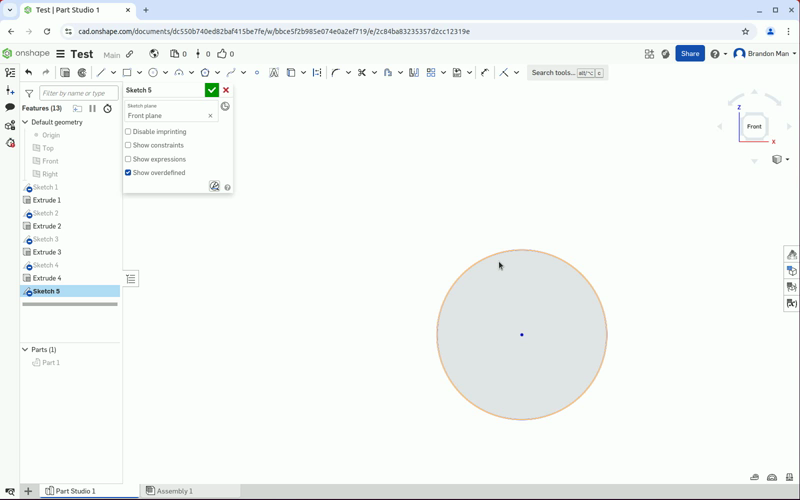
click(499, 261)
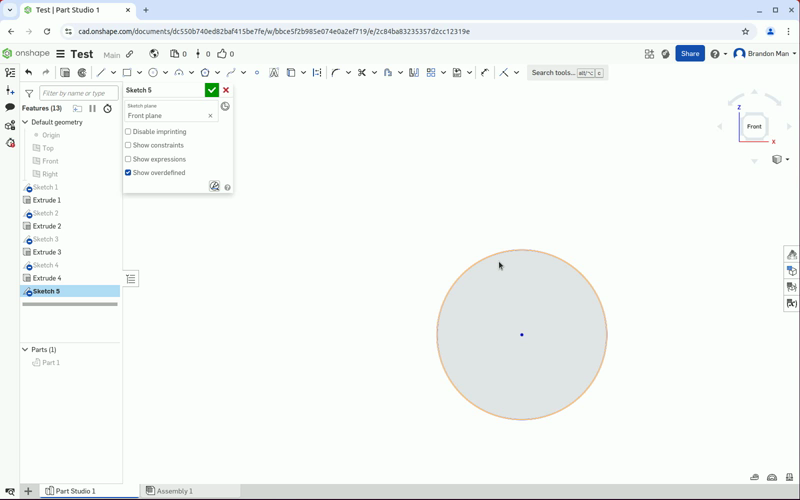
scroll(-6)
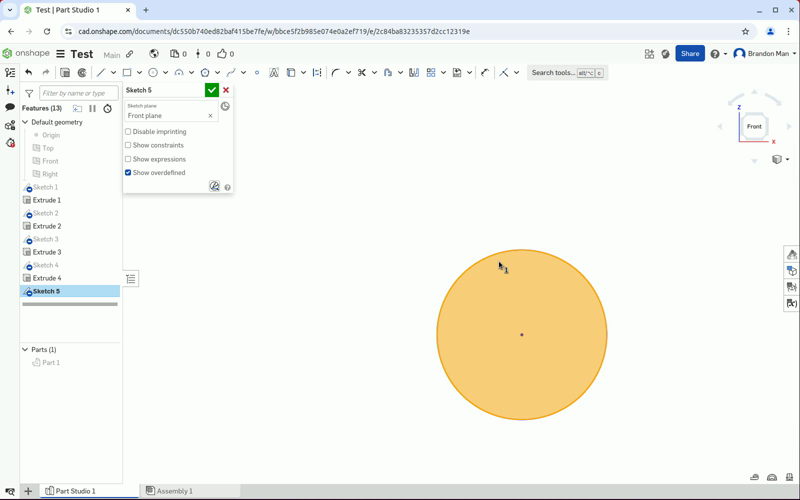
scroll(-6)
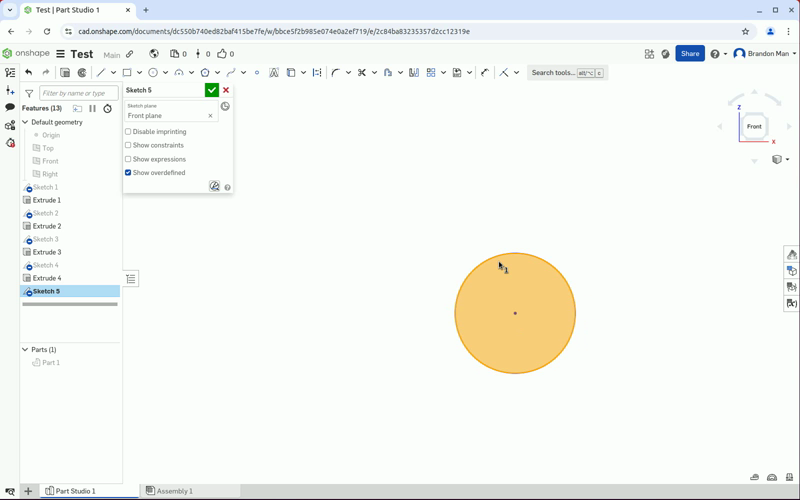
scroll(-6)
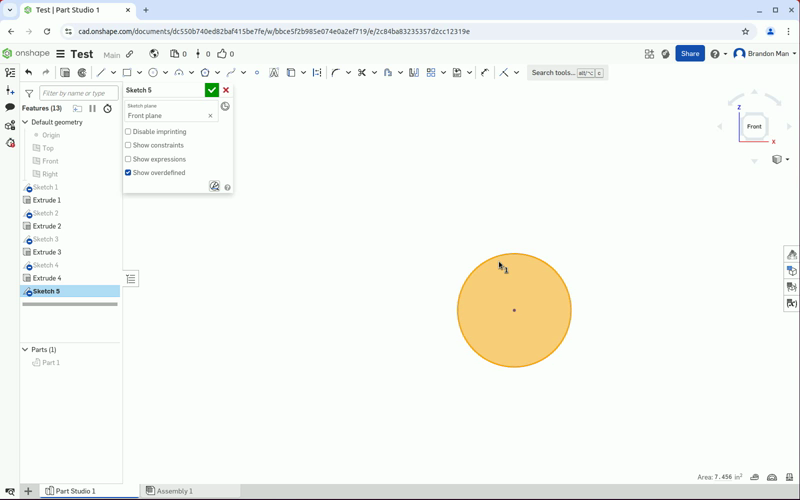
scroll(-6)
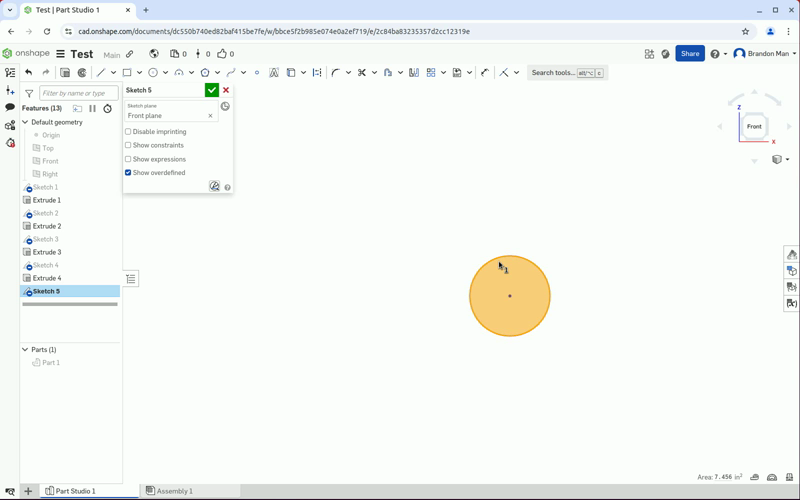
scroll(-6)
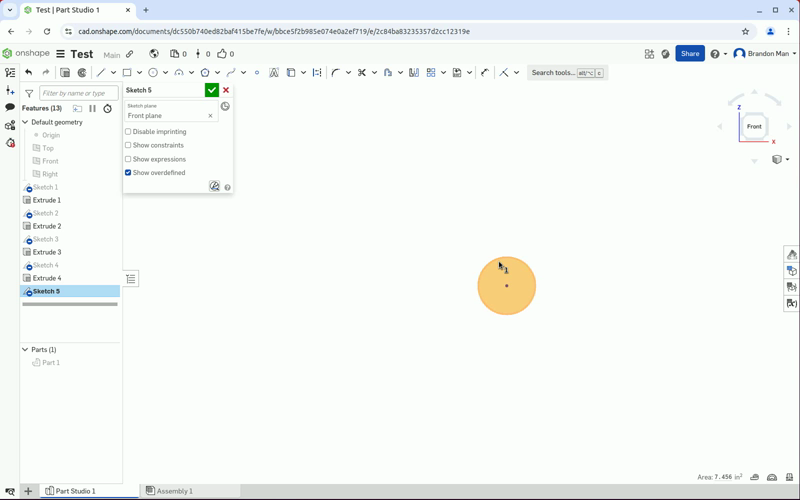
scroll(-6)
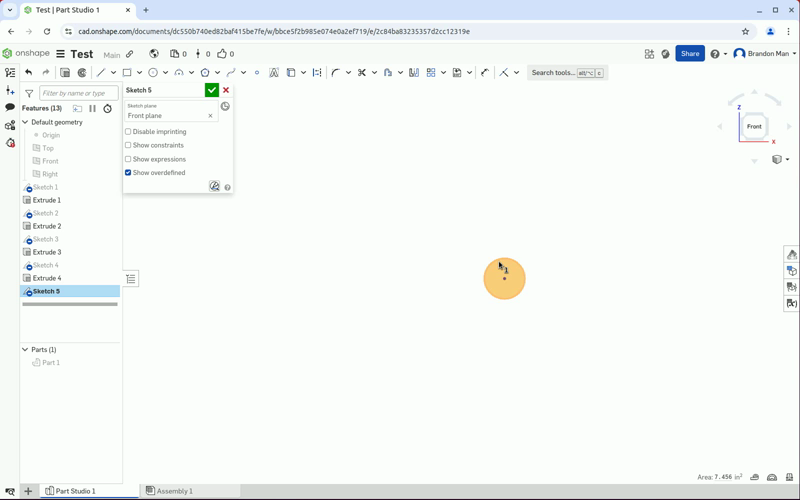
scroll(-6)
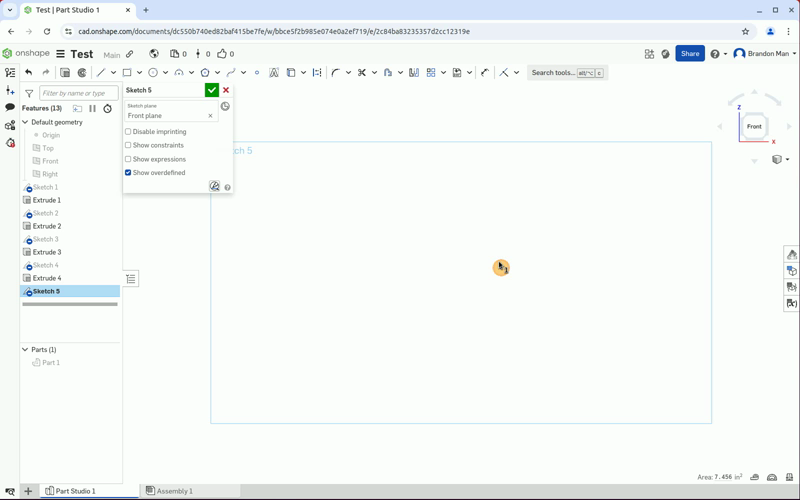
mouse_move(73, 352)
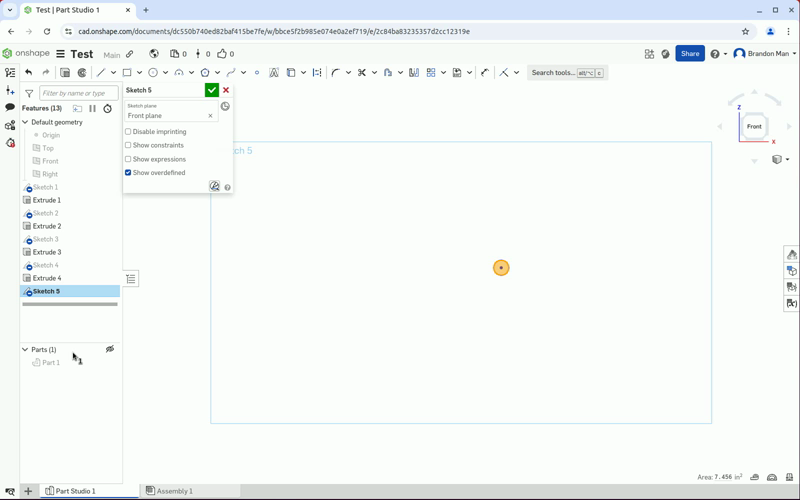
key(shift+y)
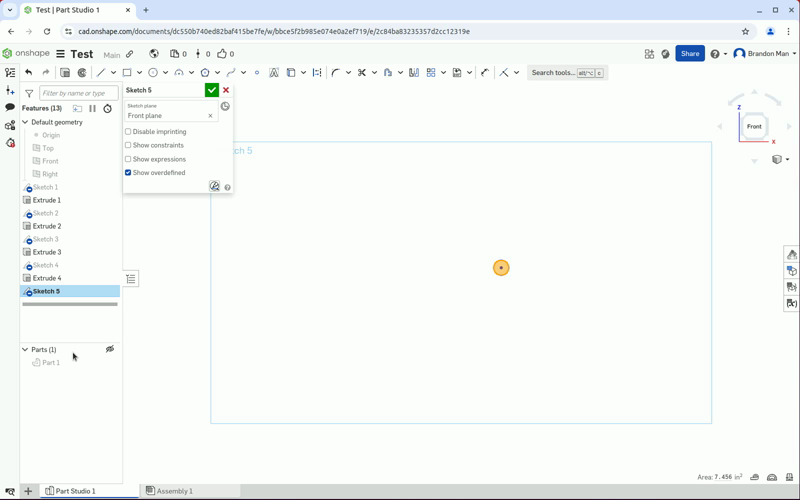
key(shift+e)
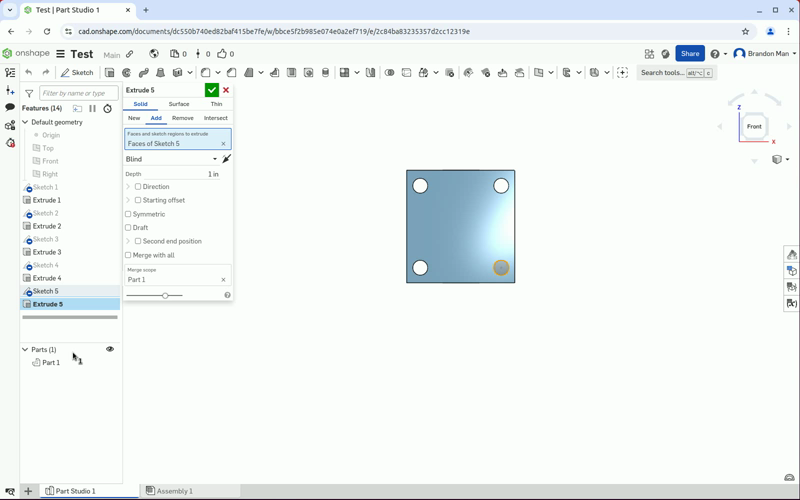
mouse_move(143, 106)
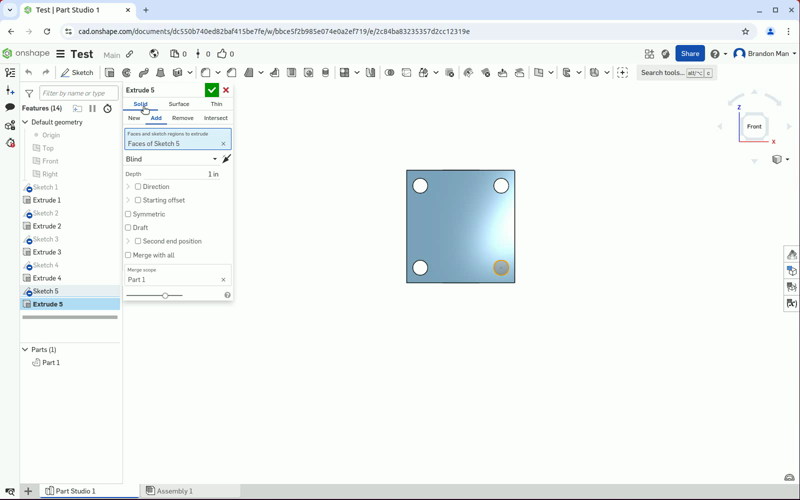
click(143, 106)
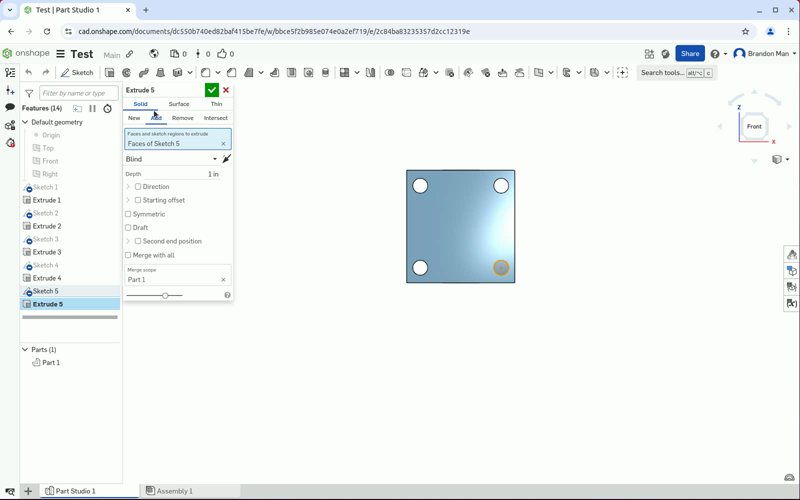
mouse_move(186, 120)
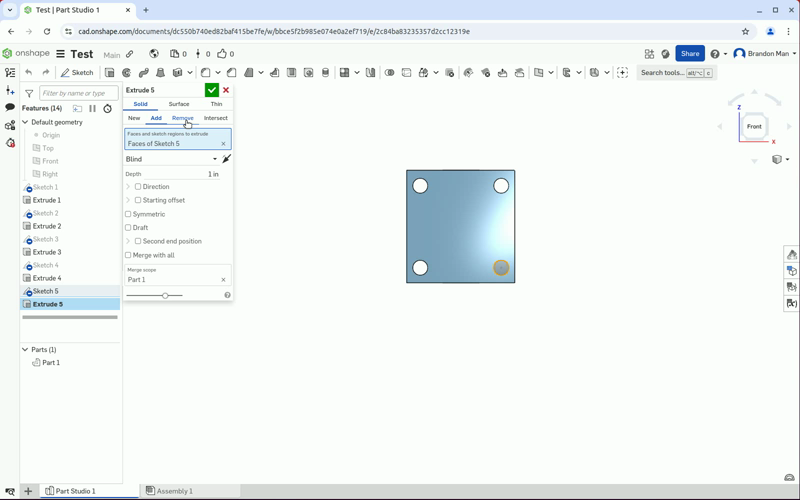
click(186, 120)
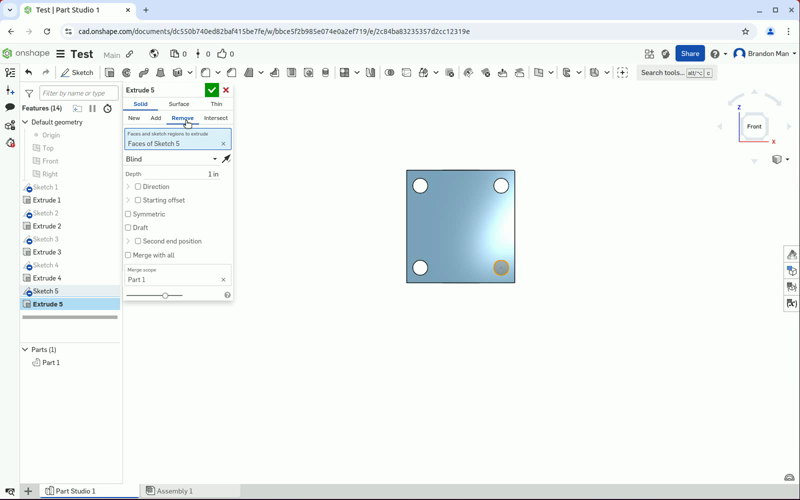
key(tab, 4)
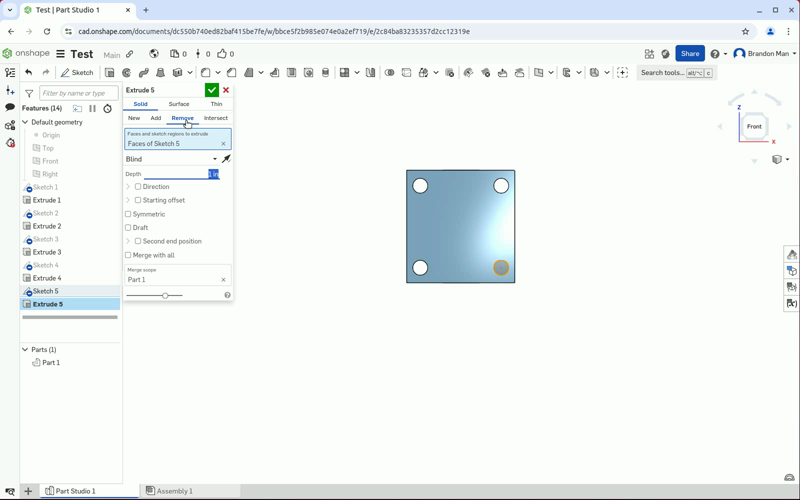
text(5.296)
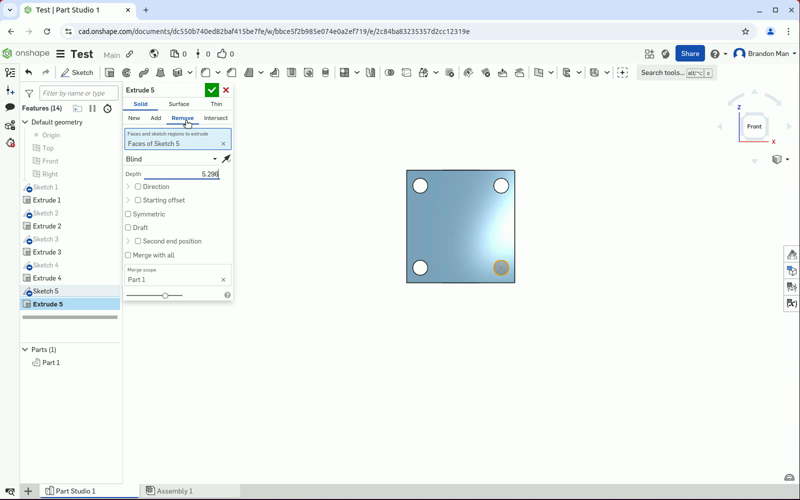
key(tab, 6)
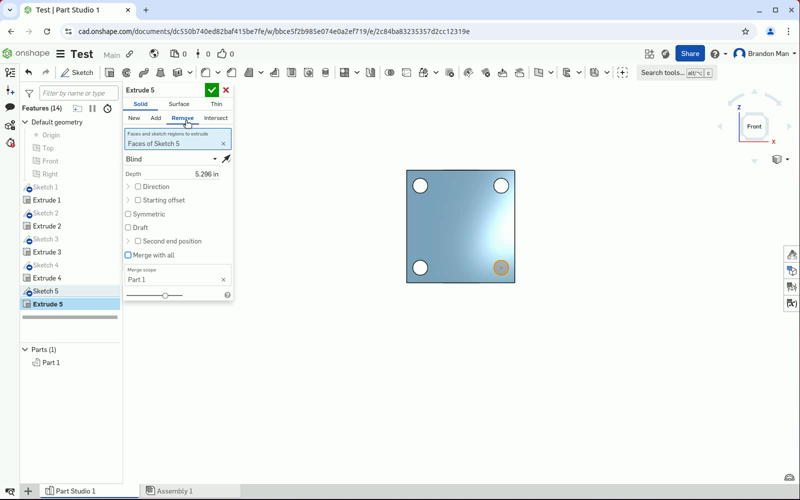
key(space)
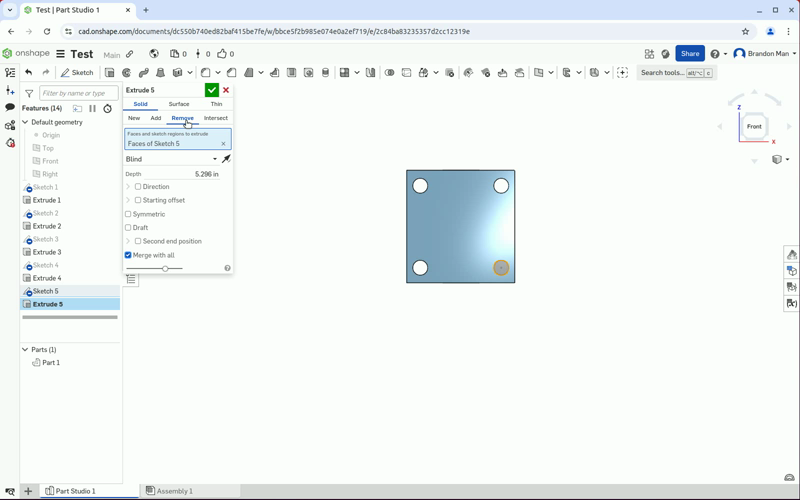
key(enter)
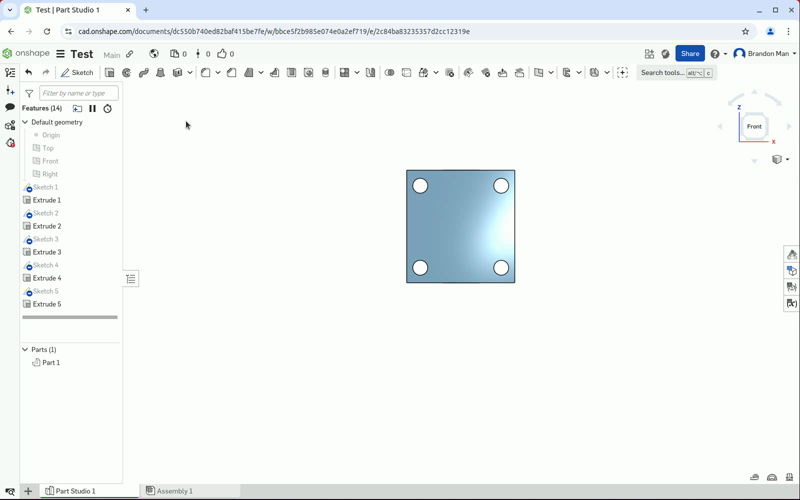
key(shift+h)
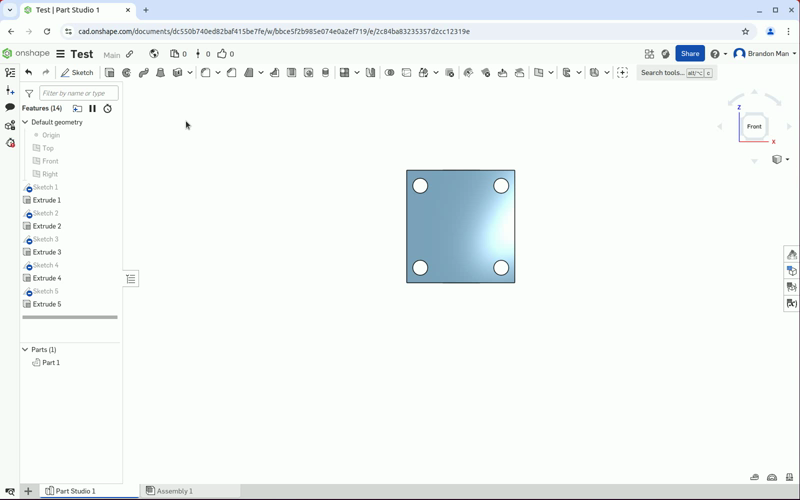
key(shift+h)
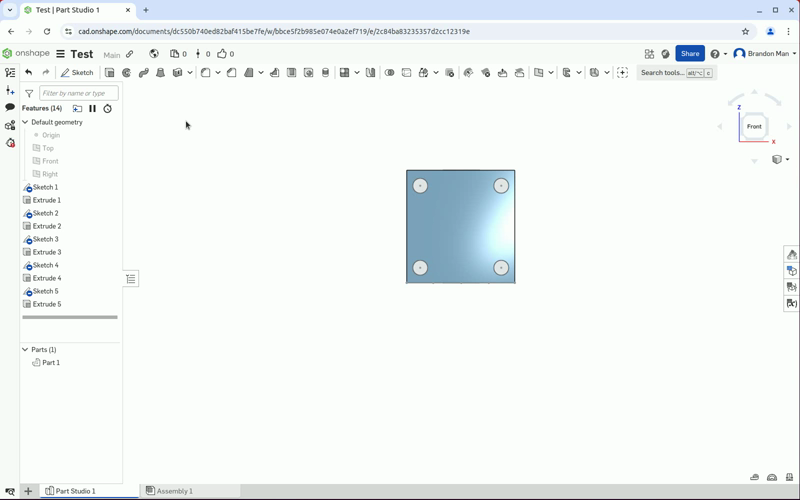
key(shift+7)
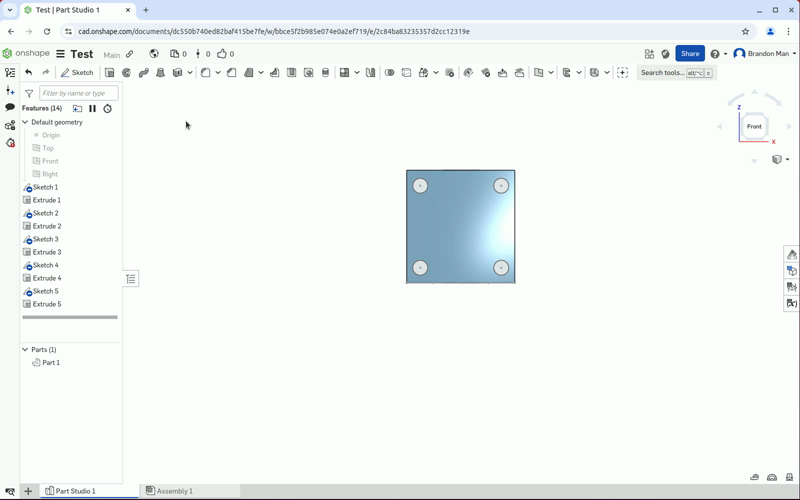
key(left, 2)
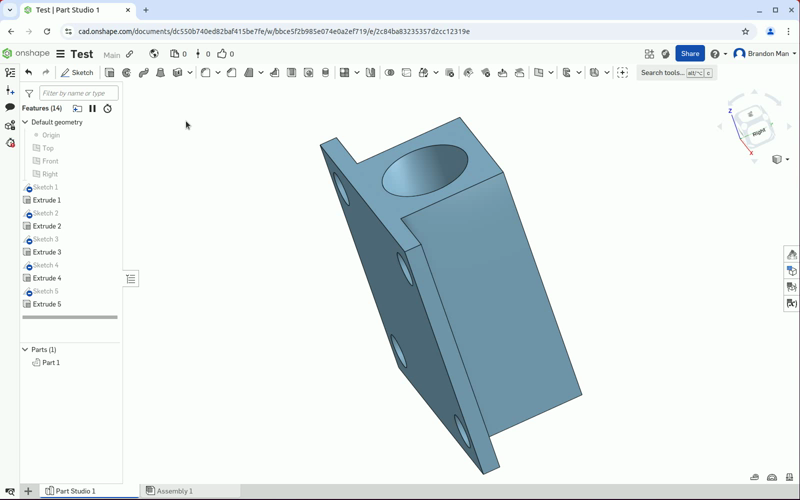
key(down, 2)
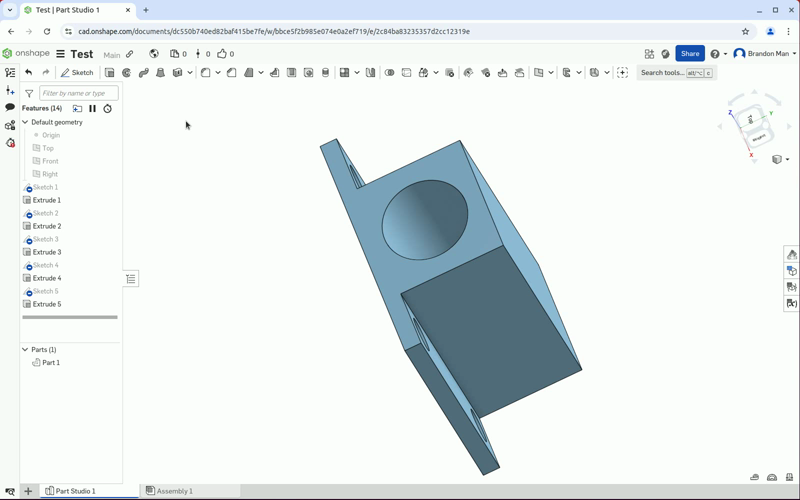
key(up, 2)
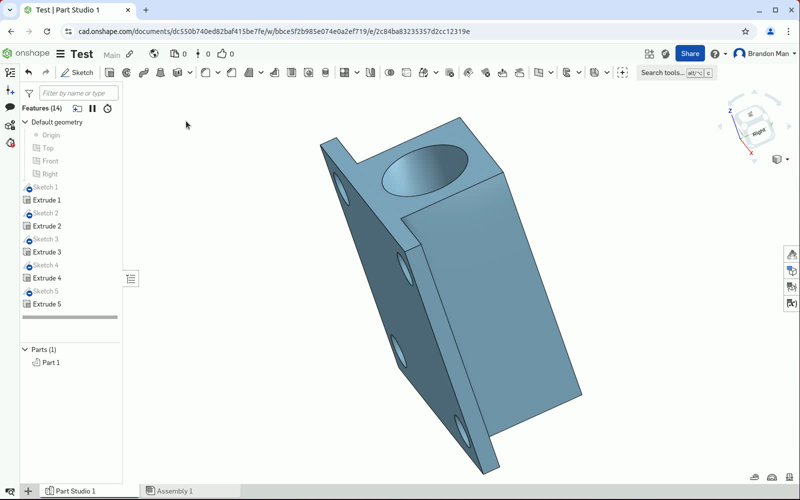
key(right, 2)
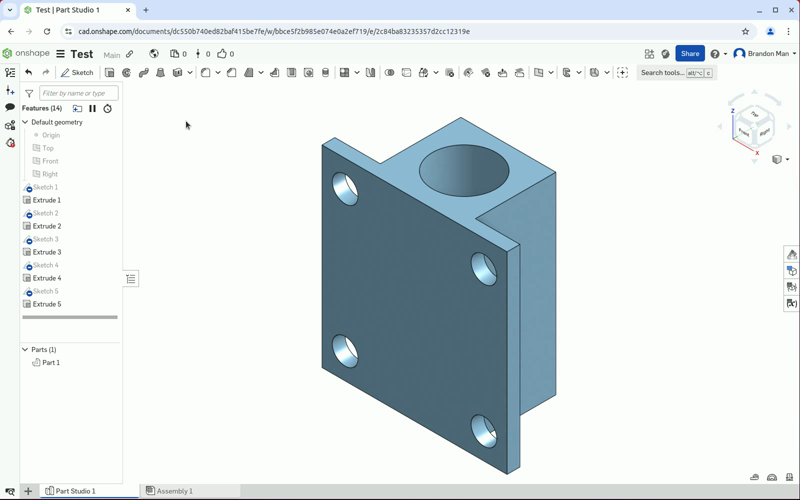
mouse_move(73, 189)
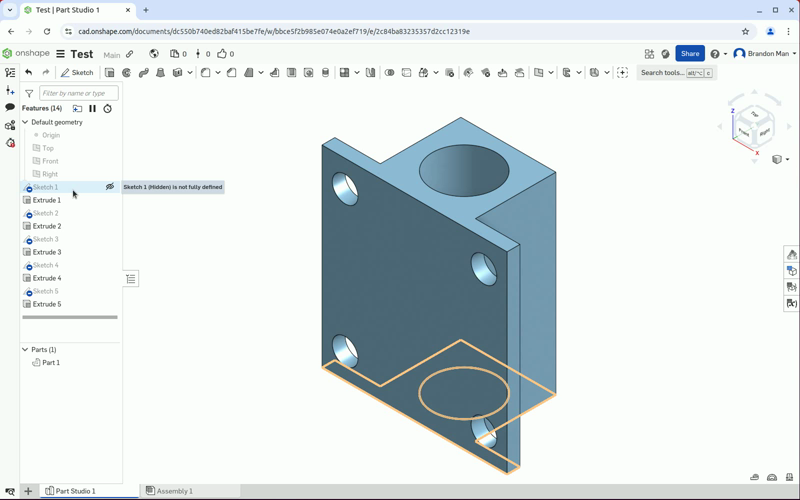
click(73, 189)